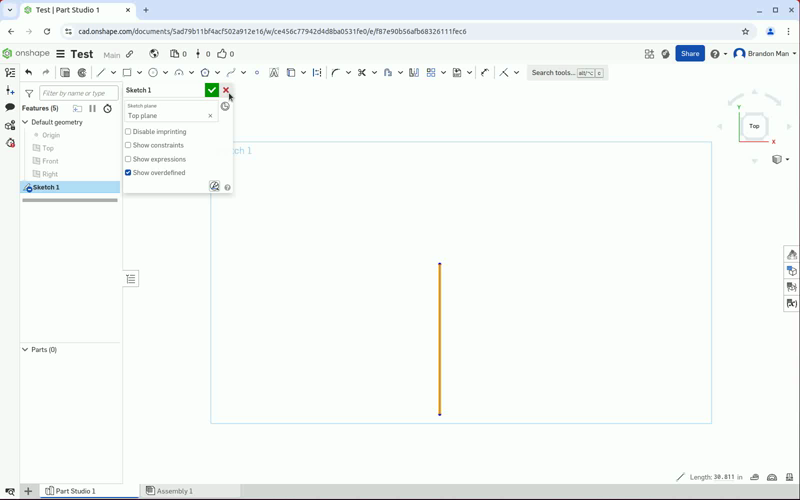
key(shift+h)
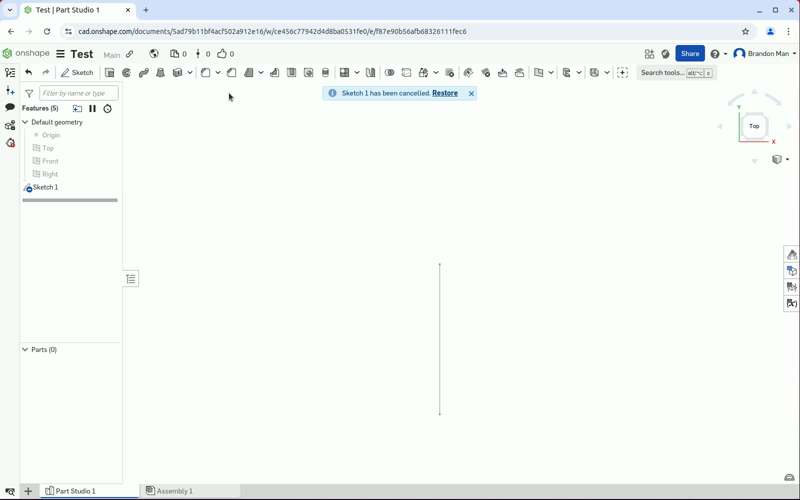
key(shift+s)
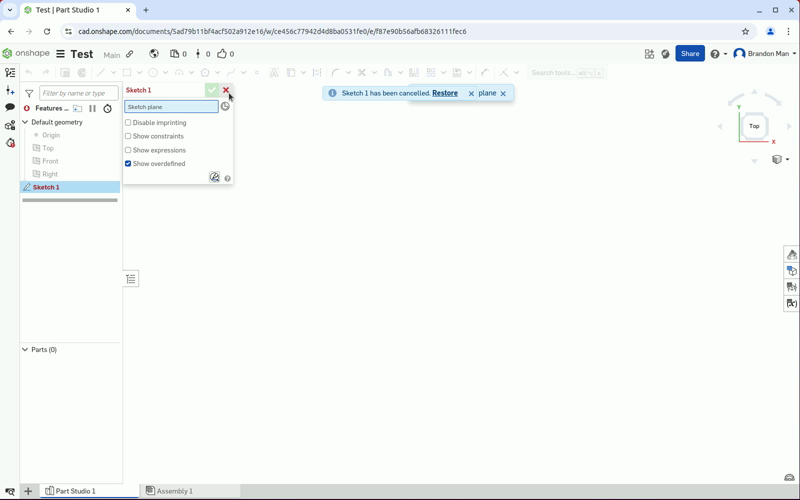
mouse_move(73, 150)
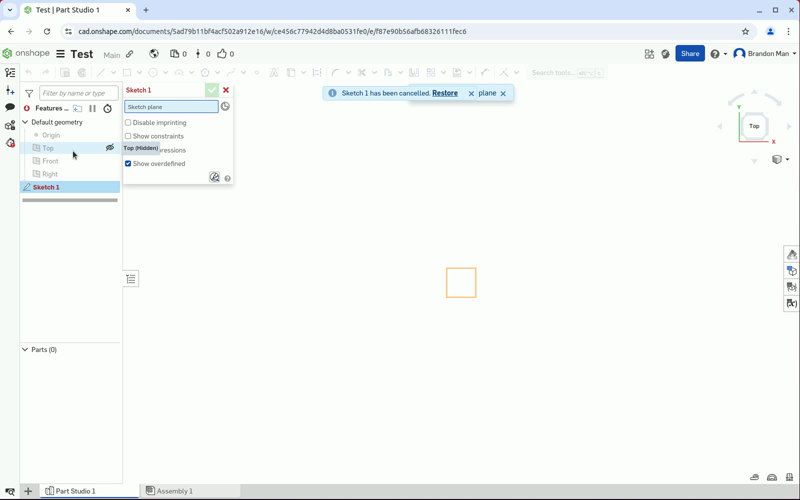
click(73, 150)
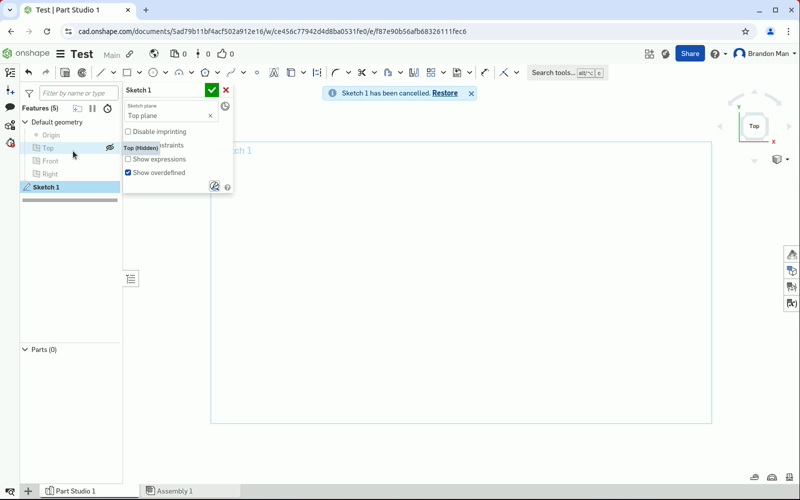
mouse_move(73, 352)
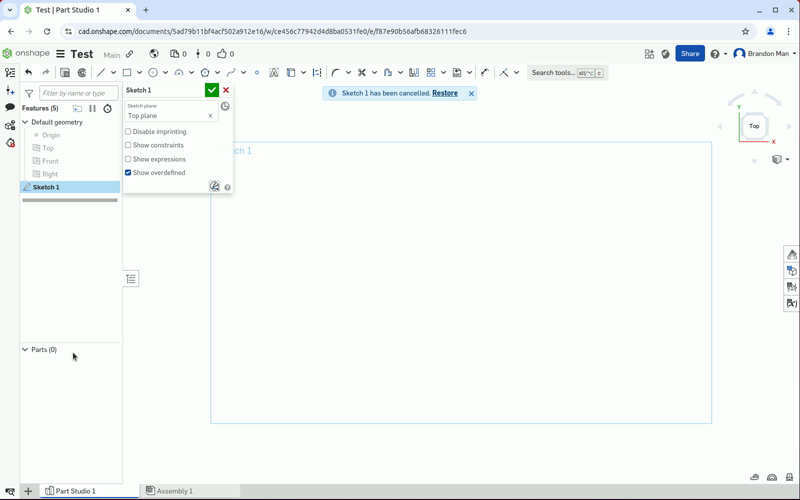
key(y)
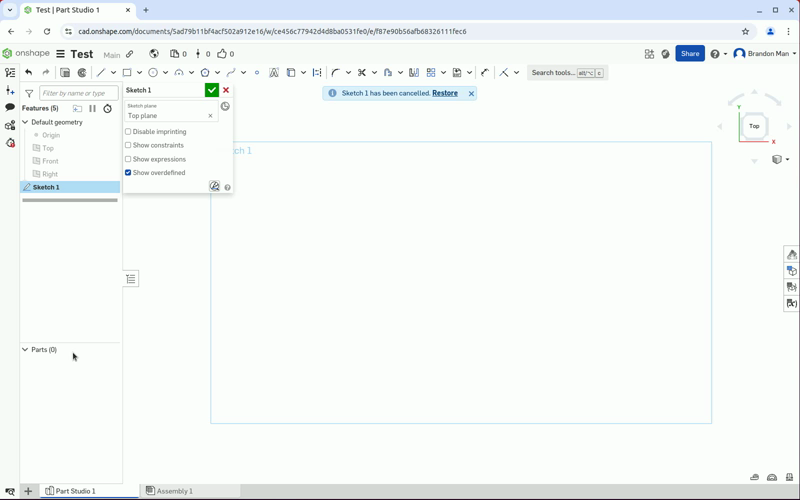
key(l)
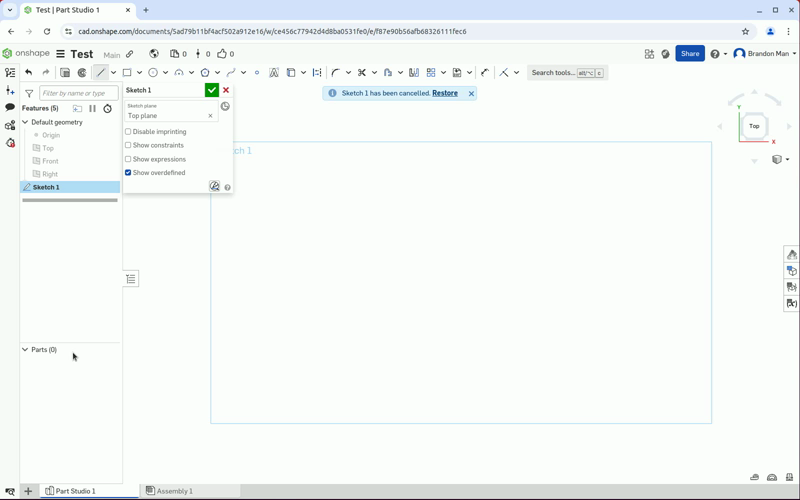
key_down(shift)
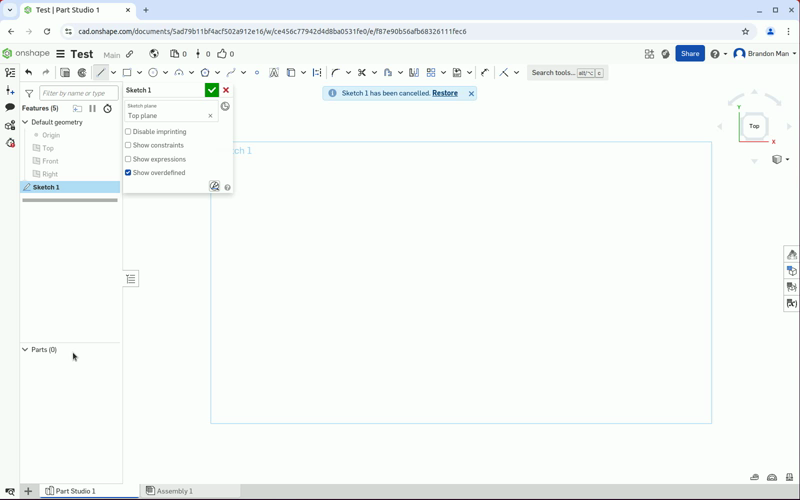
mouse_move(418, 260)
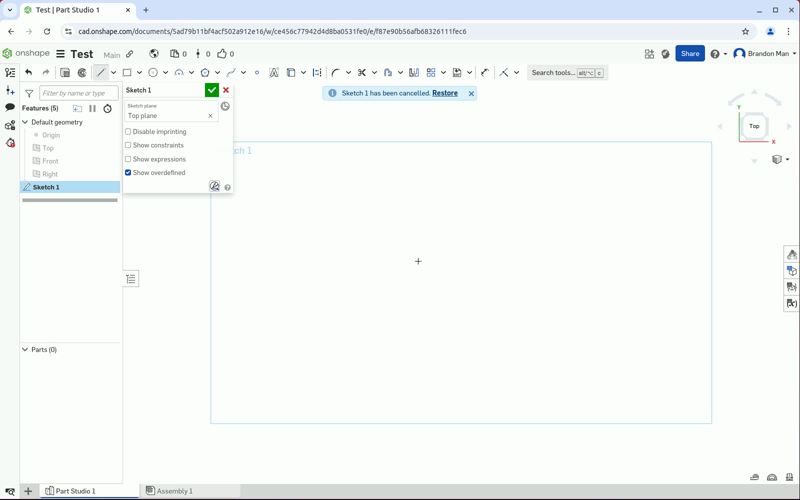
click(418, 260)
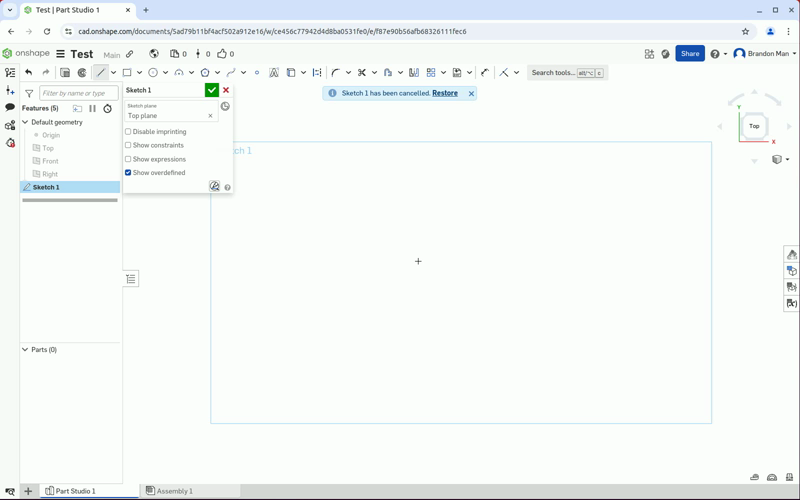
key_up(shift)
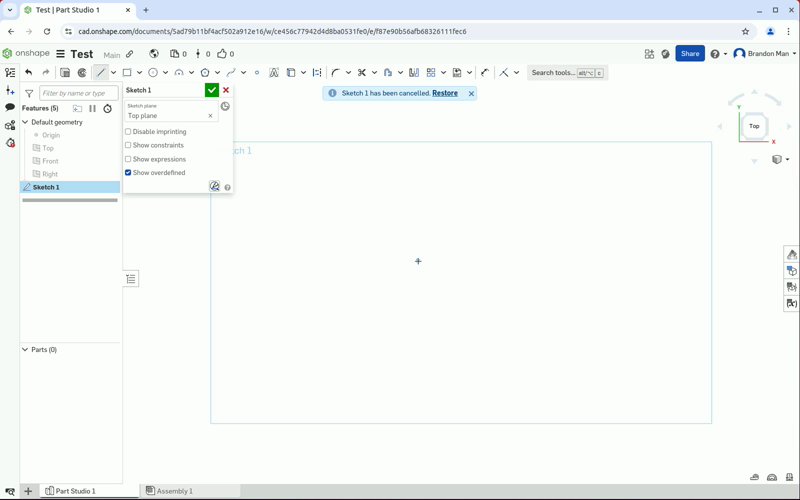
key_down(shift)
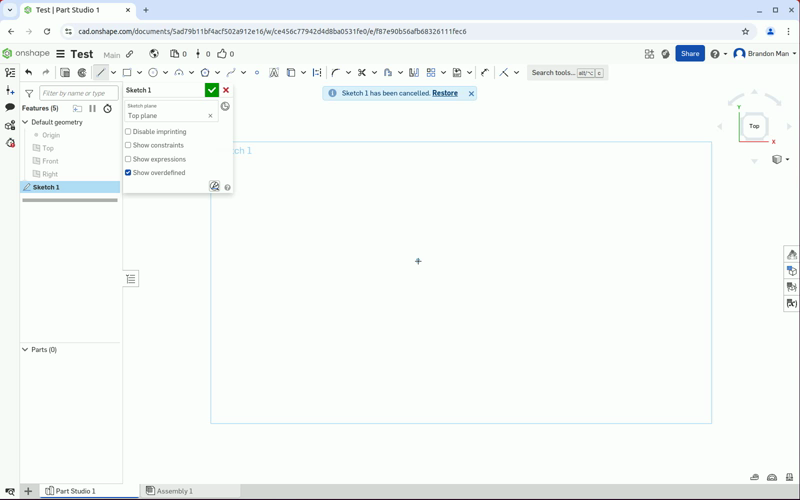
mouse_move(495, 354)
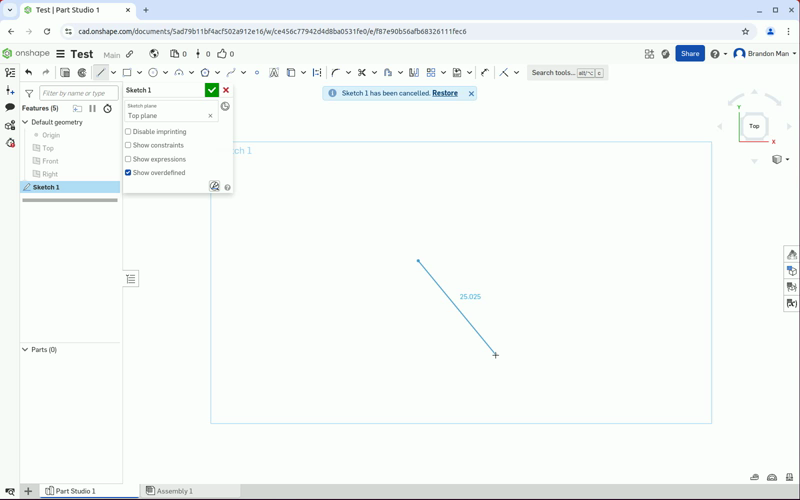
click(495, 354)
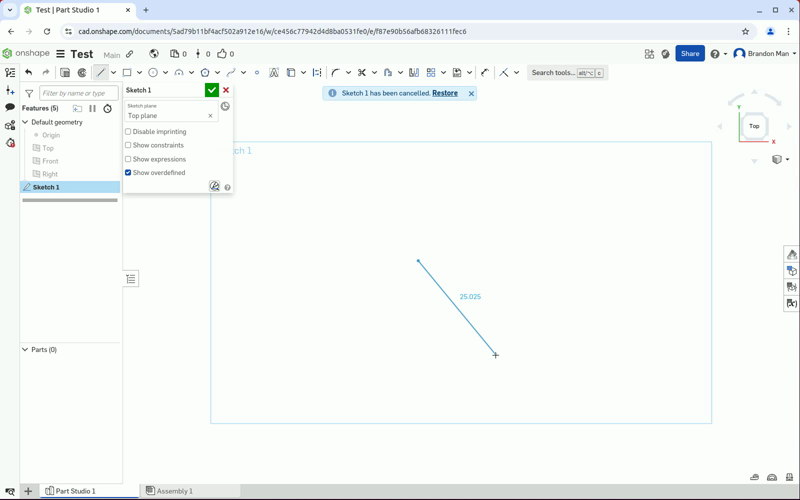
key_up(shift)
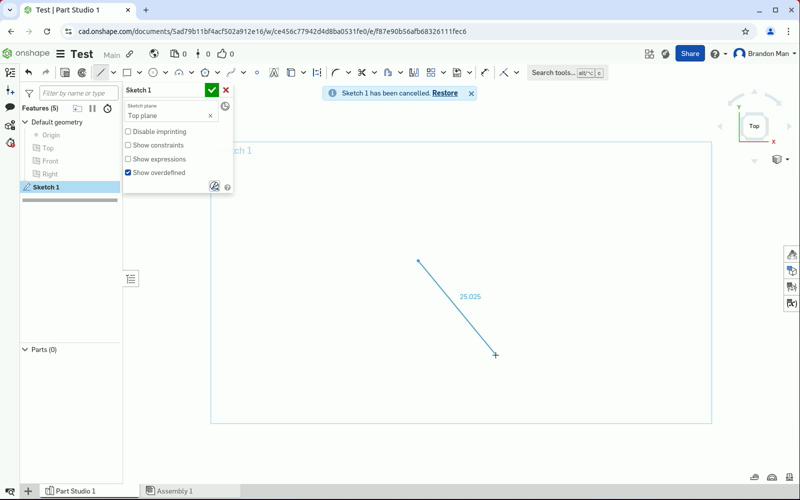
key_down(shift)
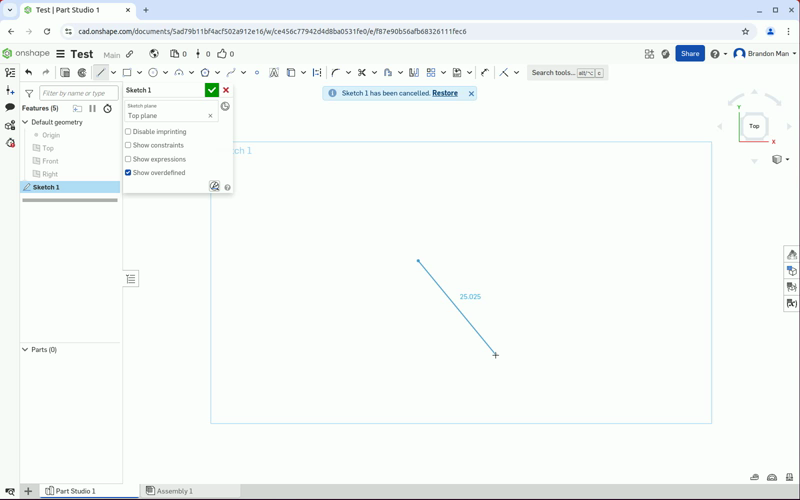
mouse_move(525, 354)
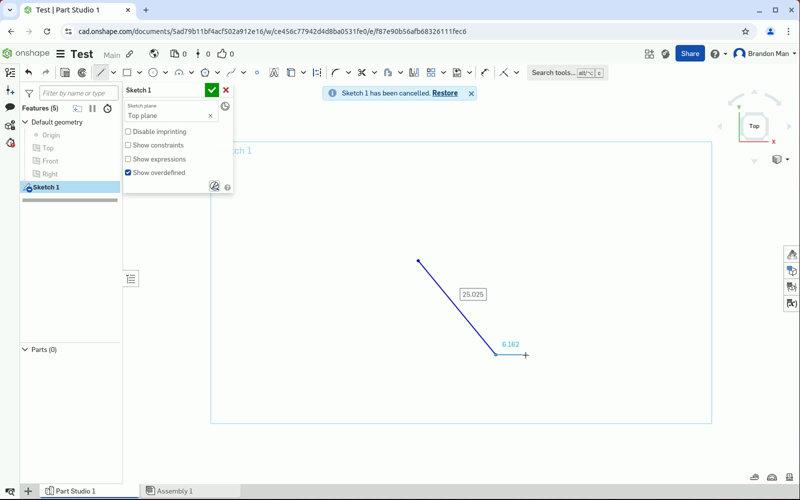
mouse_move(496, 331)
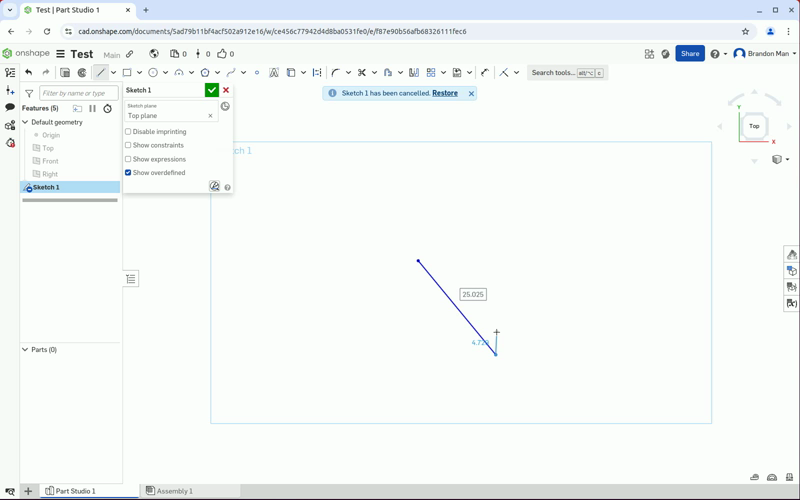
click(496, 331)
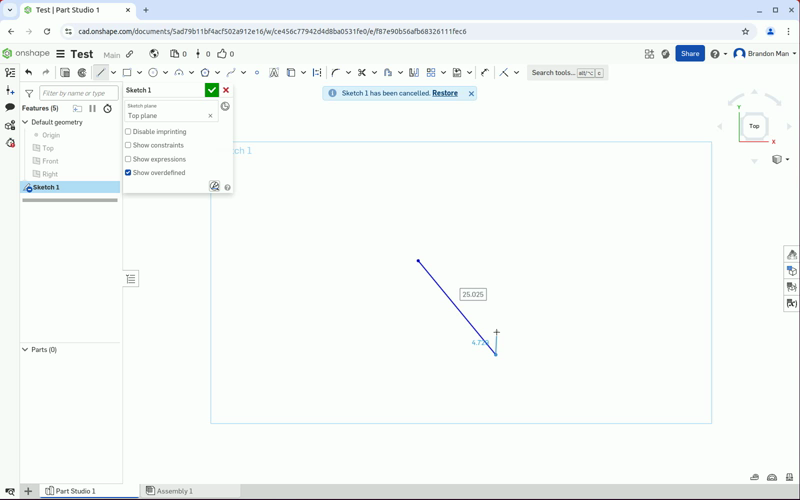
key_up(shift)
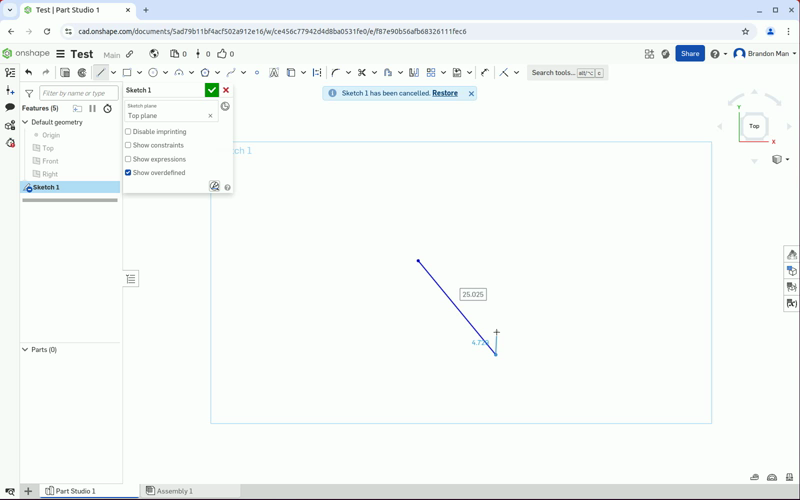
key_down(shift)
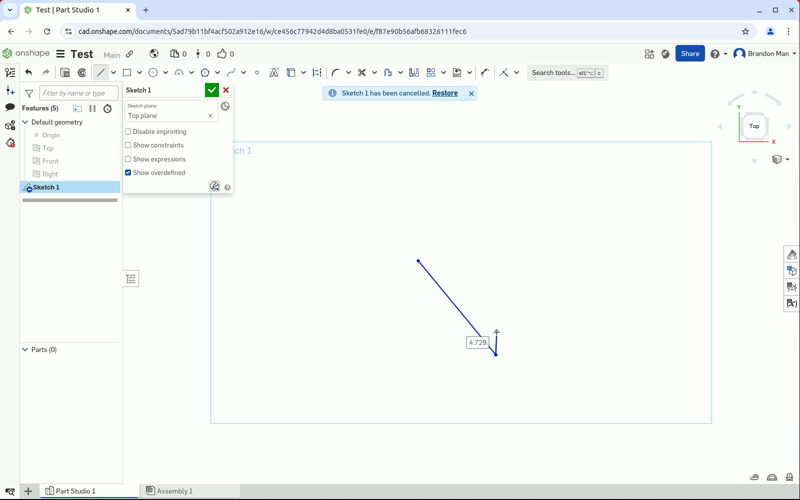
mouse_move(526, 331)
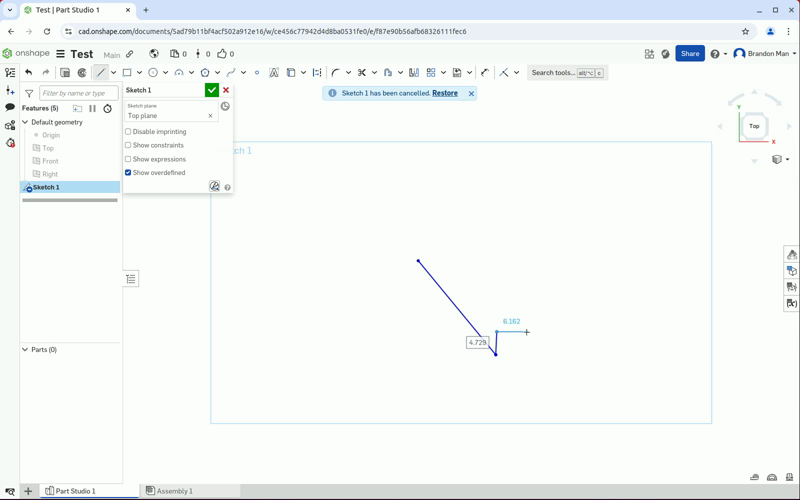
mouse_move(497, 309)
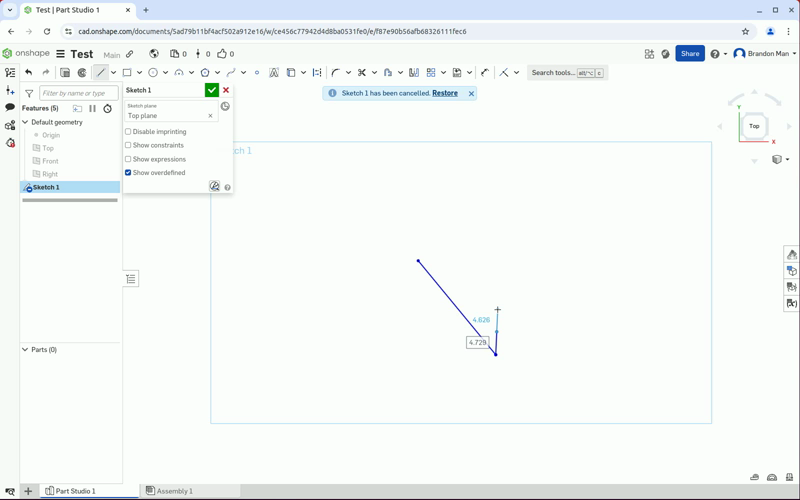
click(497, 309)
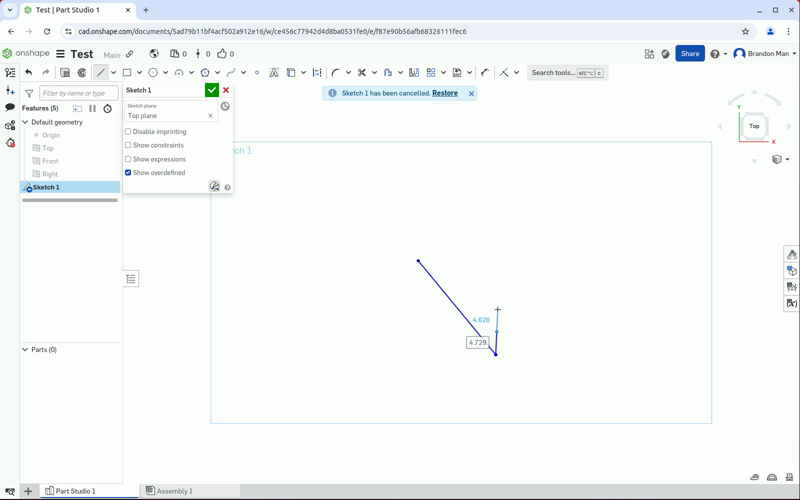
key_up(shift)
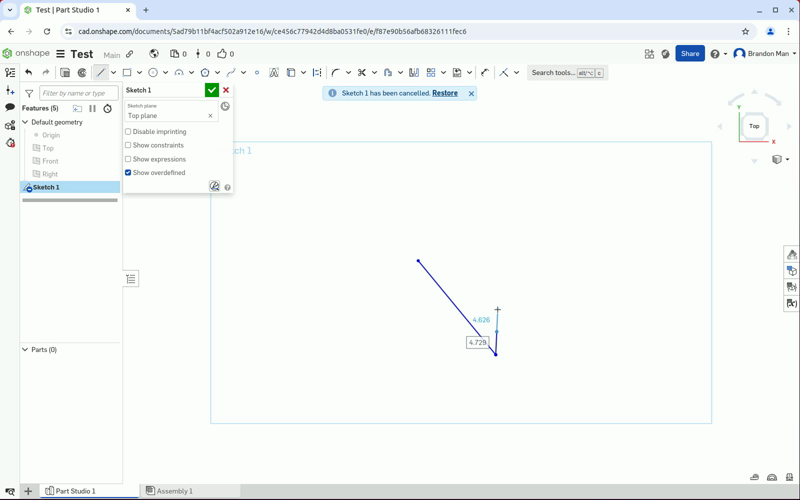
key_down(shift)
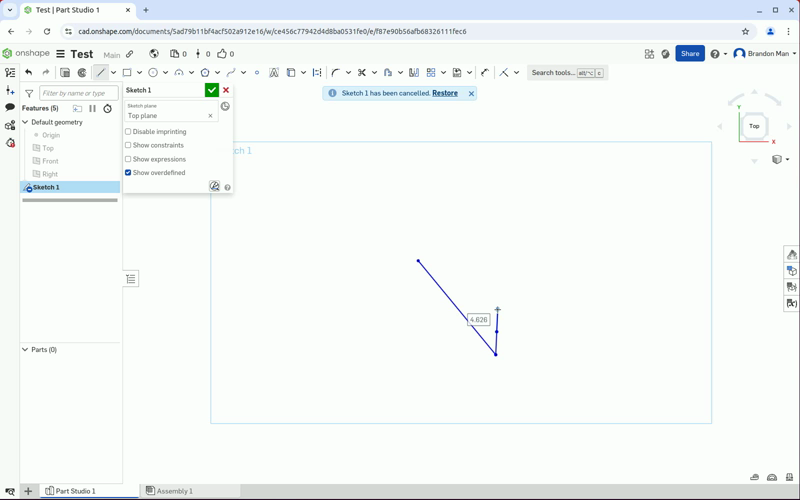
mouse_move(527, 309)
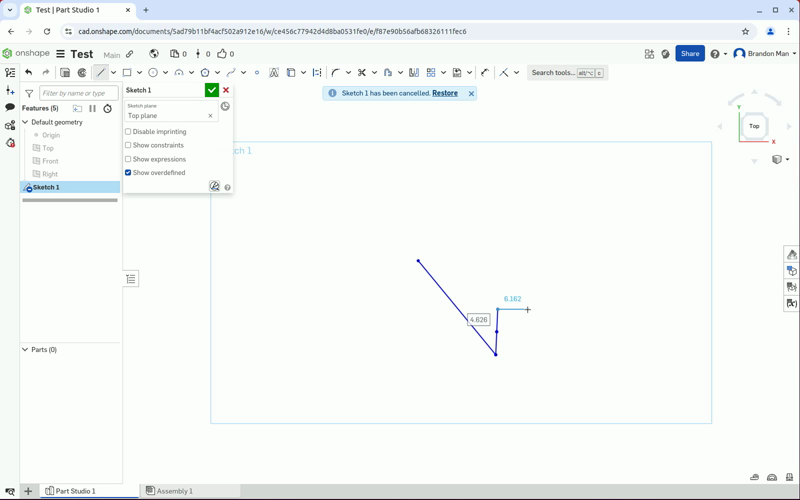
mouse_move(498, 263)
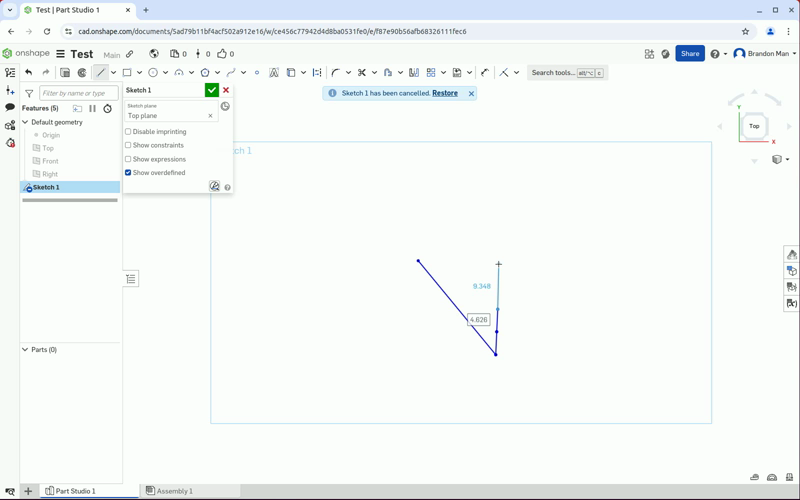
click(498, 263)
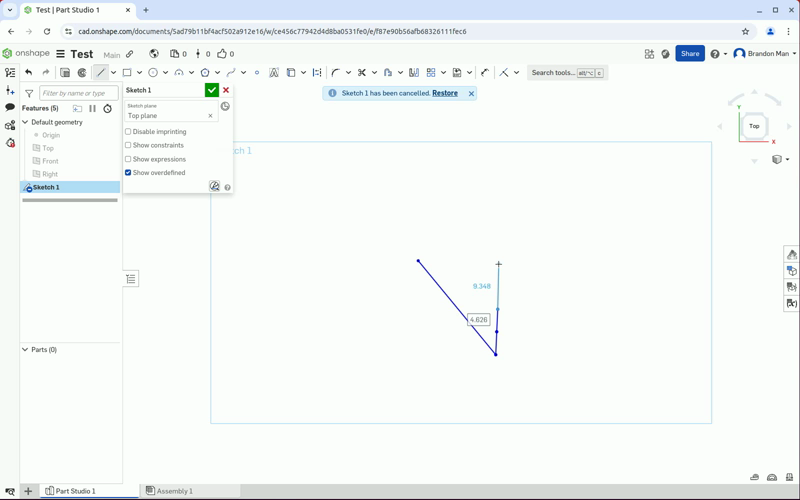
key_up(shift)
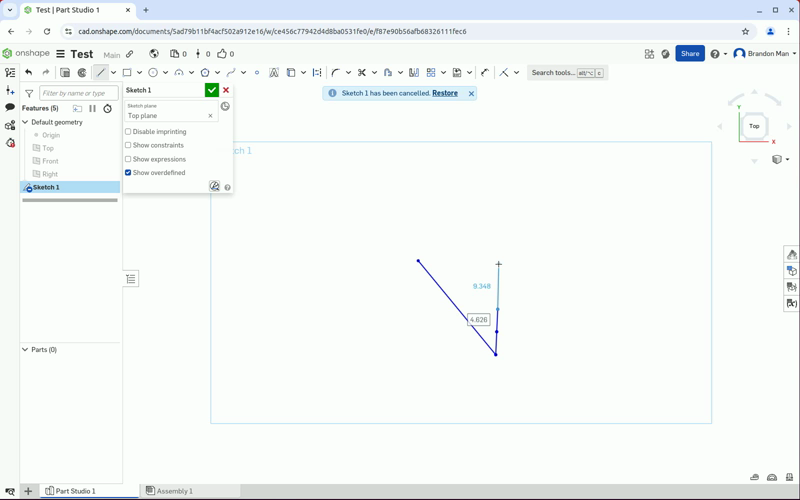
key_down(shift)
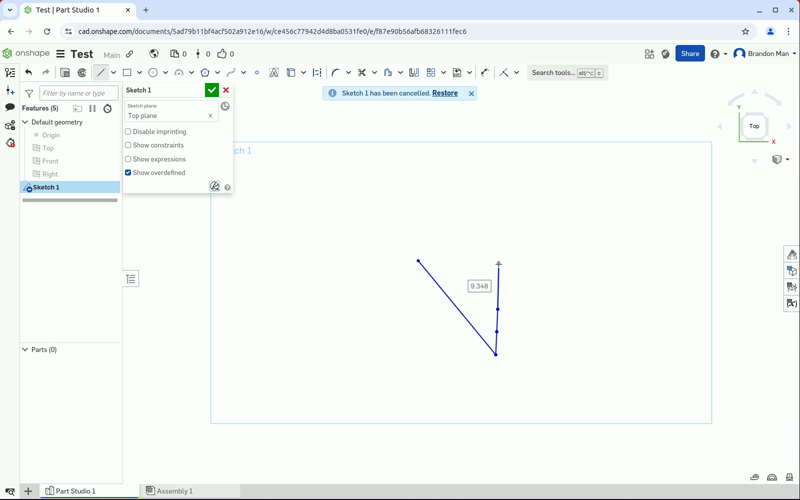
mouse_move(502, 172)
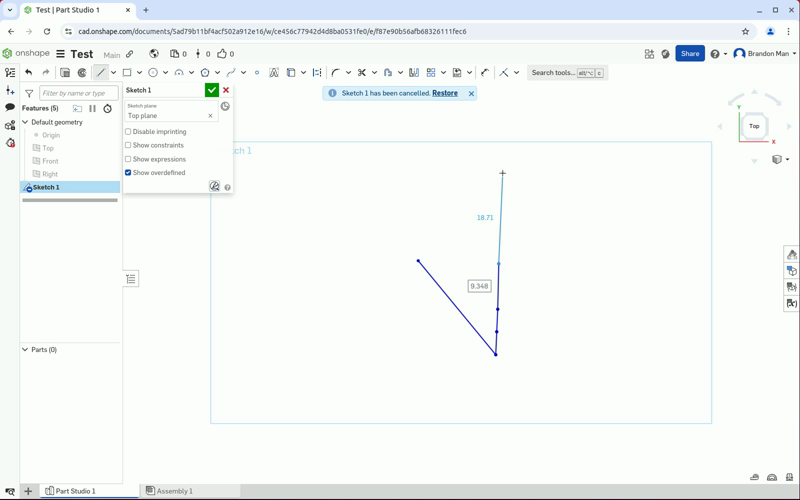
click(502, 172)
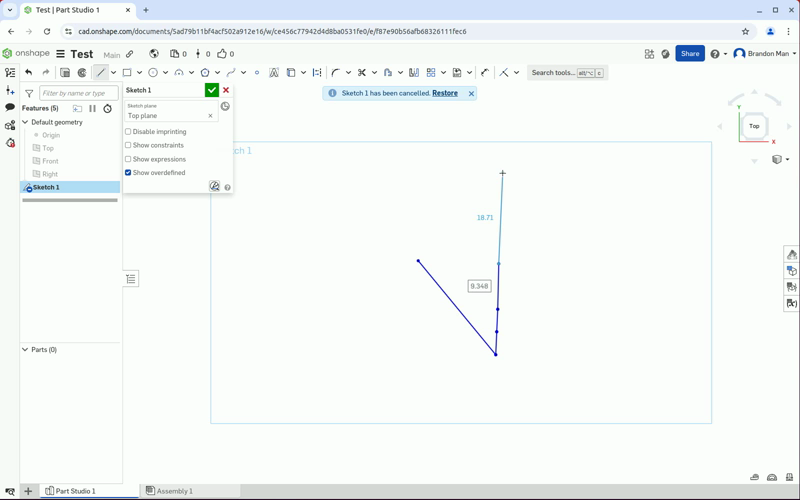
key_up(shift)
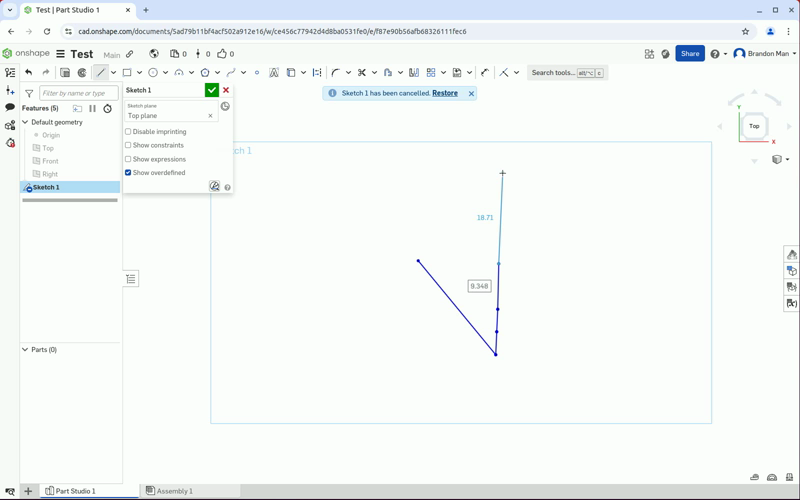
key_down(shift)
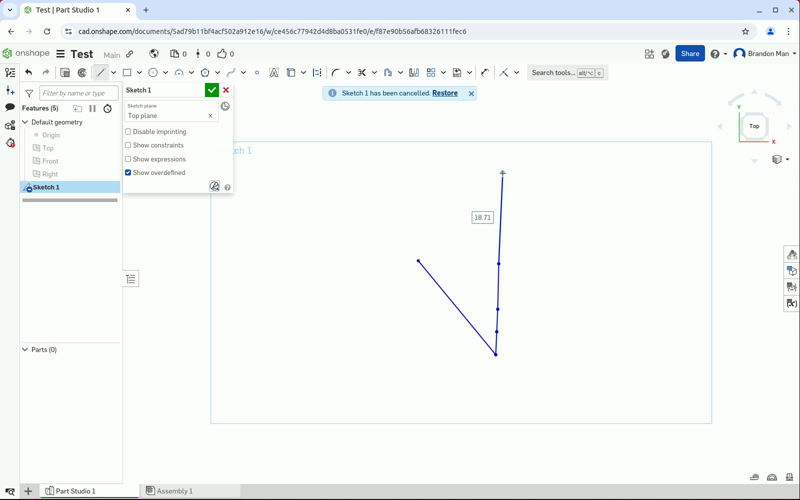
mouse_move(532, 172)
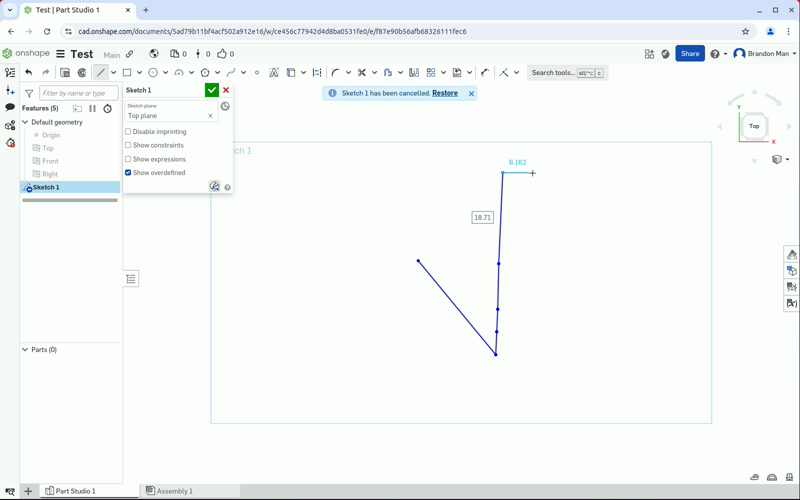
mouse_move(499, 172)
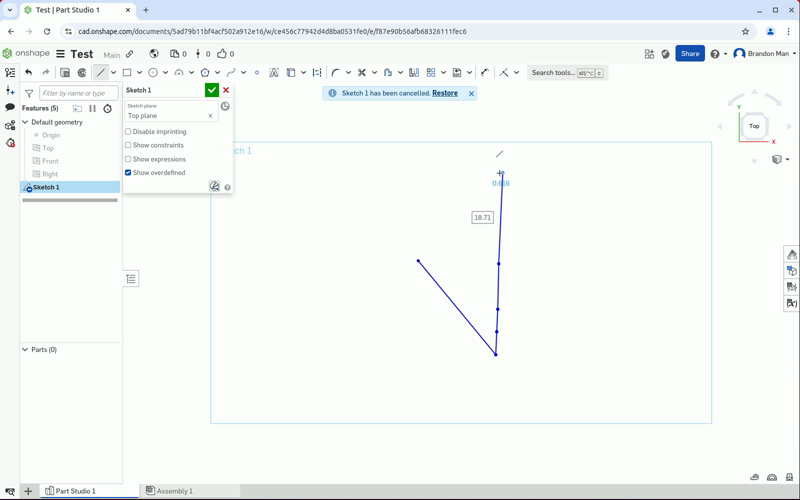
scroll(6)
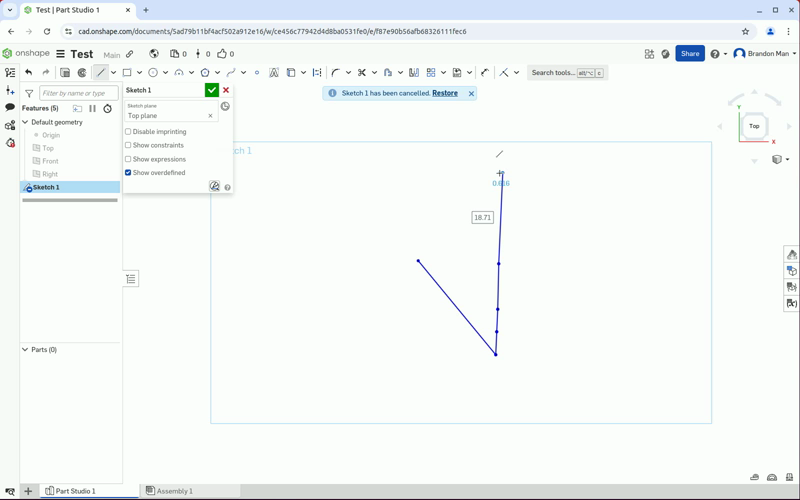
scroll(6)
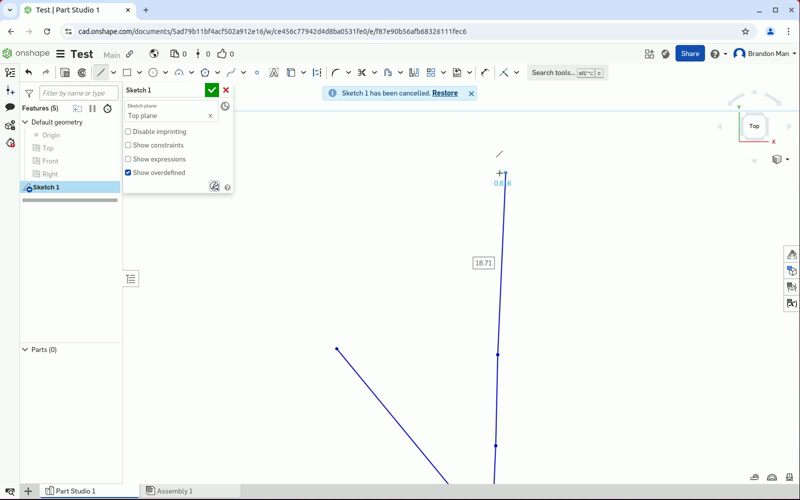
scroll(6)
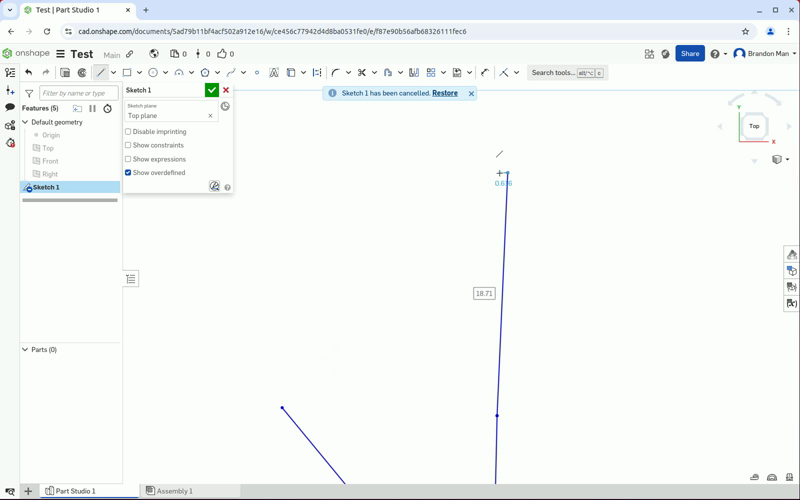
scroll(6)
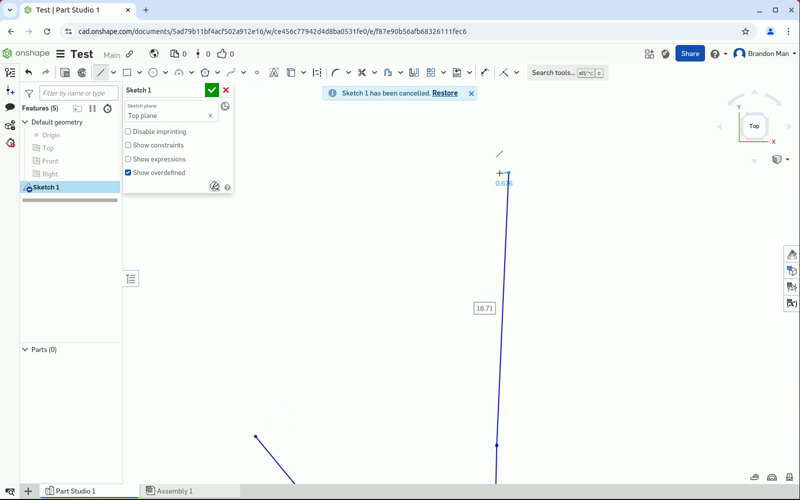
scroll(6)
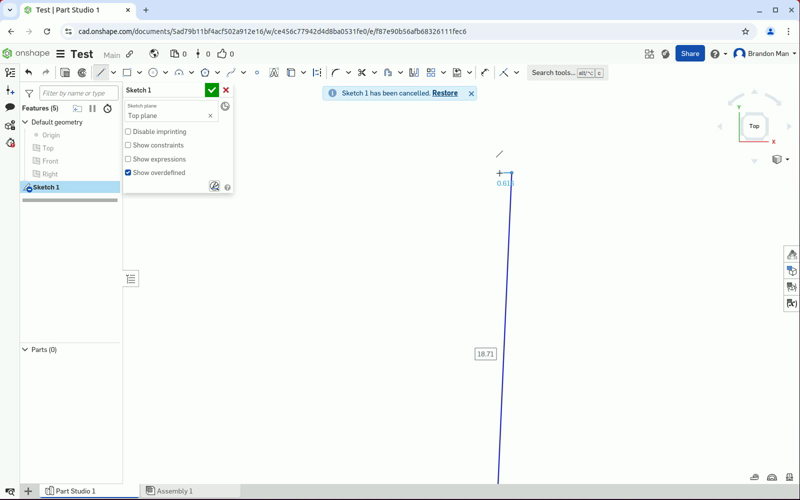
scroll(6)
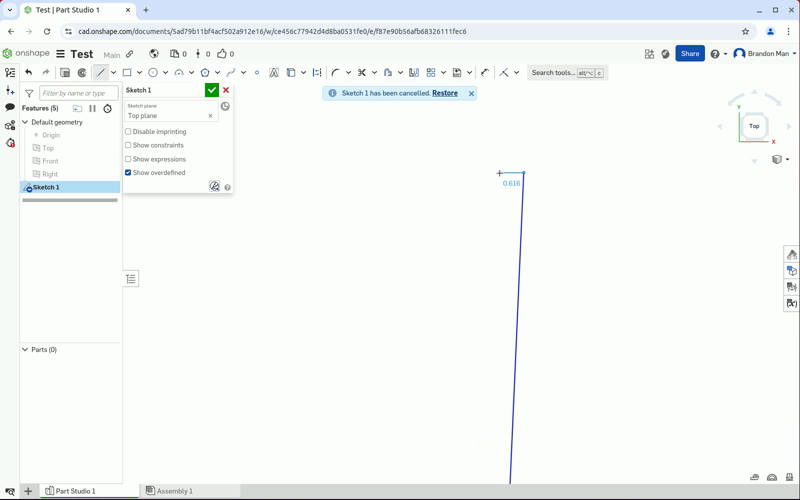
scroll(6)
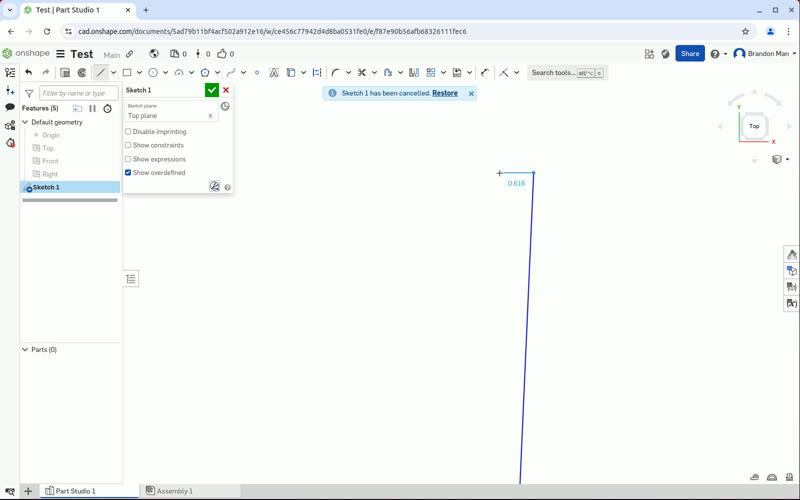
click(499, 172)
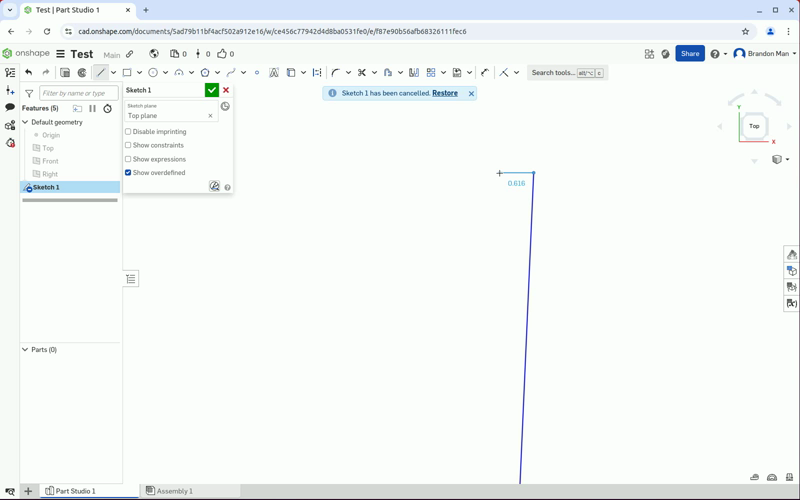
scroll(-6)
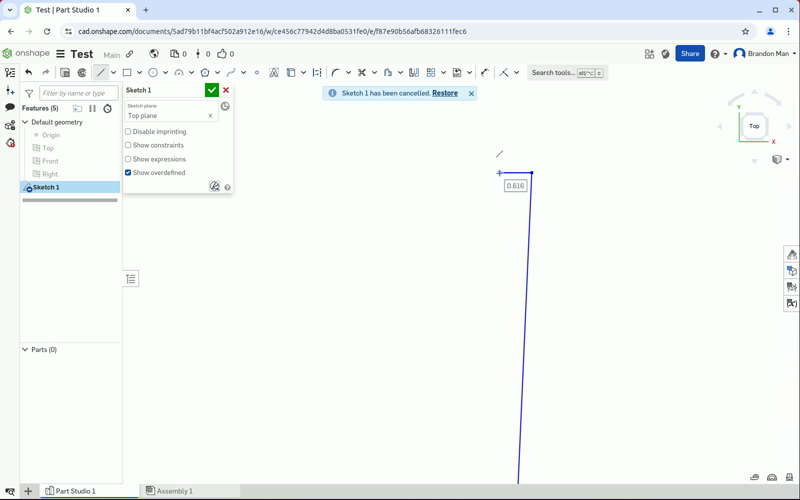
scroll(-6)
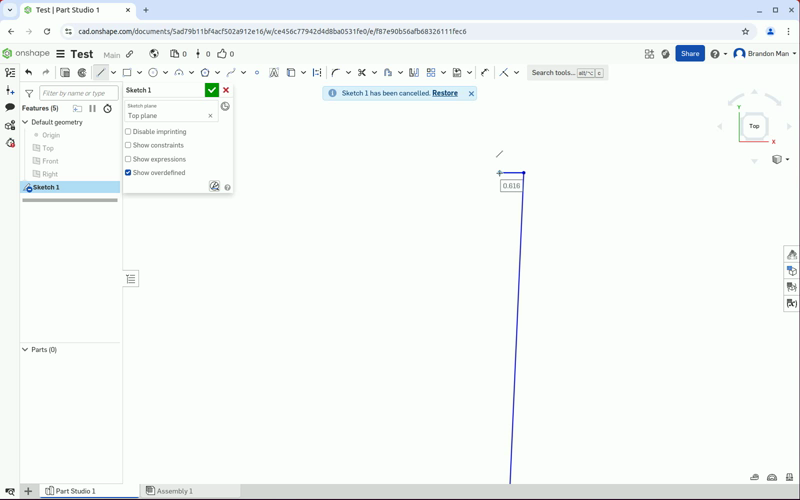
scroll(-6)
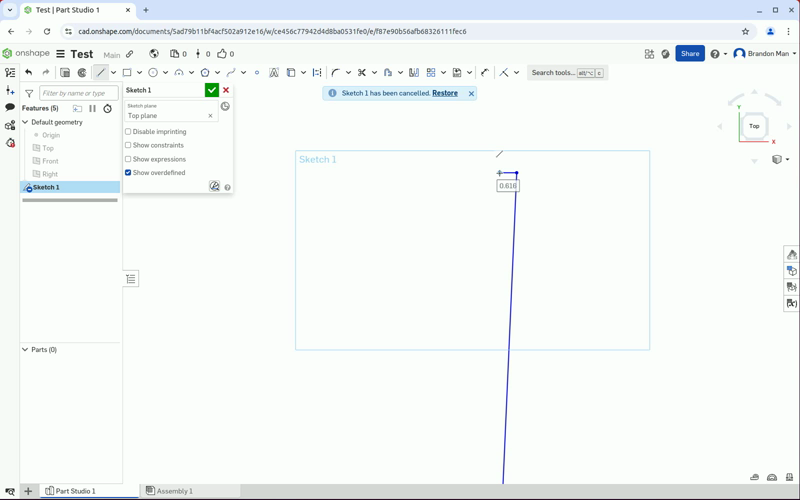
scroll(-6)
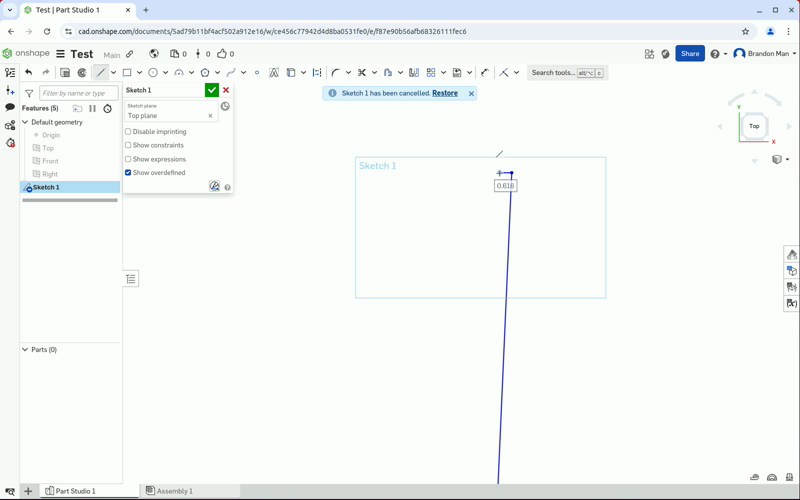
scroll(-6)
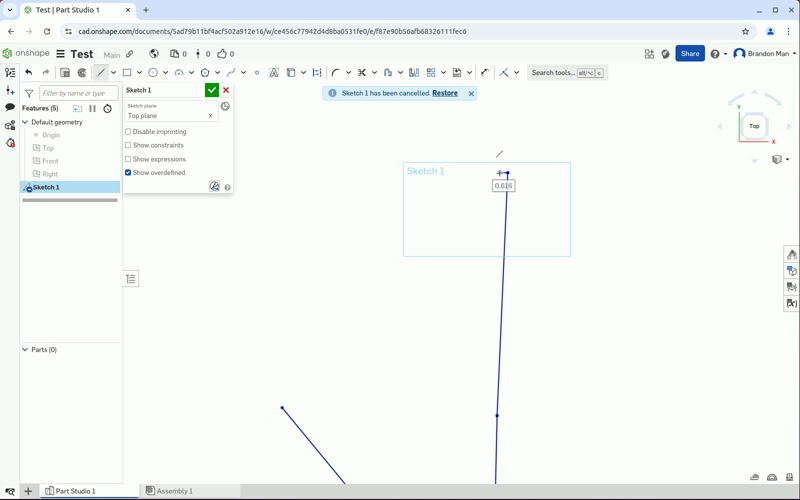
scroll(-6)
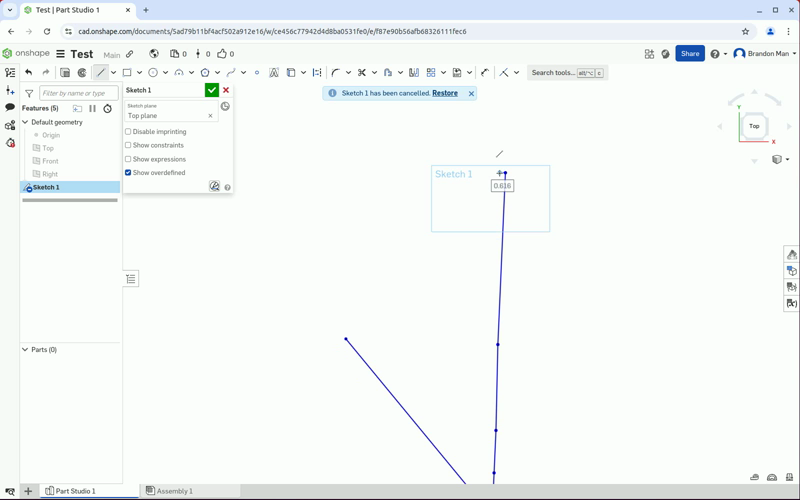
scroll(-6)
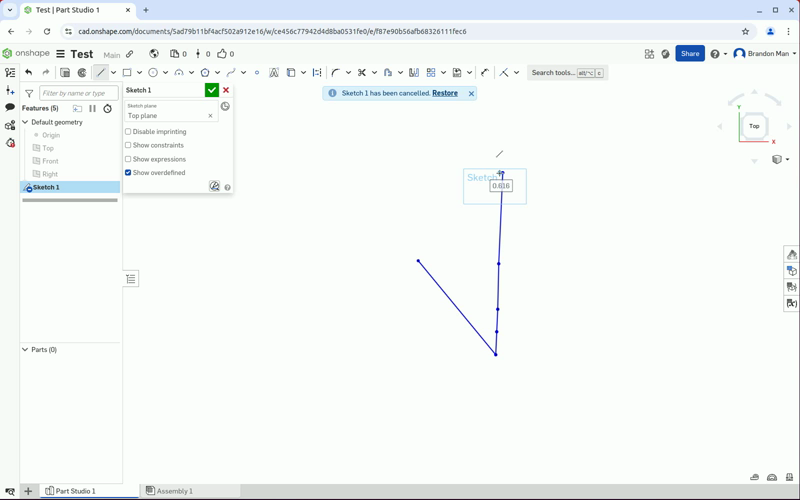
key_up(shift)
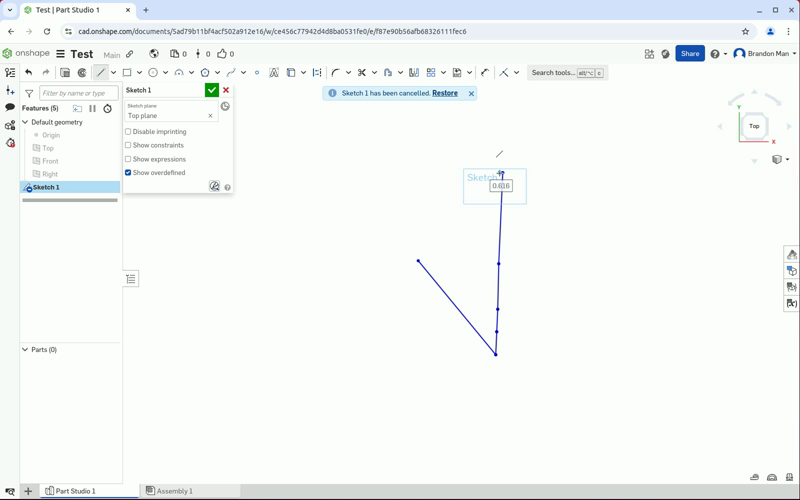
key_down(shift)
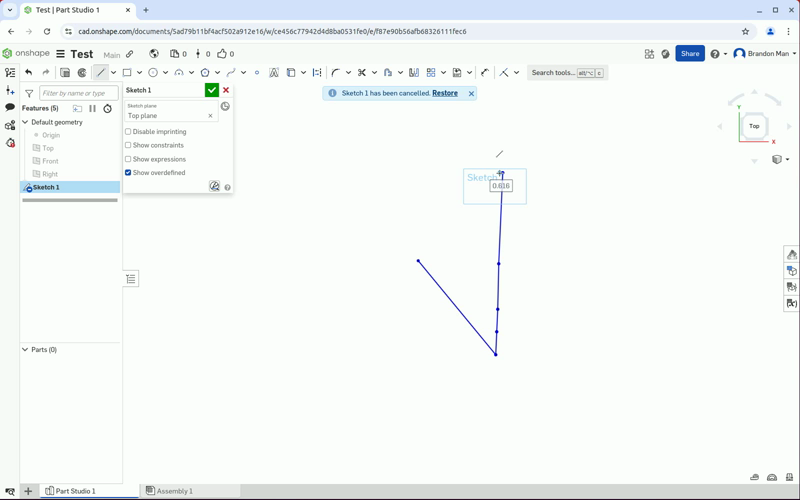
mouse_move(421, 170)
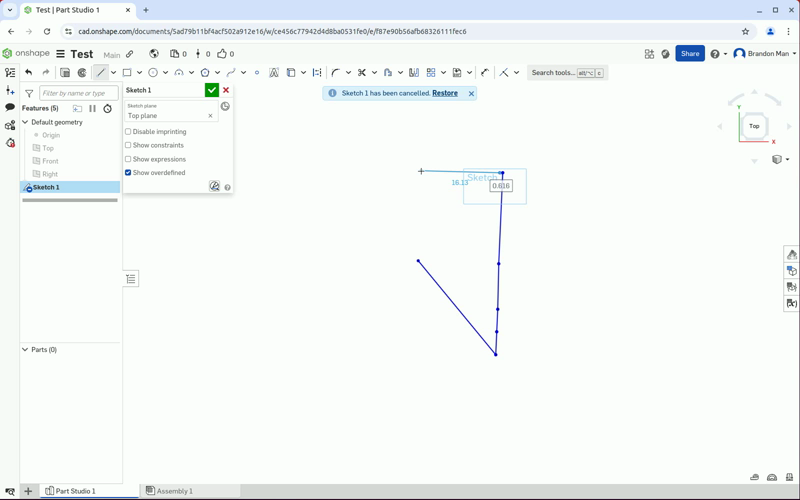
click(421, 170)
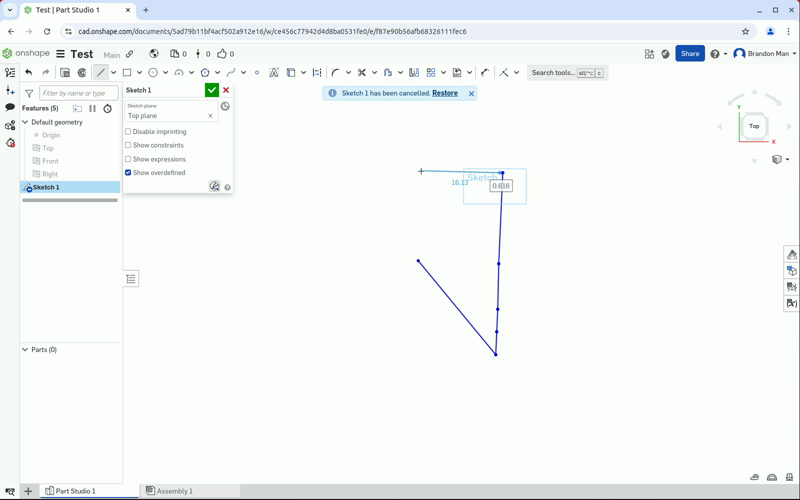
key_up(shift)
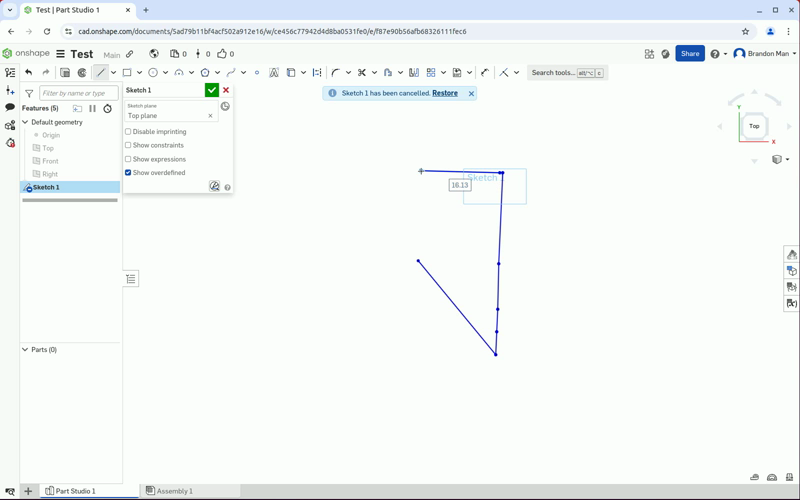
key_down(shift)
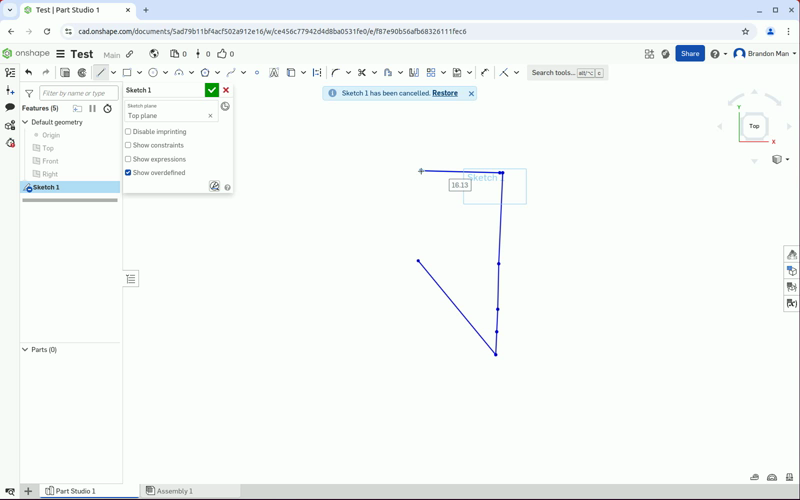
mouse_move(418, 260)
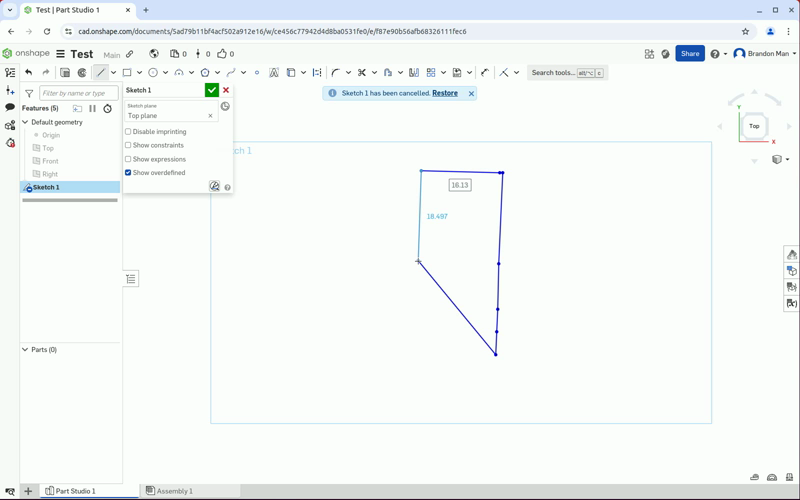
key_up(shift)
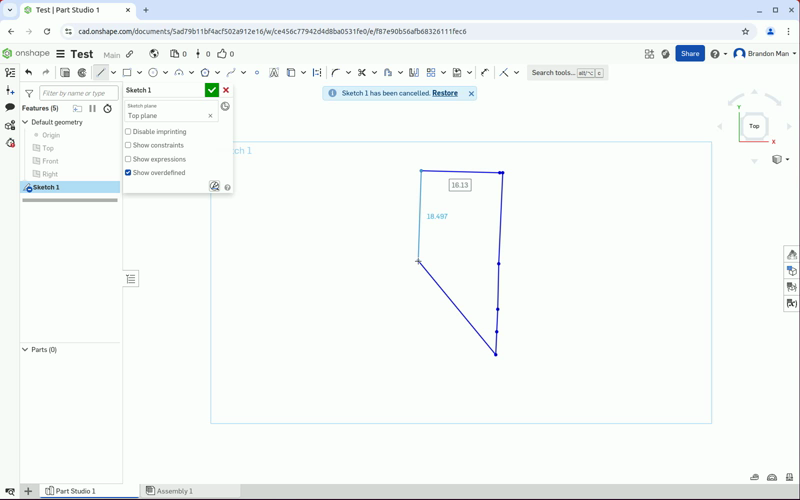
click(418, 260)
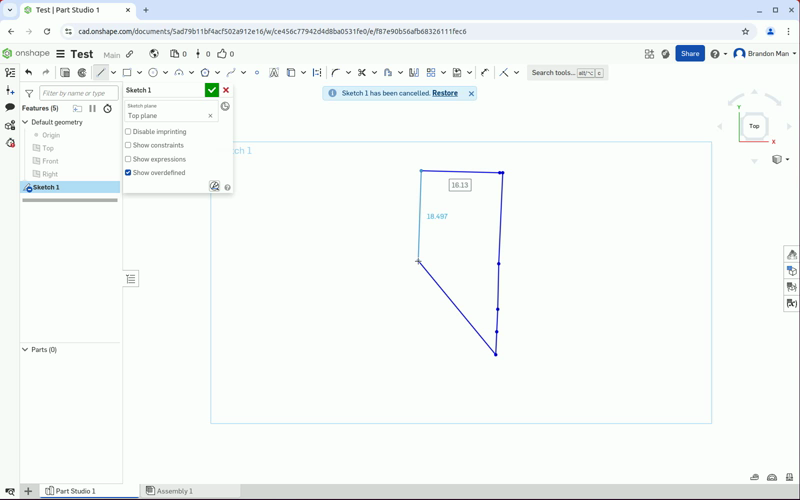
key(esc)
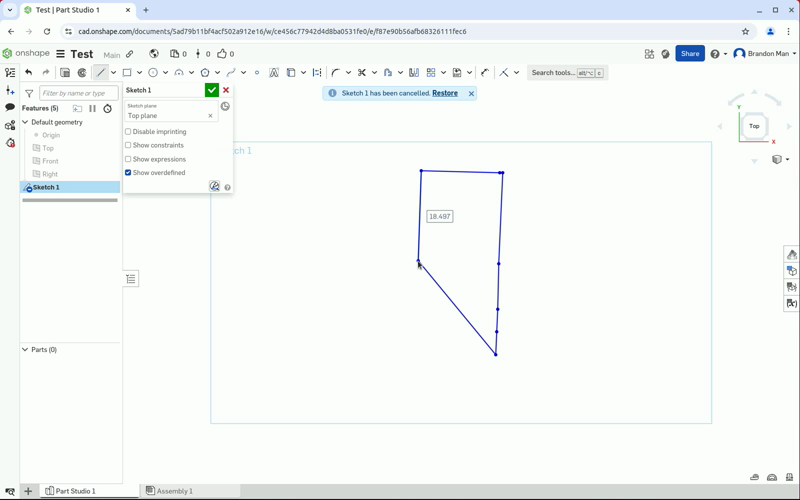
mouse_move(431, 244)
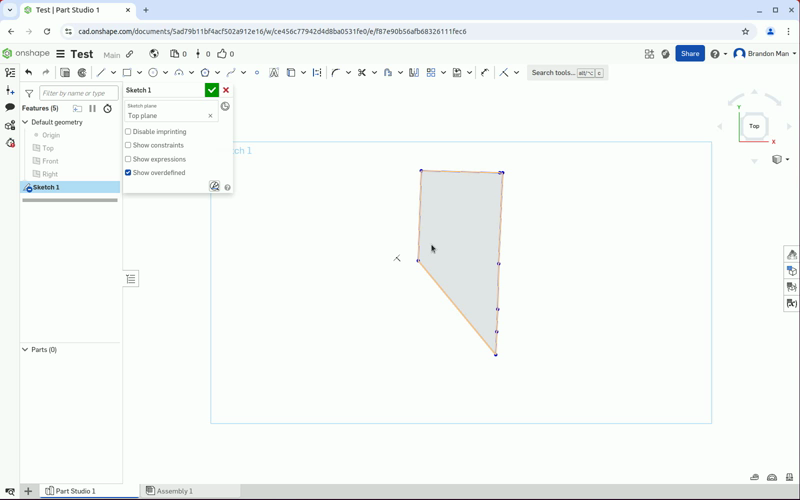
click(431, 244)
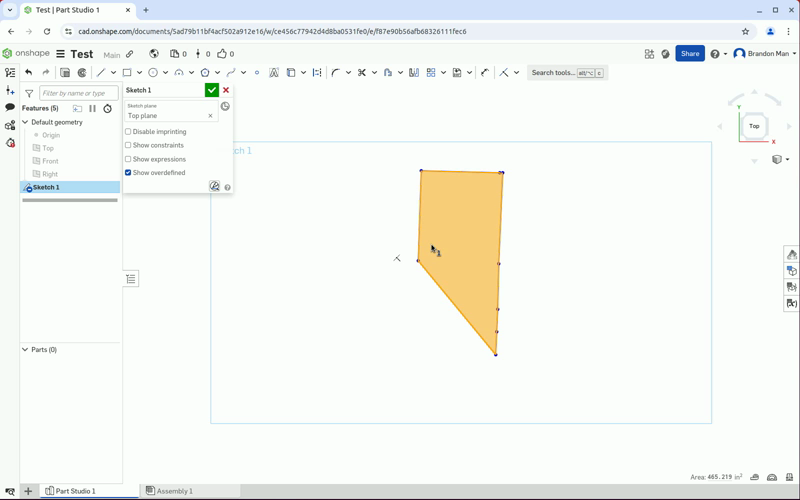
mouse_move(73, 352)
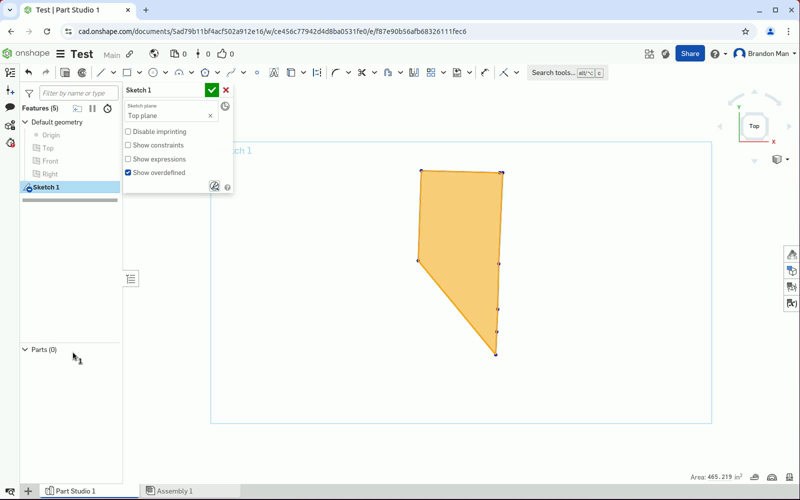
key(shift+y)
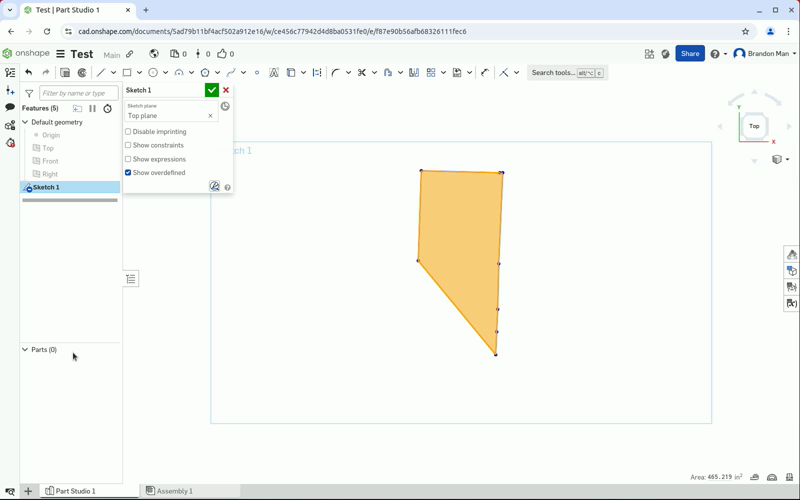
key(shift+e)
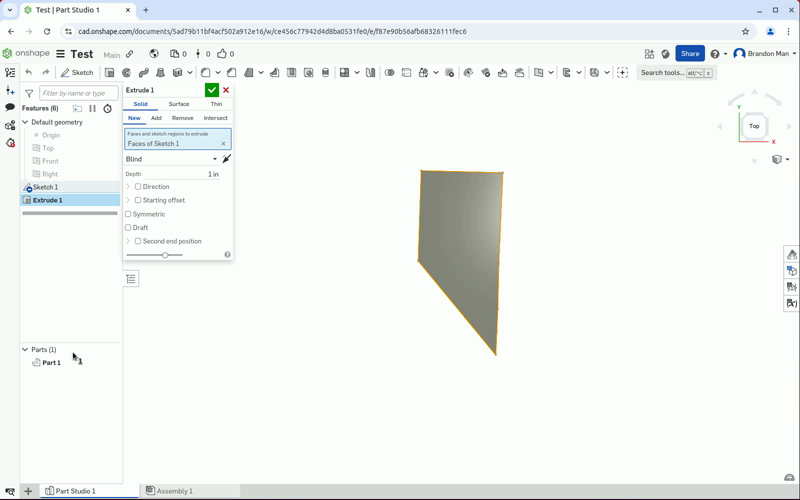
mouse_move(143, 106)
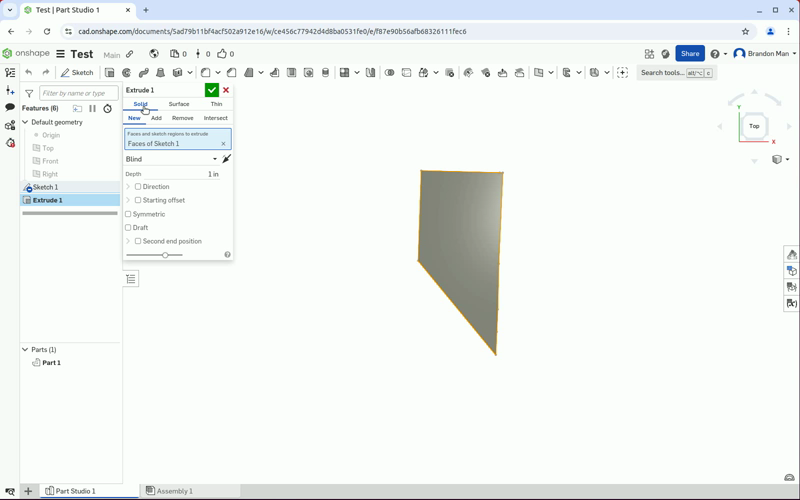
click(143, 106)
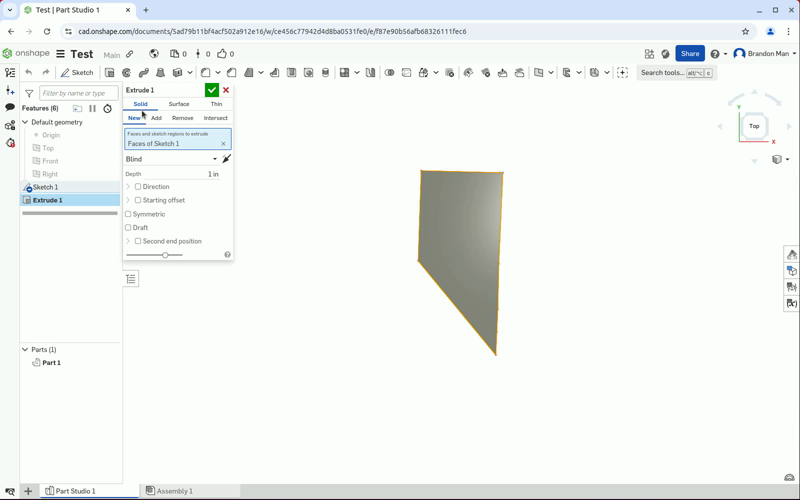
mouse_move(137, 120)
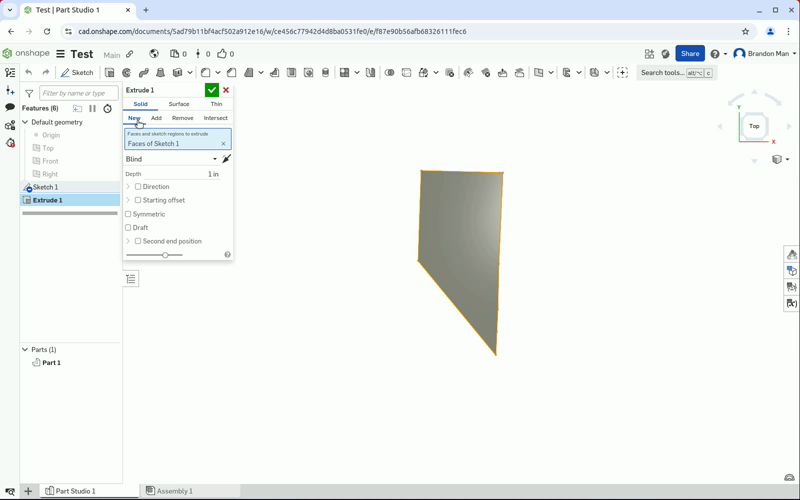
click(137, 120)
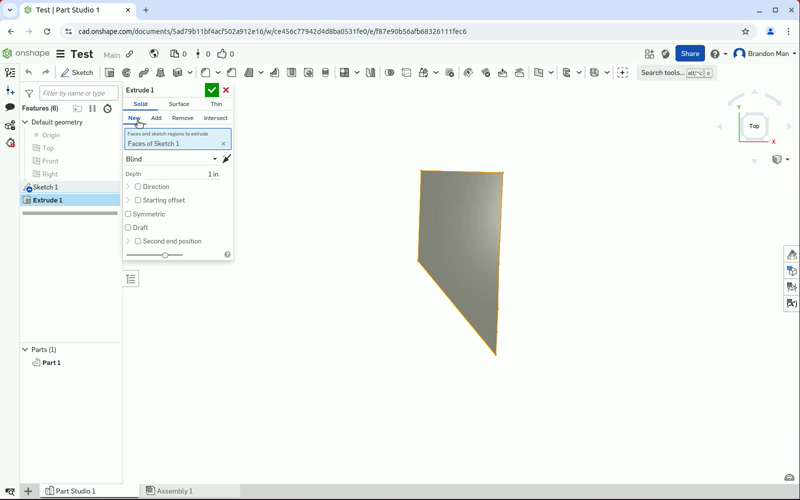
key(tab, 4)
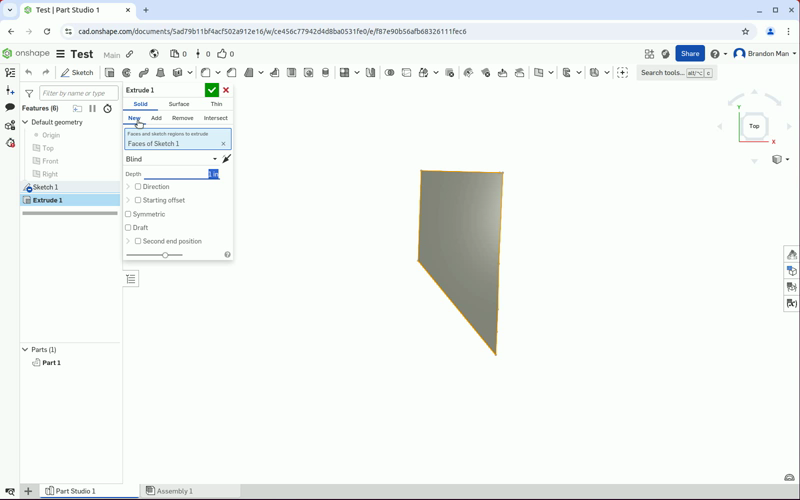
text(1.204)
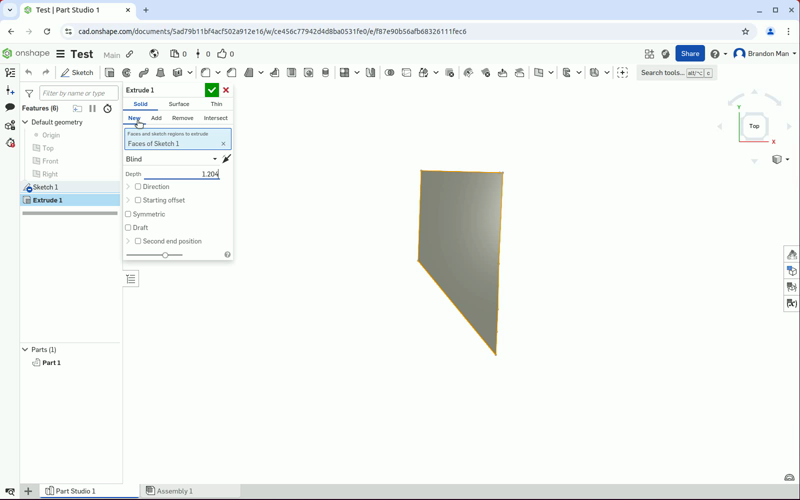
key(enter)
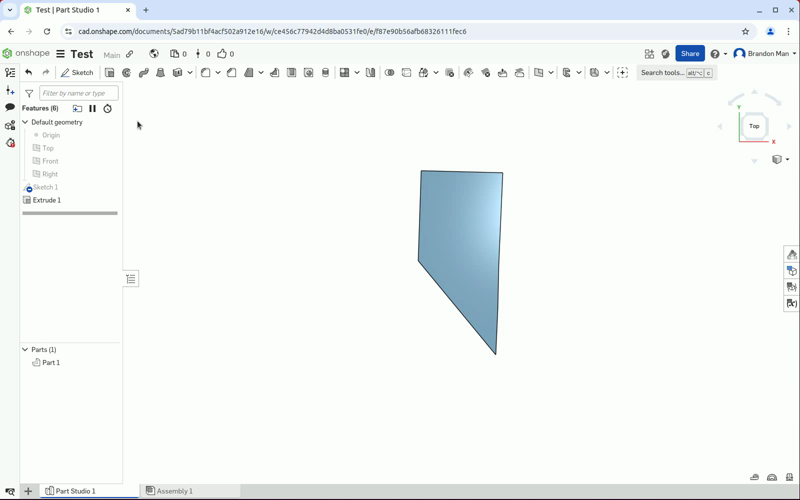
key(shift+h)
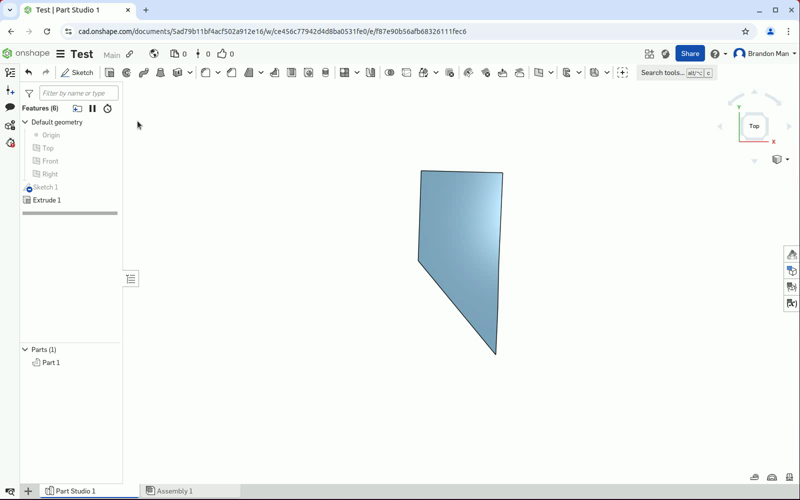
key(shift+h)
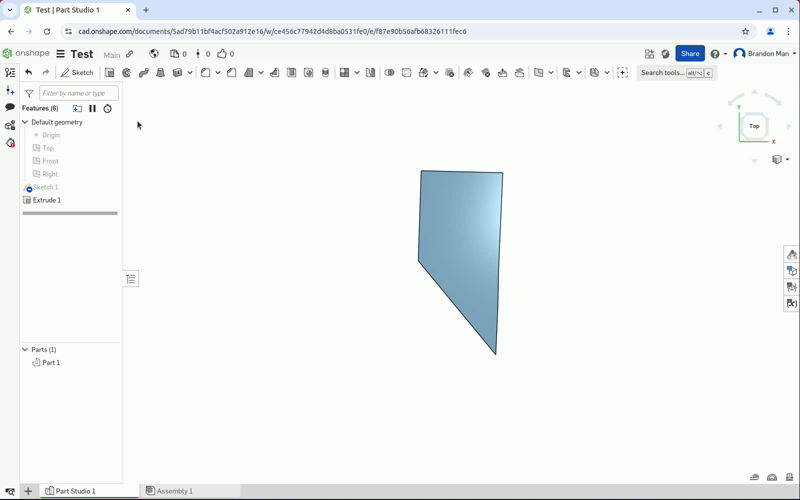
mouse_move(73, 189)
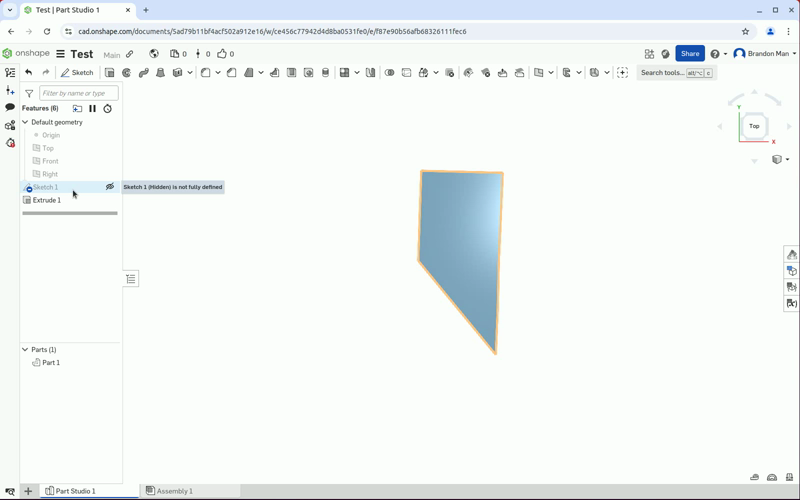
click(73, 189)
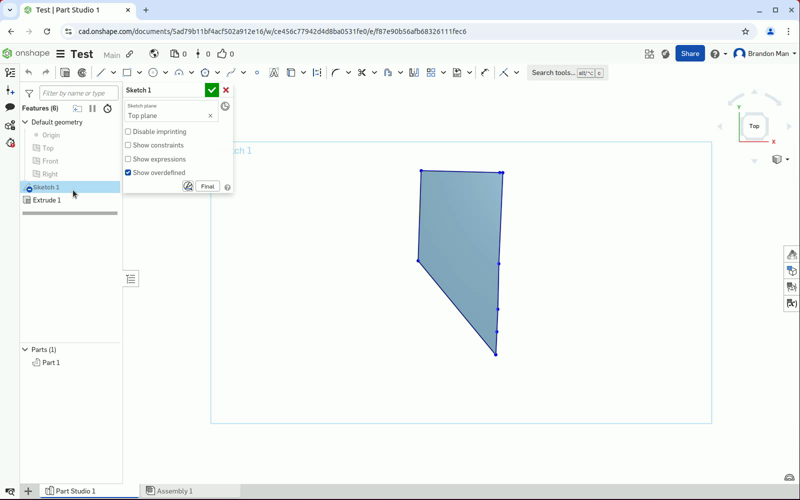
mouse_move(229, 92)
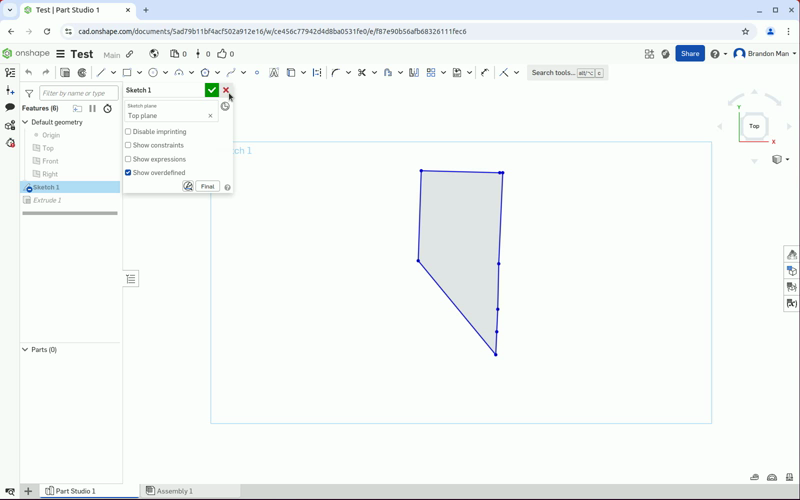
click(229, 92)
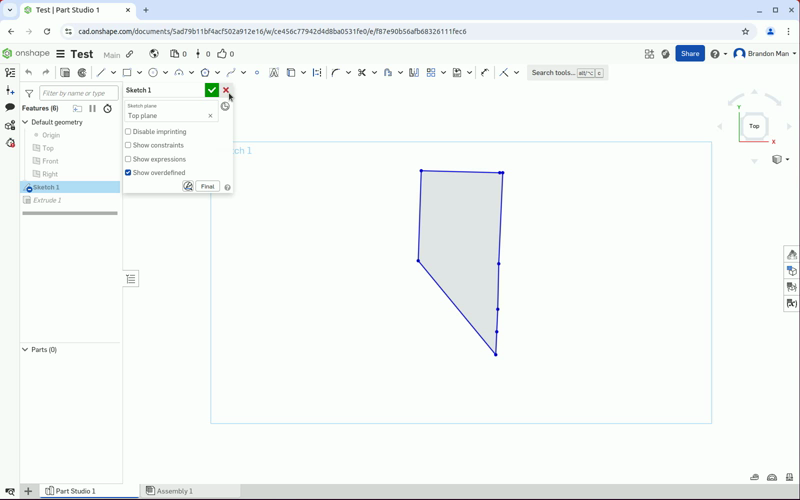
key(shift+s)
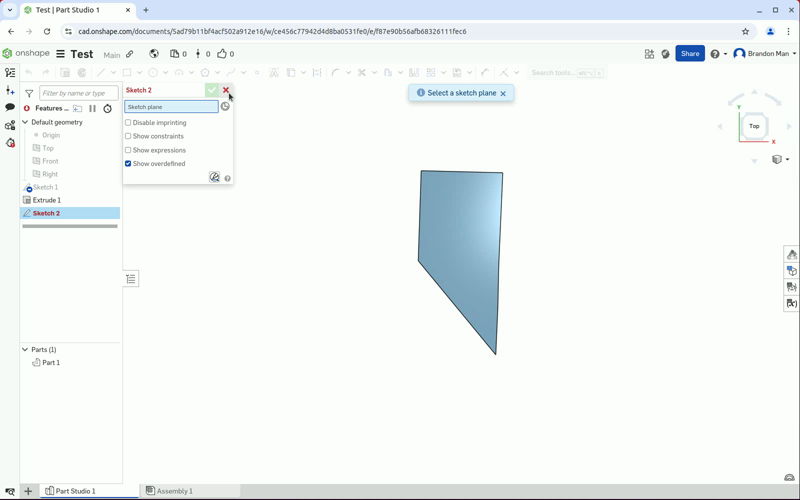
mouse_move(73, 150)
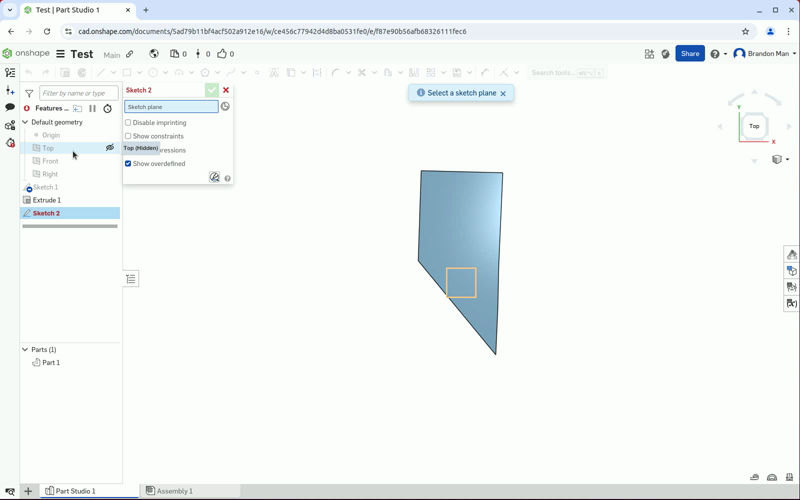
click(73, 150)
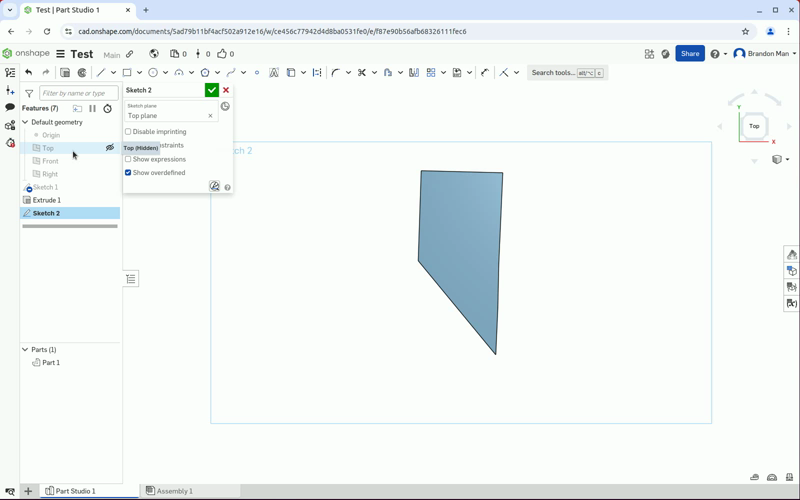
mouse_move(73, 352)
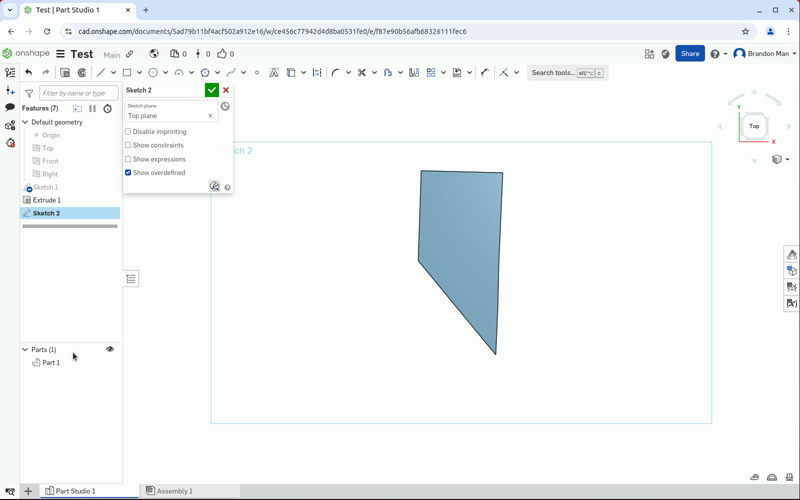
key(y)
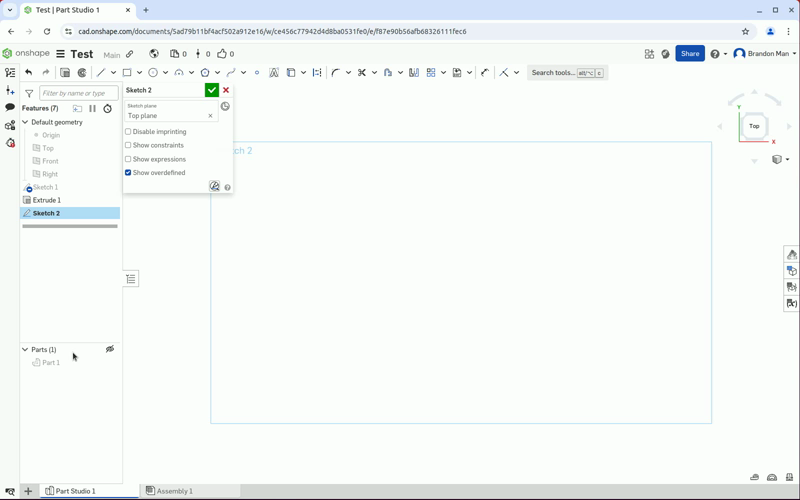
key(l)
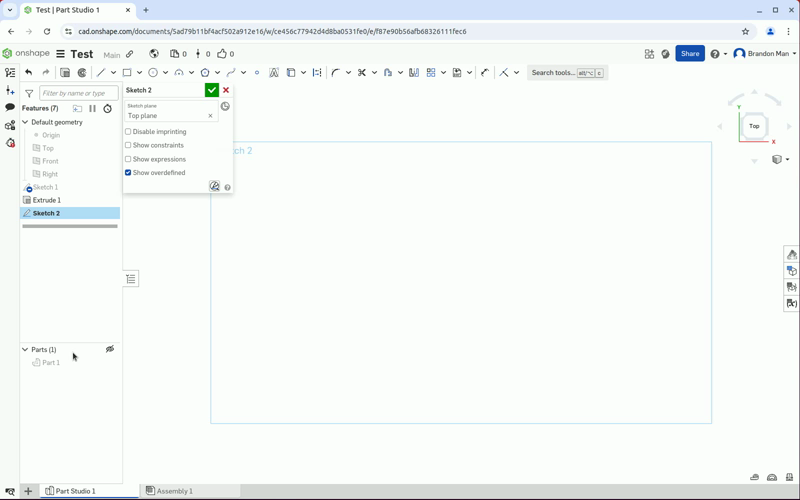
key_down(shift)
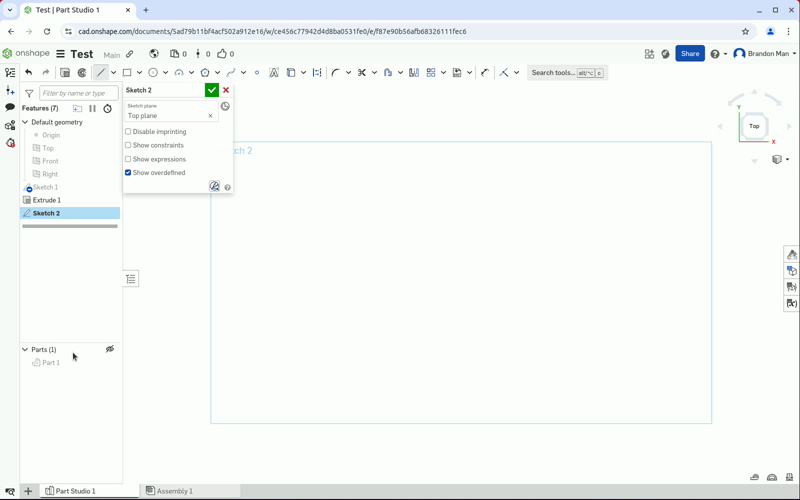
mouse_move(499, 172)
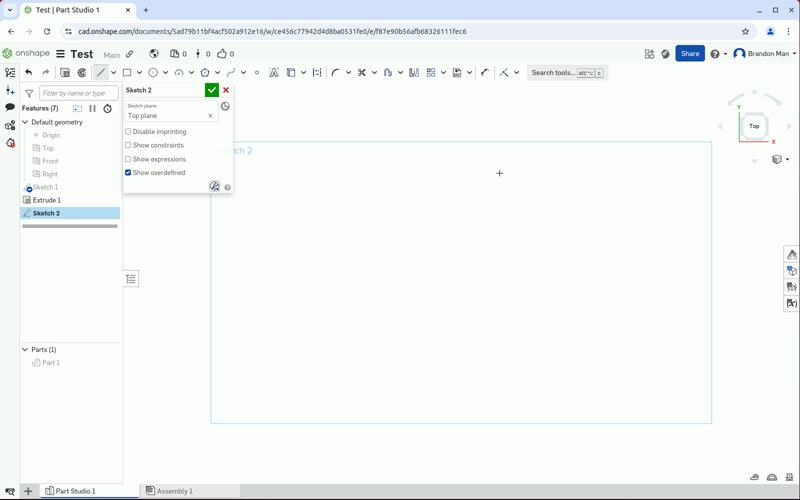
click(499, 172)
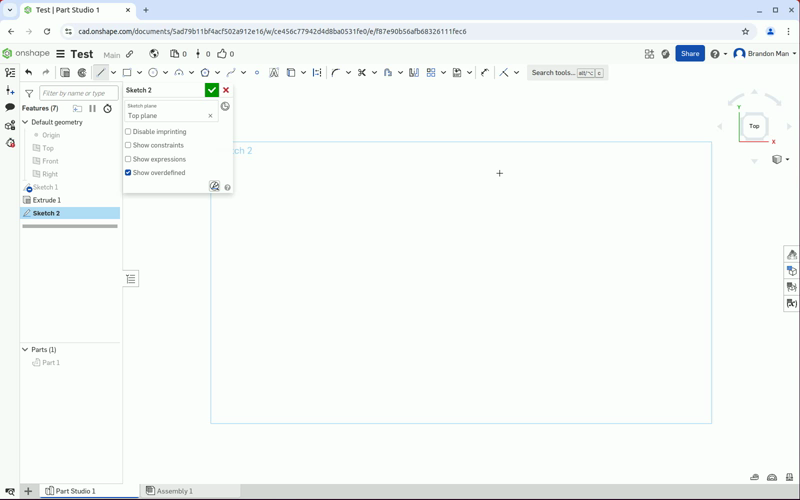
key_up(shift)
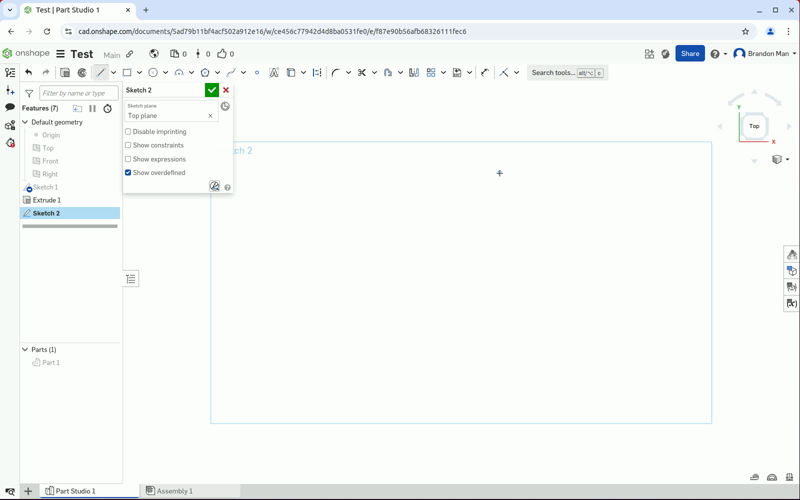
key_down(shift)
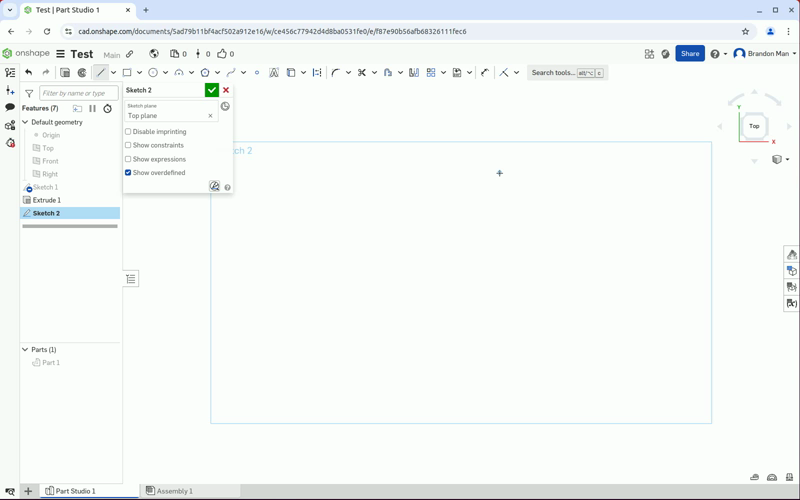
mouse_move(529, 172)
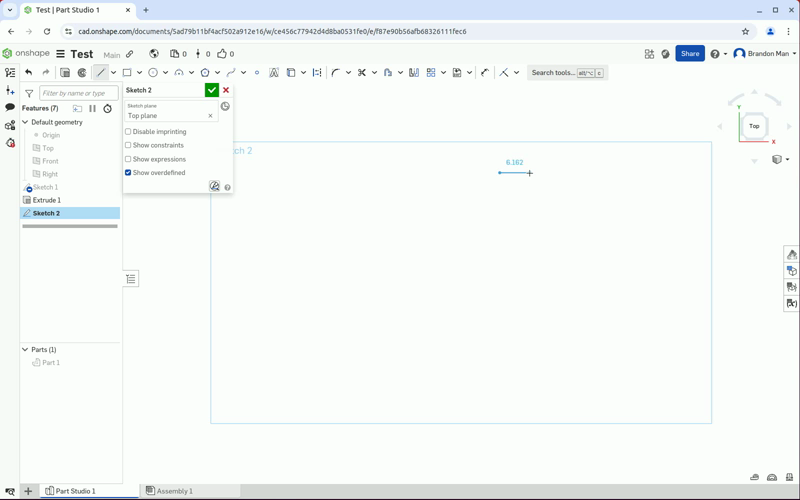
mouse_move(504, 172)
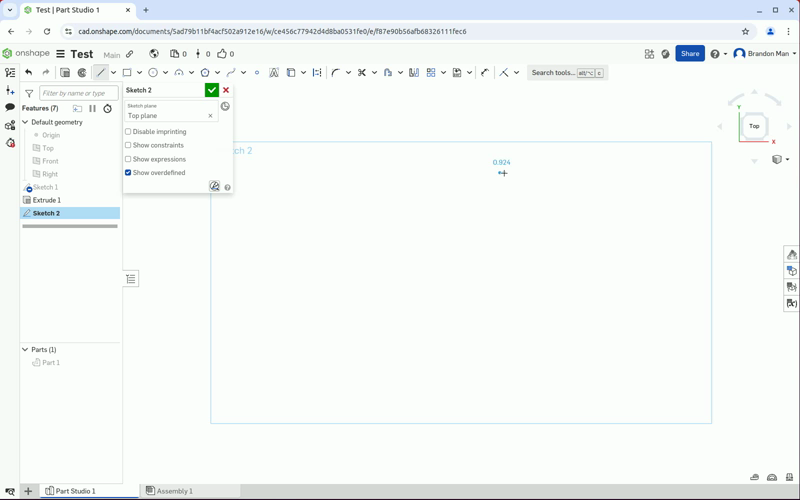
scroll(6)
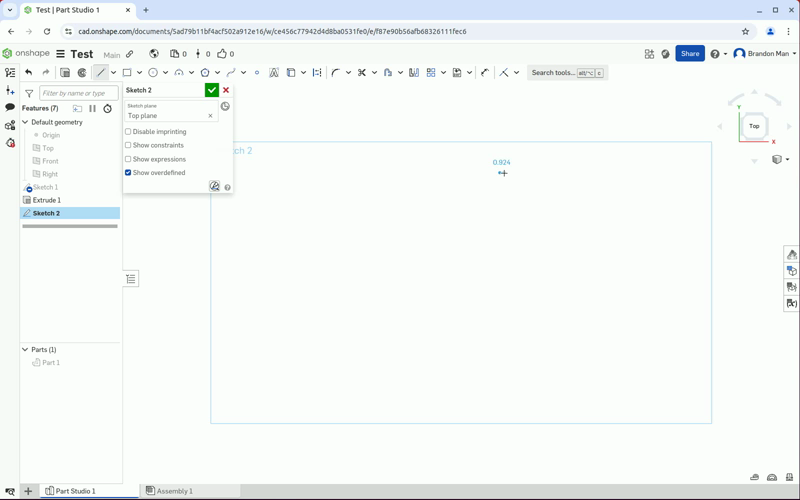
scroll(6)
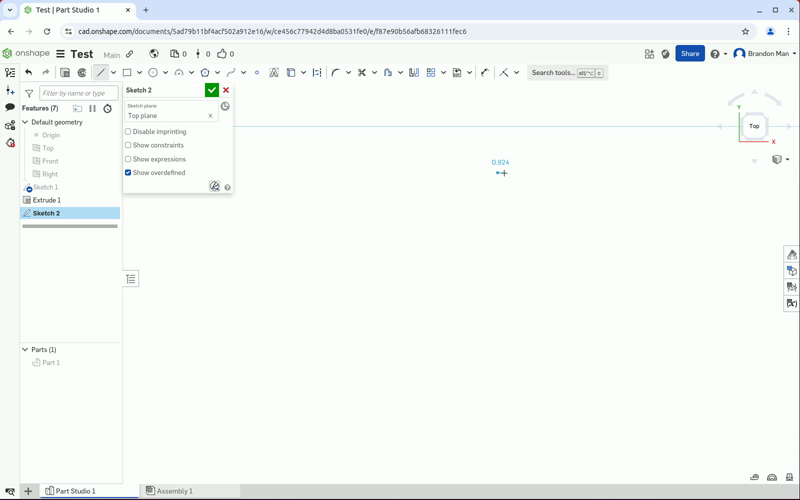
scroll(6)
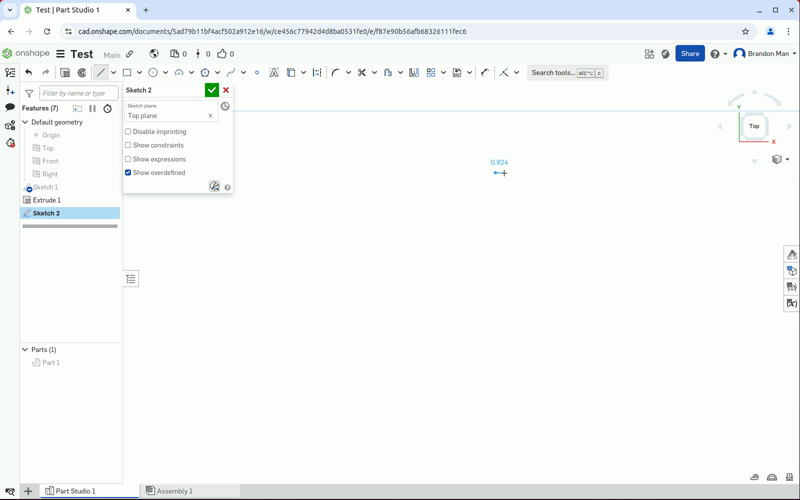
scroll(6)
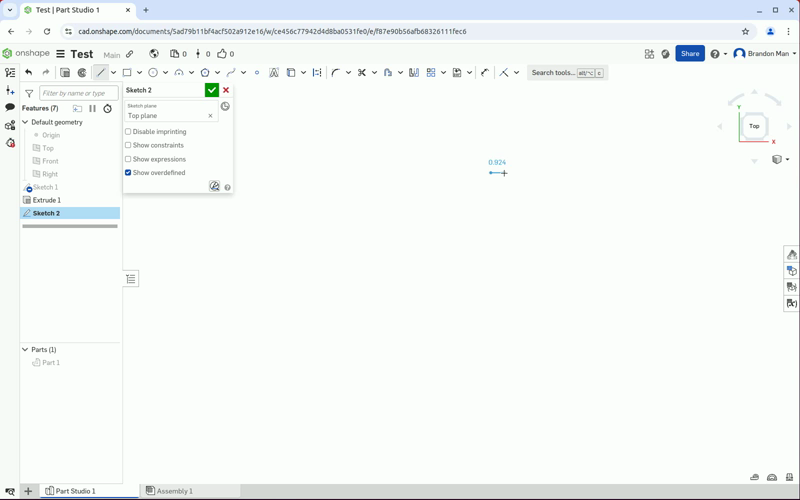
scroll(6)
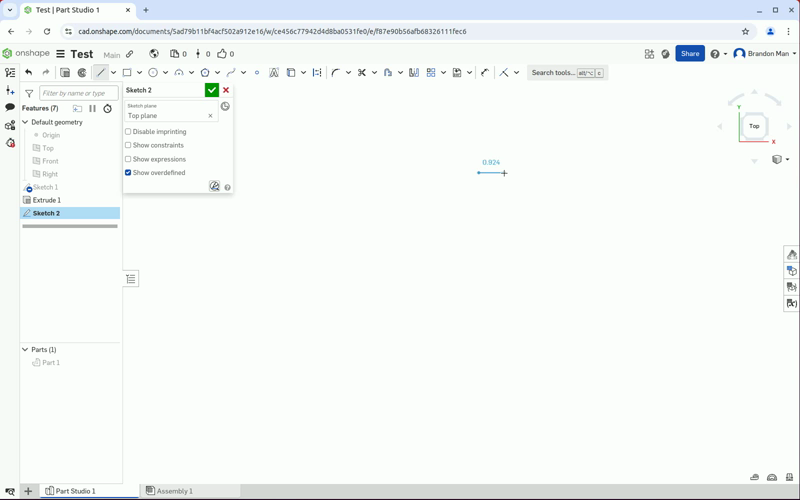
scroll(6)
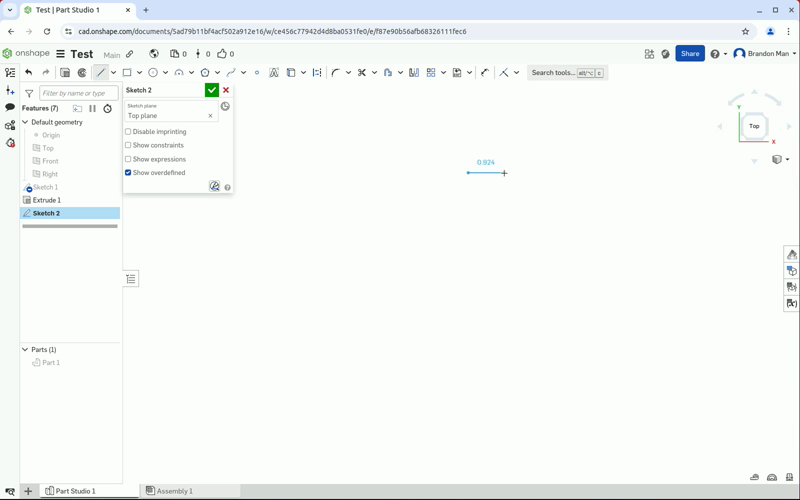
scroll(6)
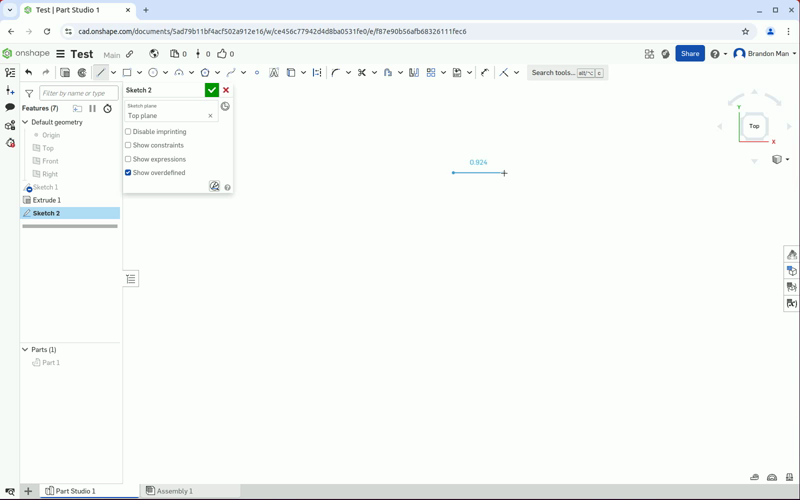
click(504, 172)
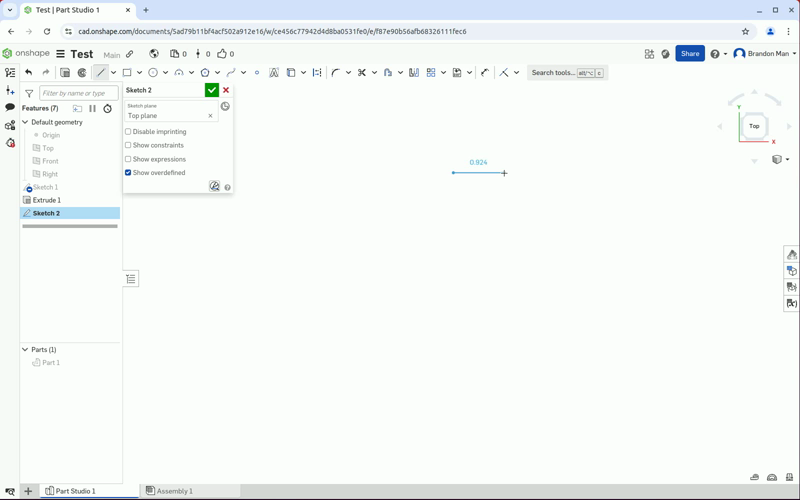
scroll(-6)
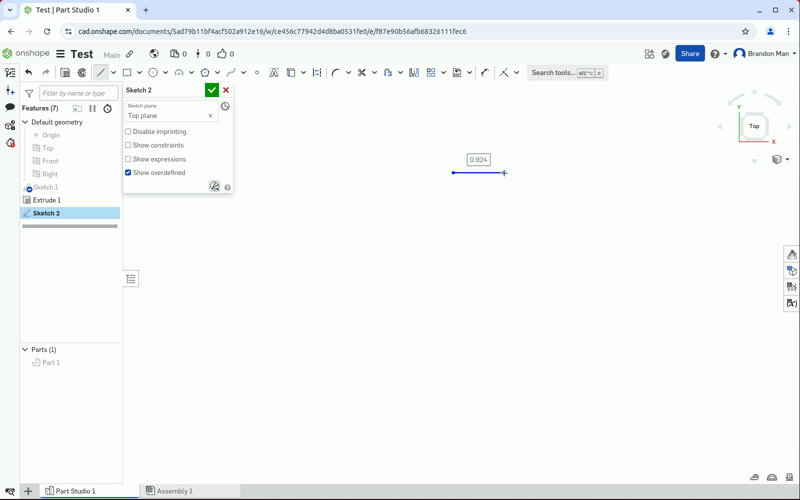
scroll(-6)
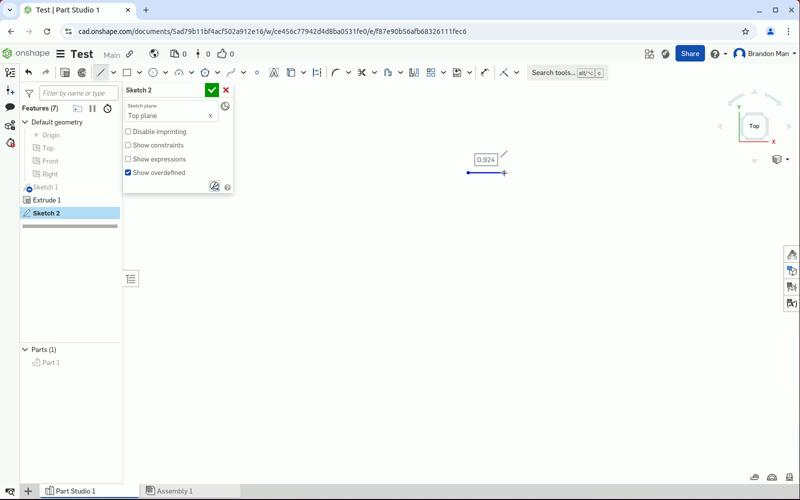
scroll(-6)
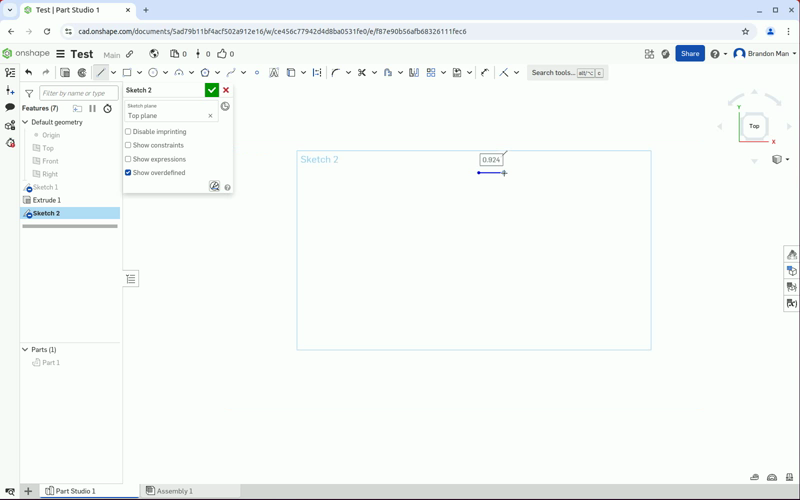
scroll(-6)
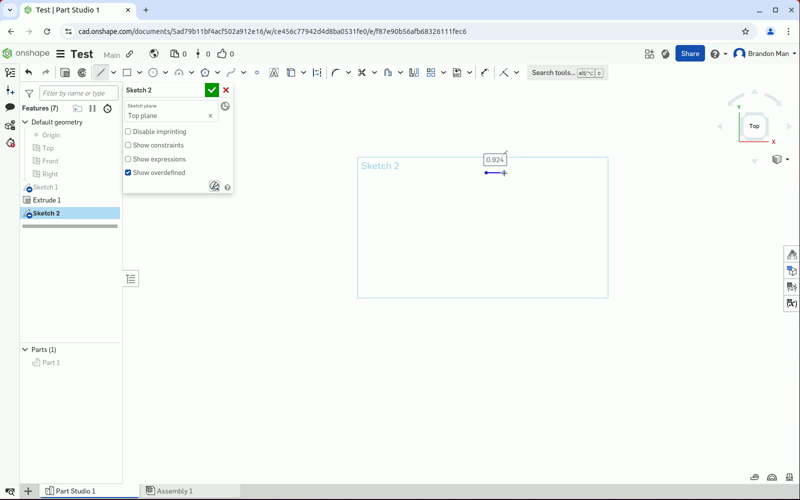
scroll(-6)
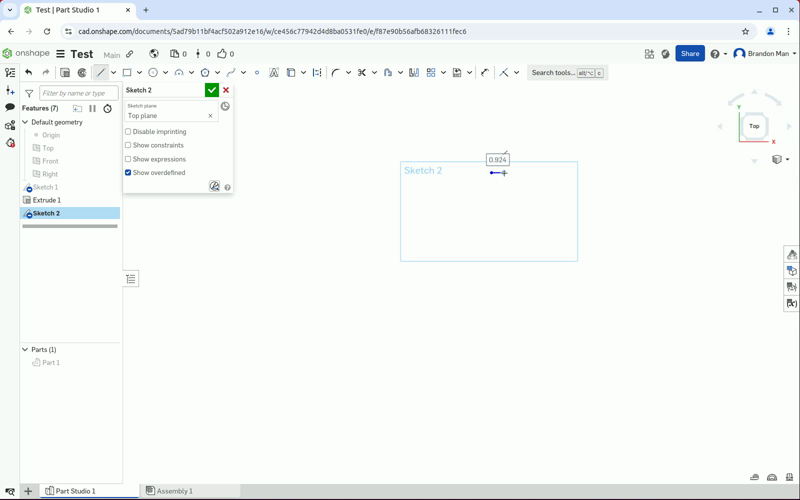
scroll(-6)
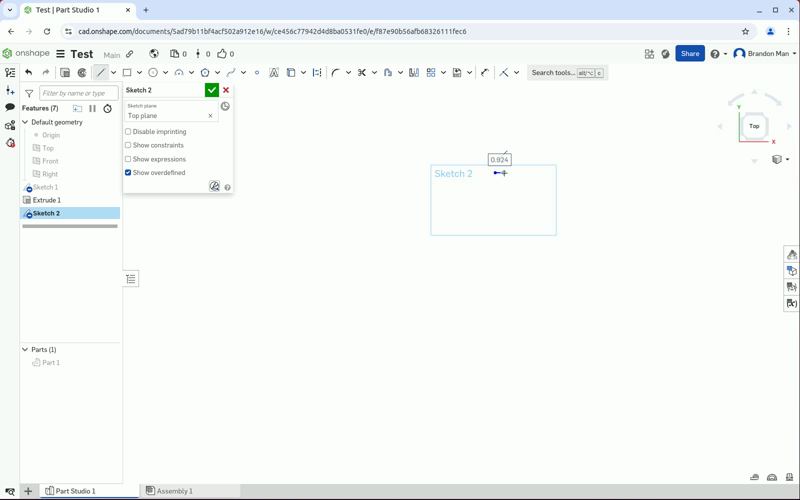
scroll(-6)
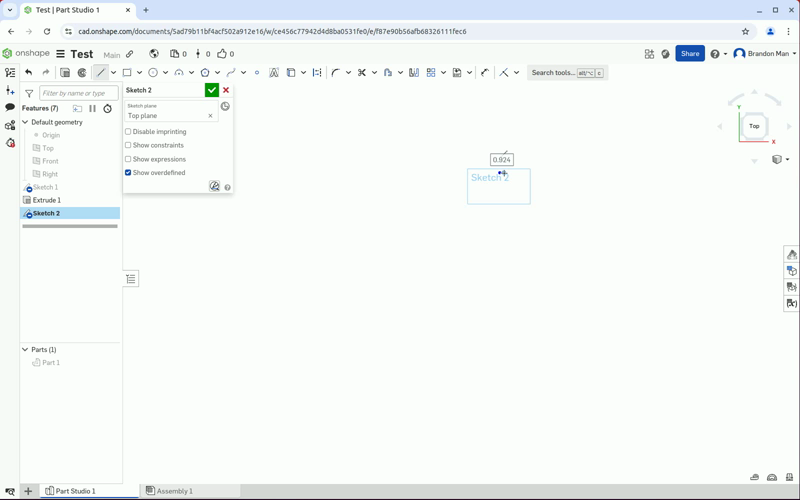
key_up(shift)
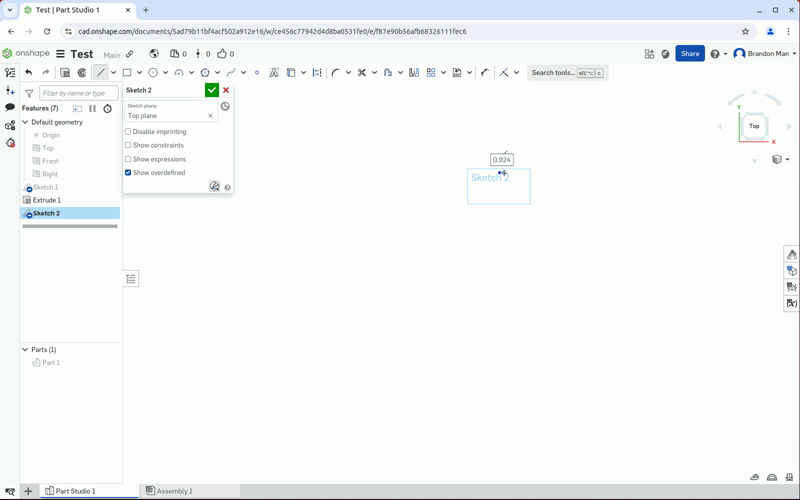
key(esc)
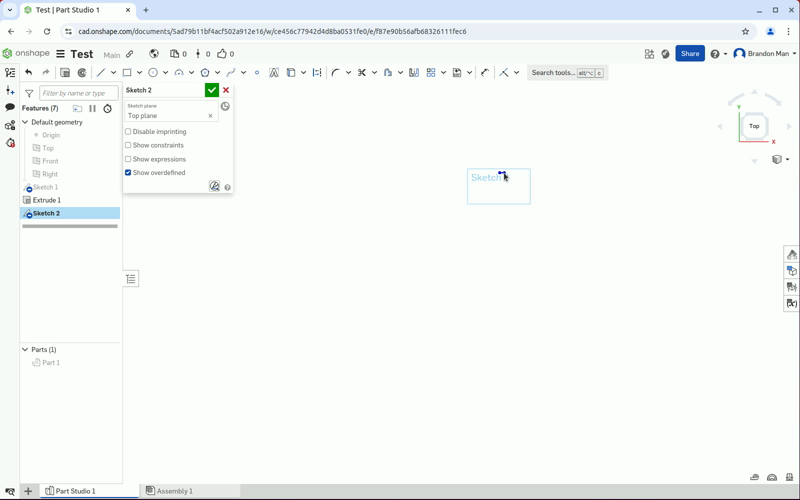
key(a)
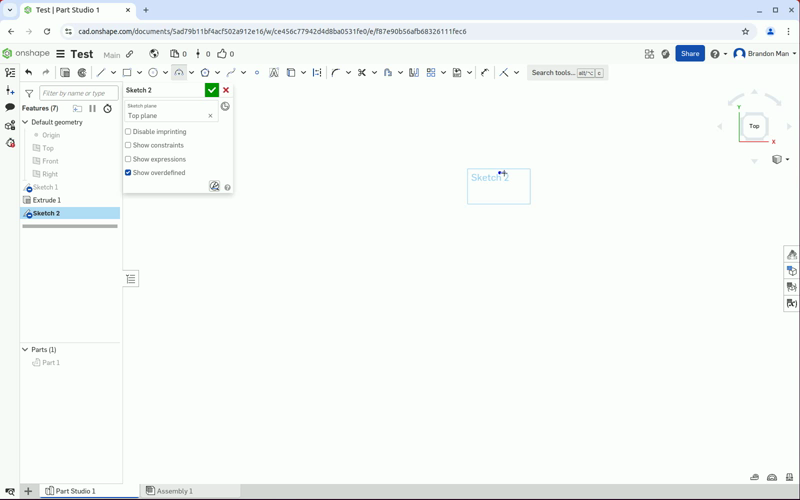
mouse_move(504, 172)
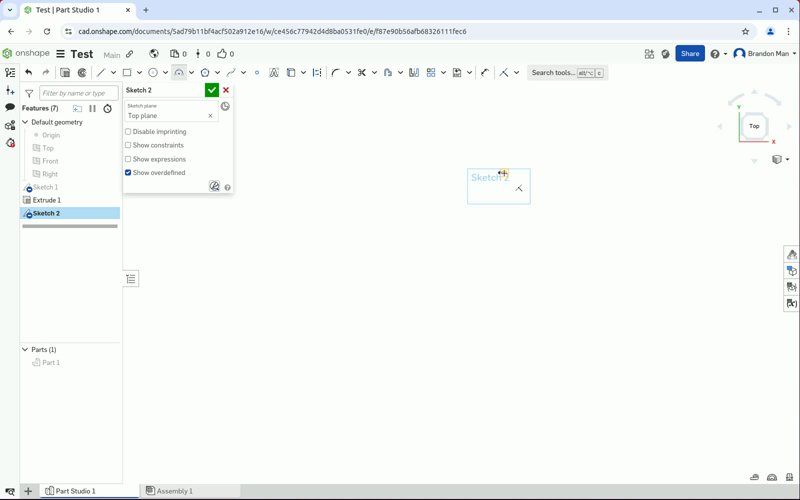
click(504, 172)
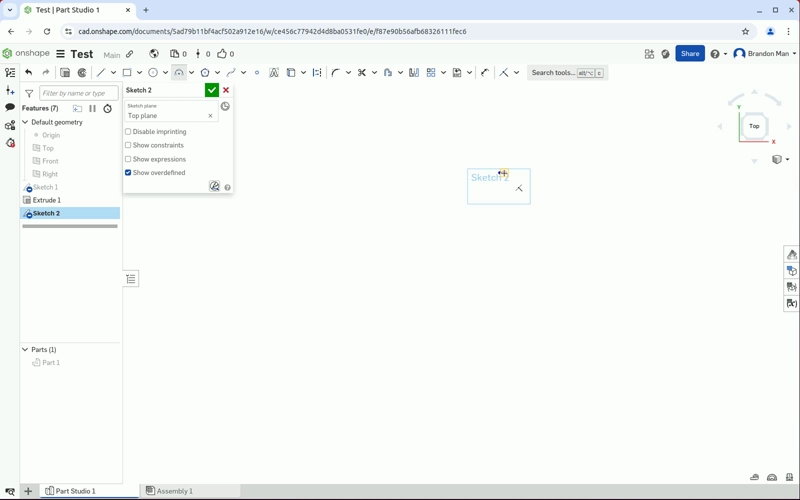
mouse_move(499, 172)
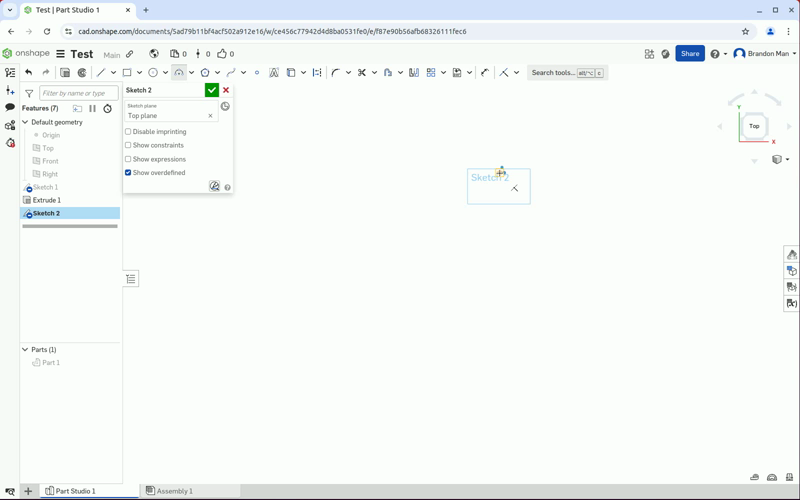
scroll(6)
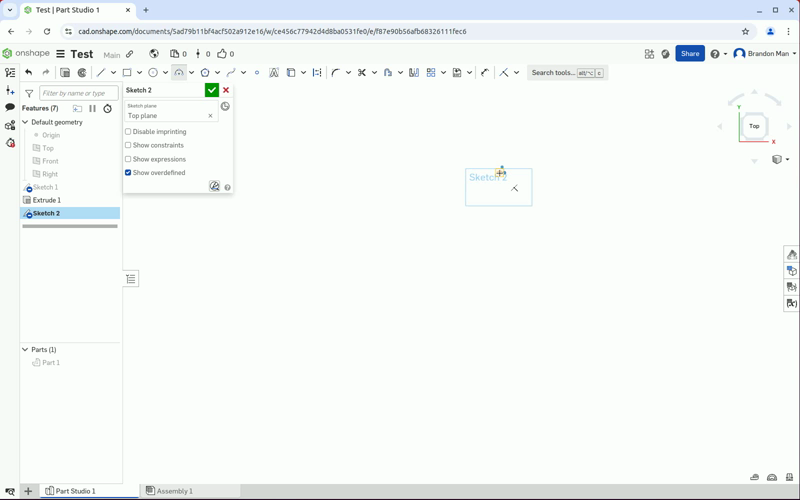
scroll(6)
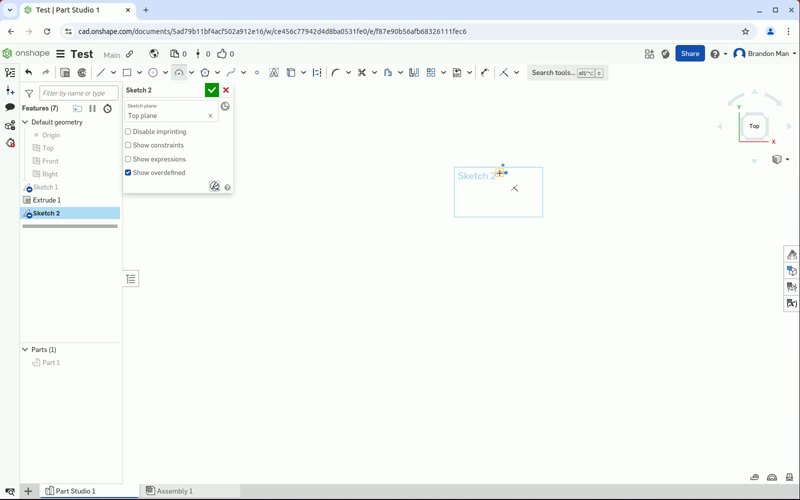
scroll(6)
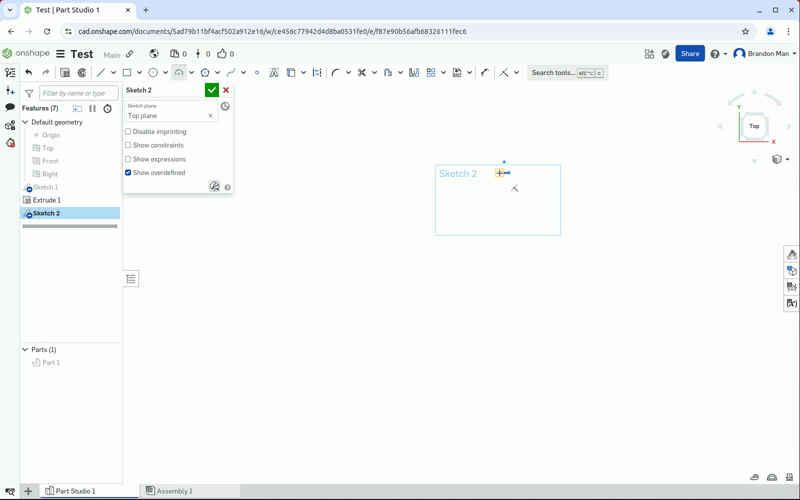
scroll(6)
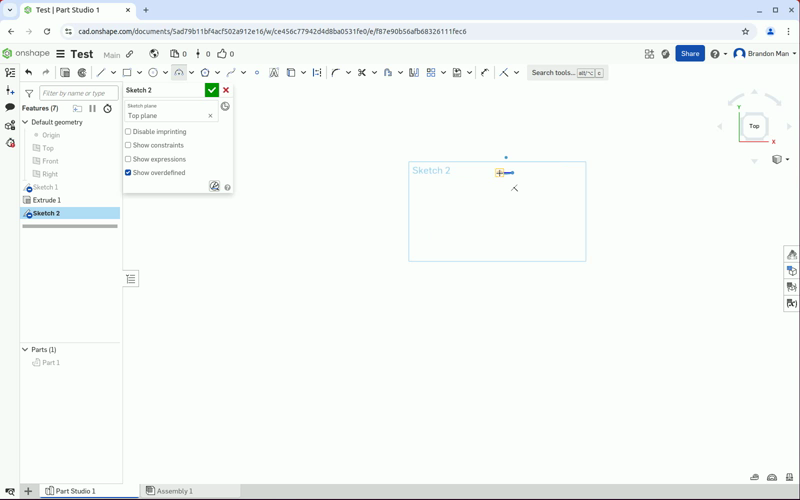
scroll(6)
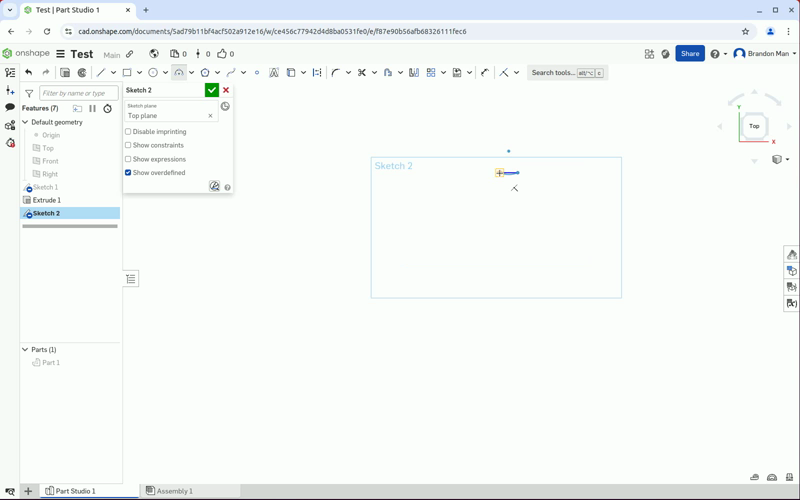
scroll(6)
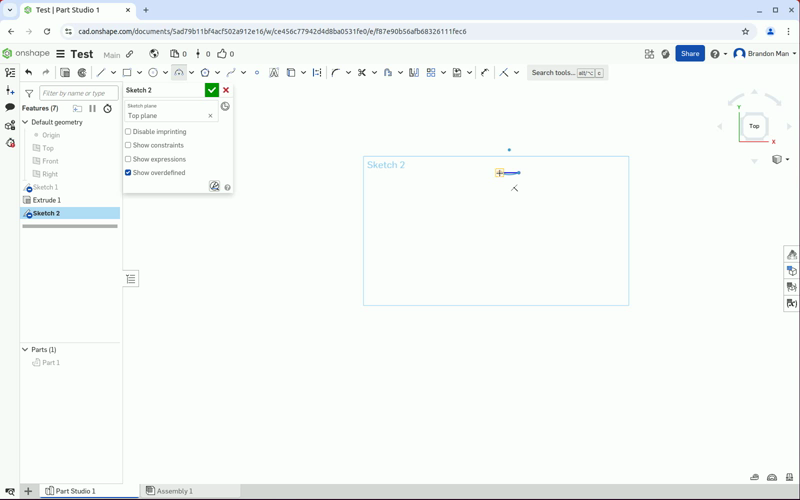
scroll(6)
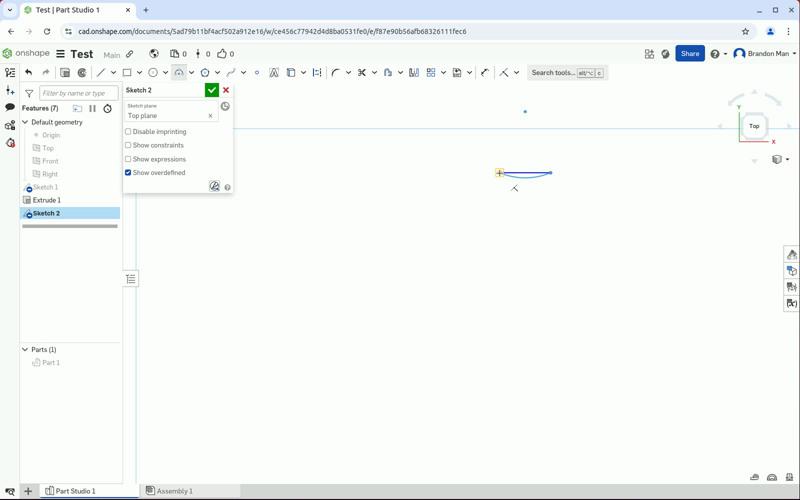
click(499, 172)
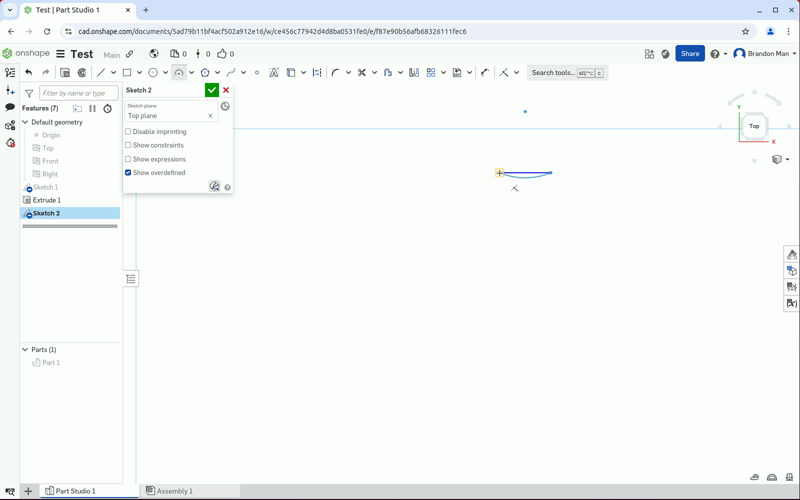
scroll(-6)
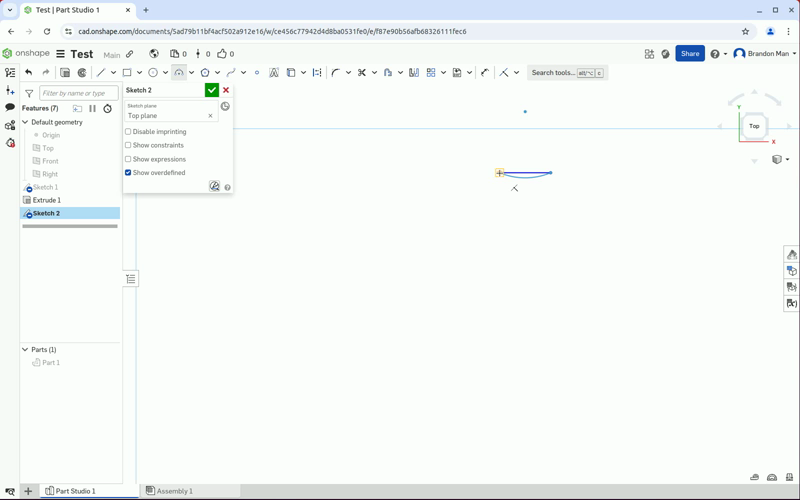
scroll(-6)
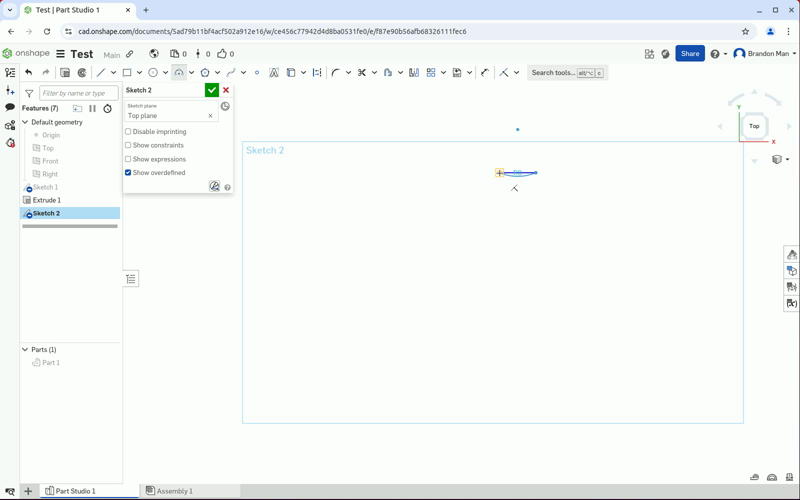
scroll(-6)
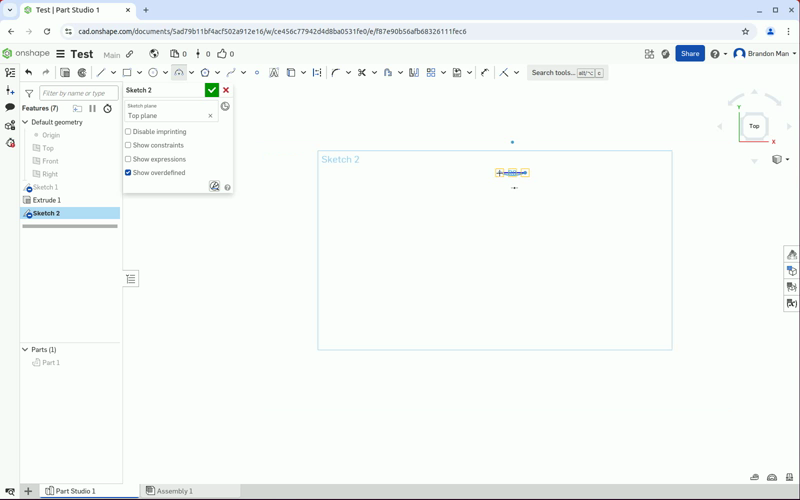
scroll(-6)
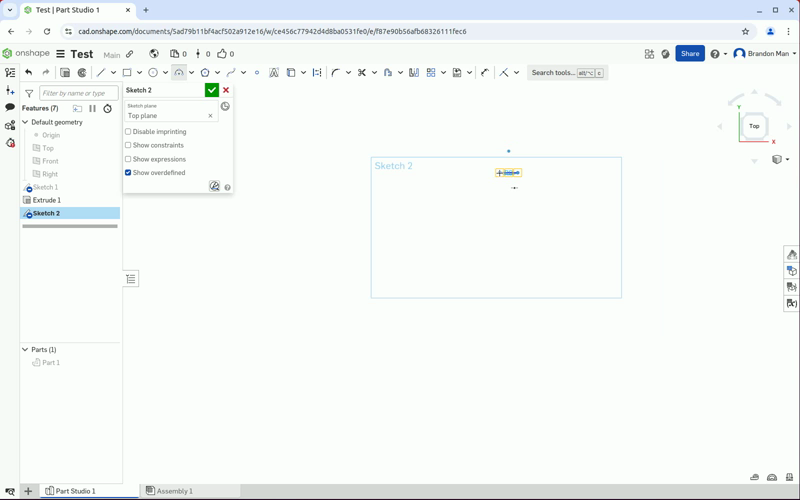
scroll(-6)
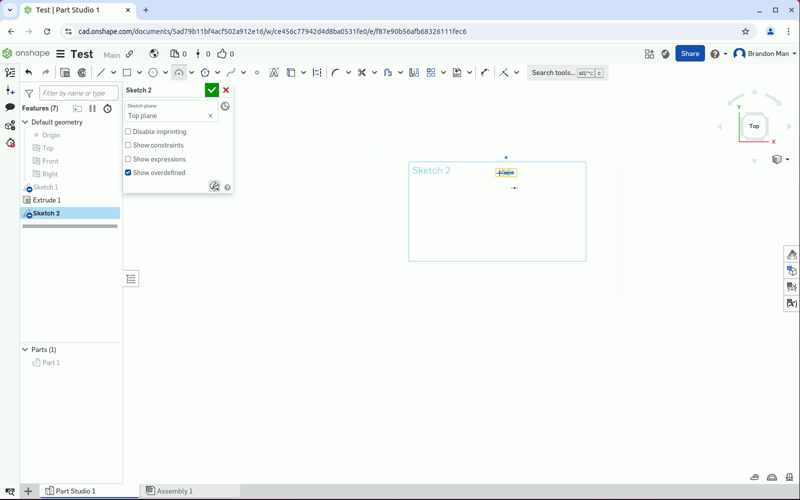
scroll(-6)
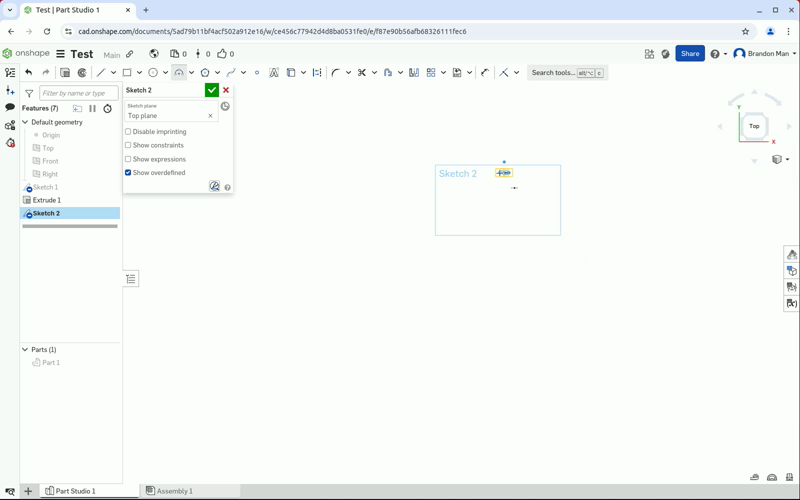
scroll(-6)
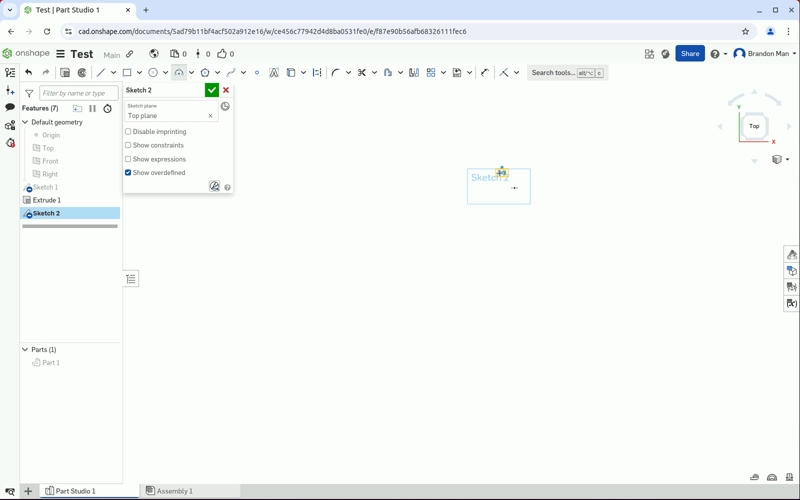
key_down(shift)
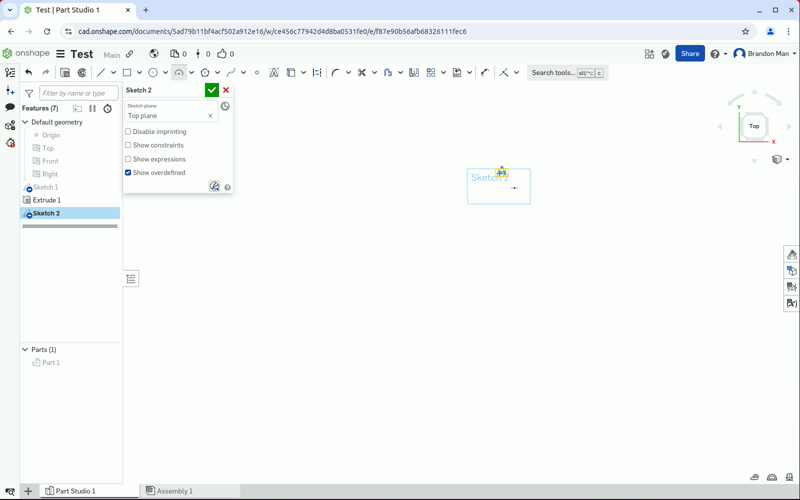
mouse_move(501, 170)
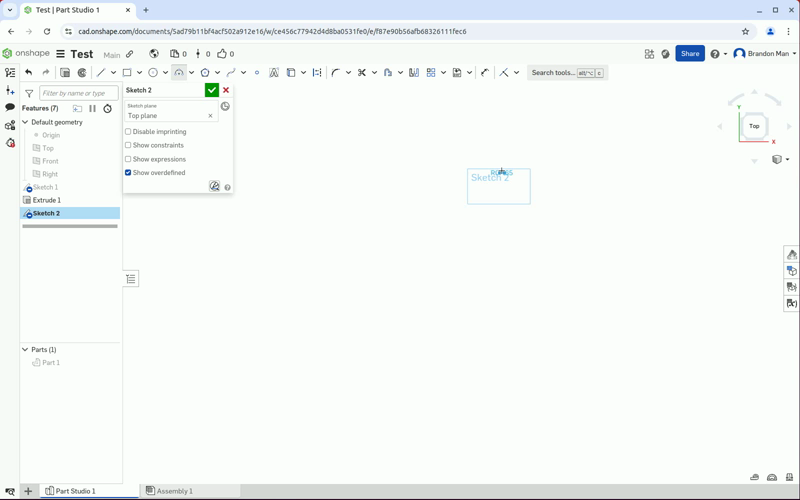
scroll(6)
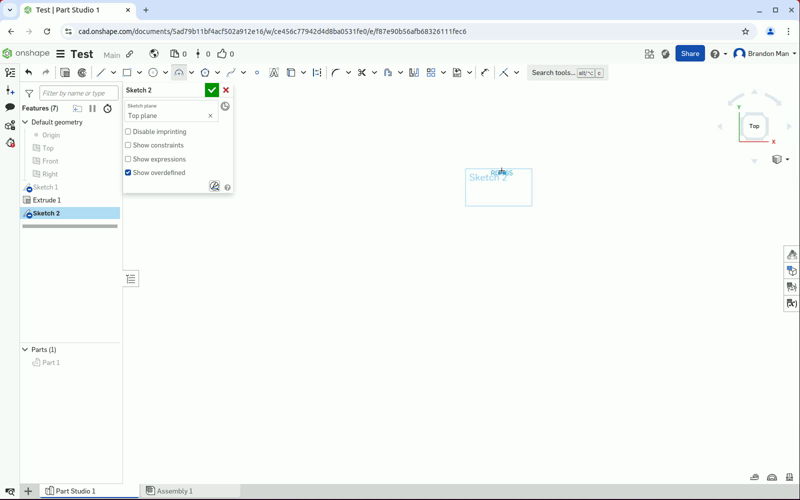
scroll(6)
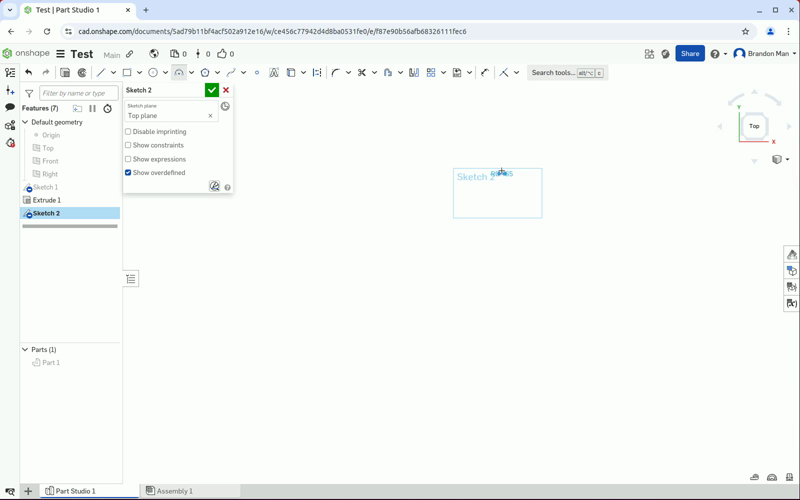
scroll(6)
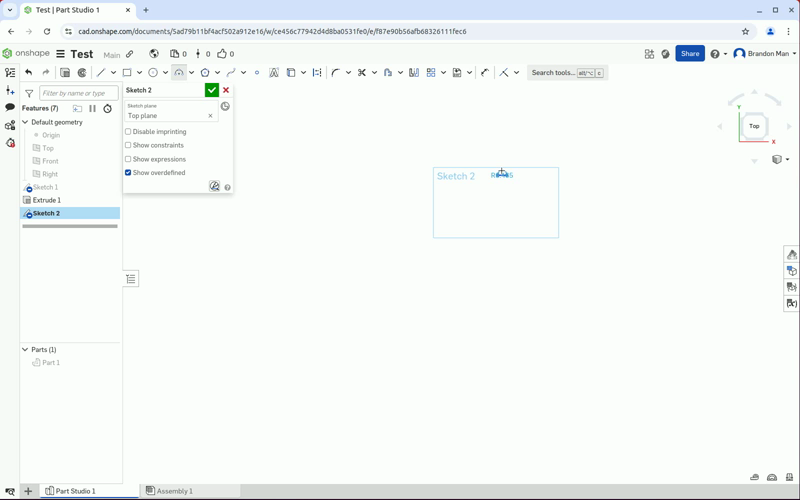
scroll(6)
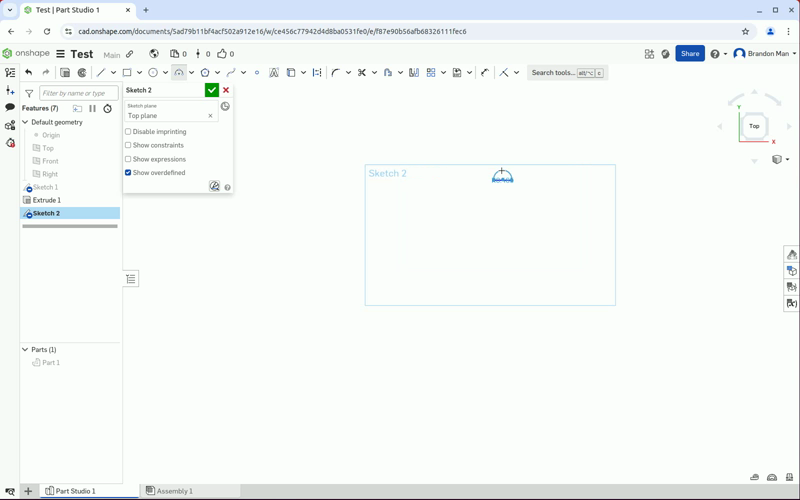
scroll(6)
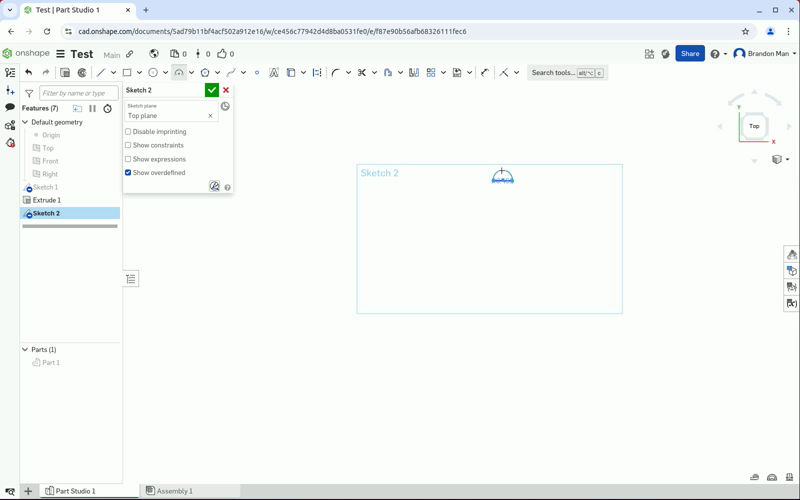
scroll(6)
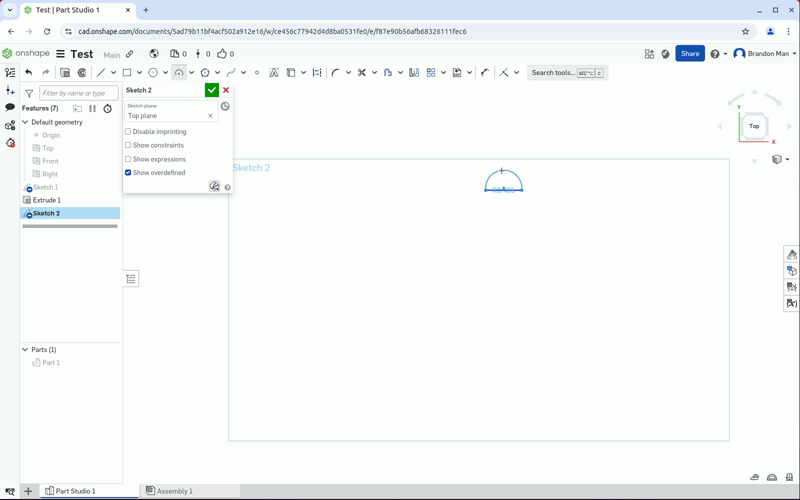
scroll(6)
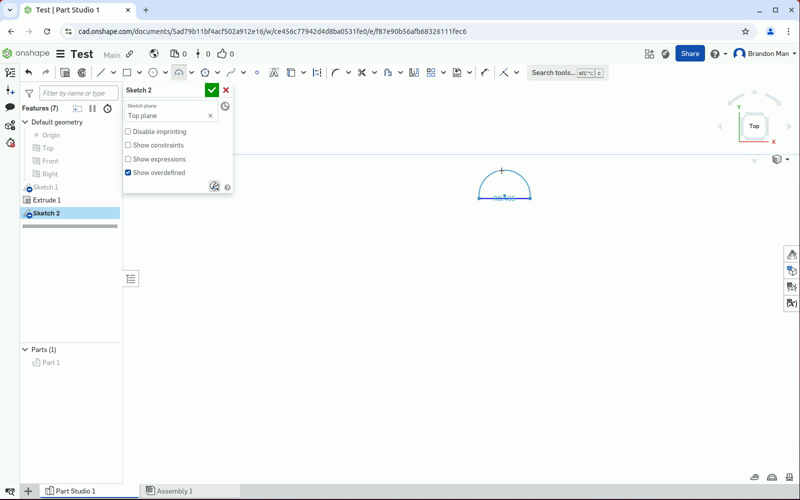
click(501, 170)
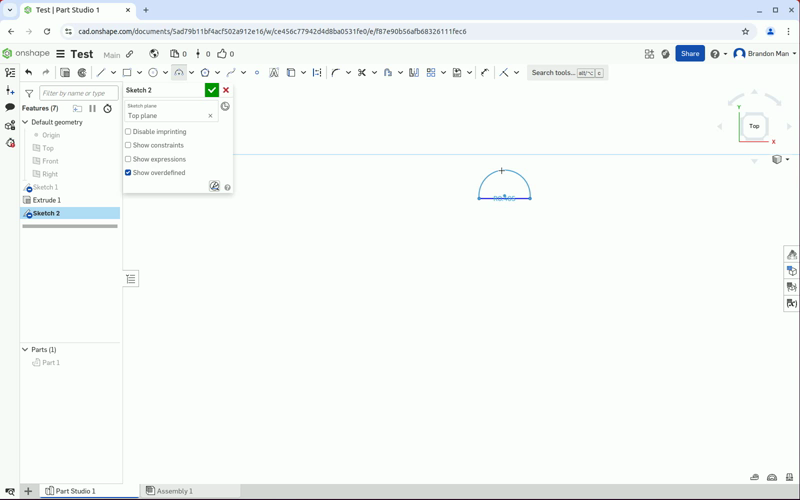
scroll(-6)
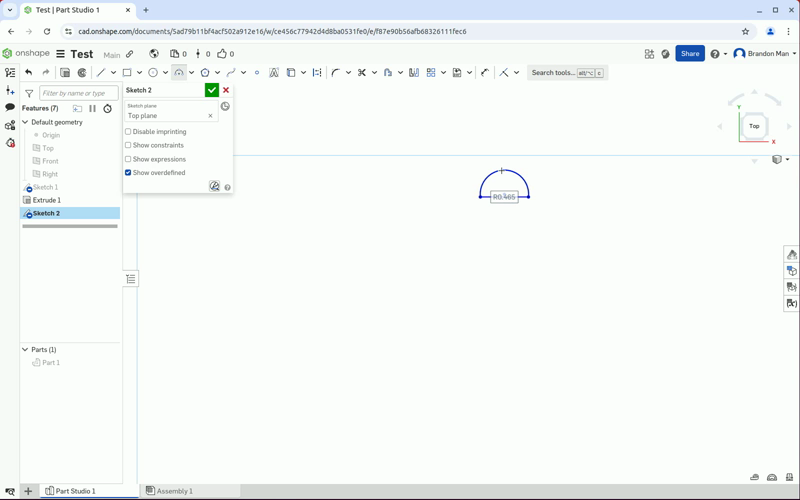
scroll(-6)
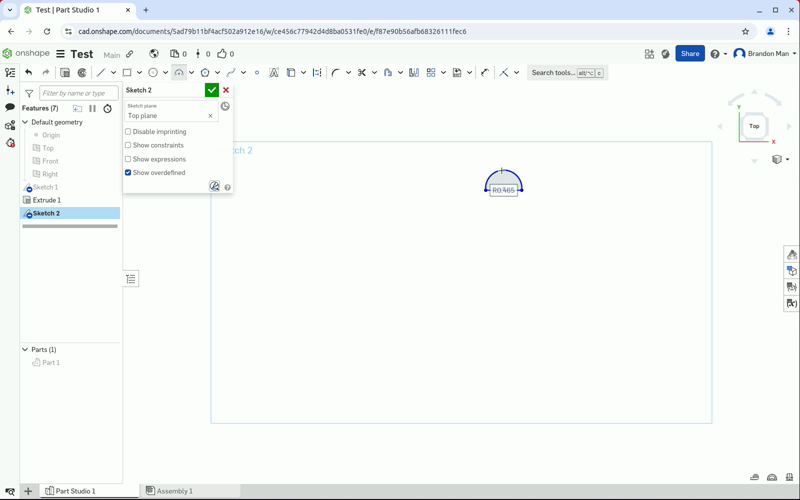
scroll(-6)
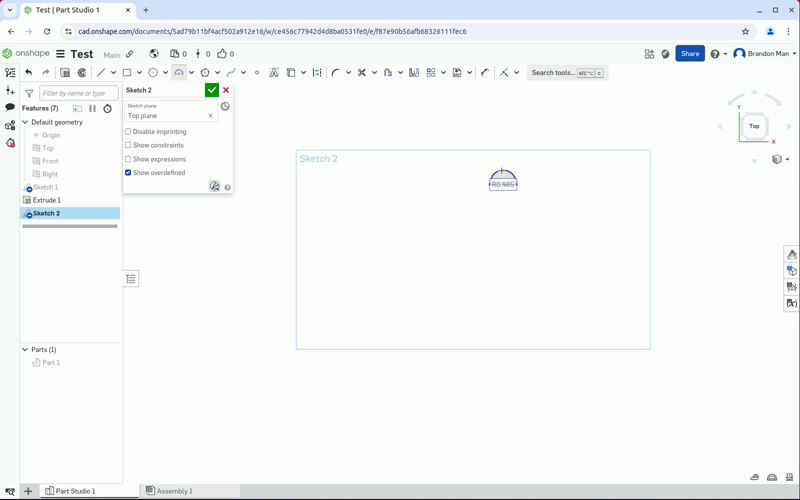
scroll(-6)
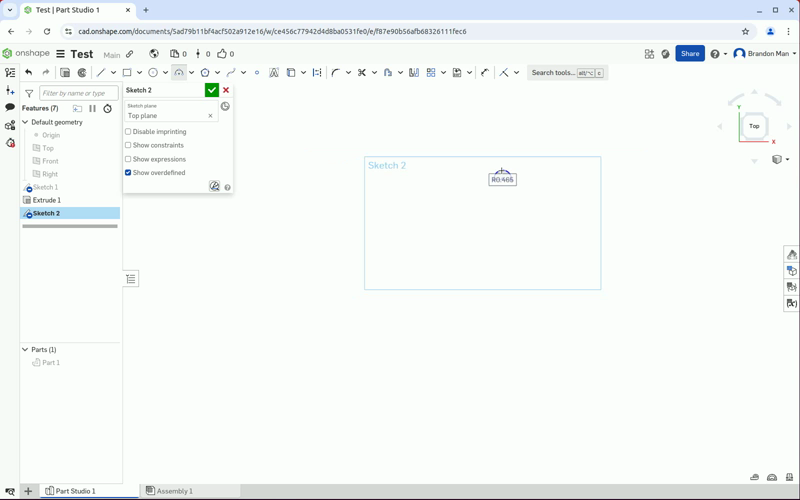
scroll(-6)
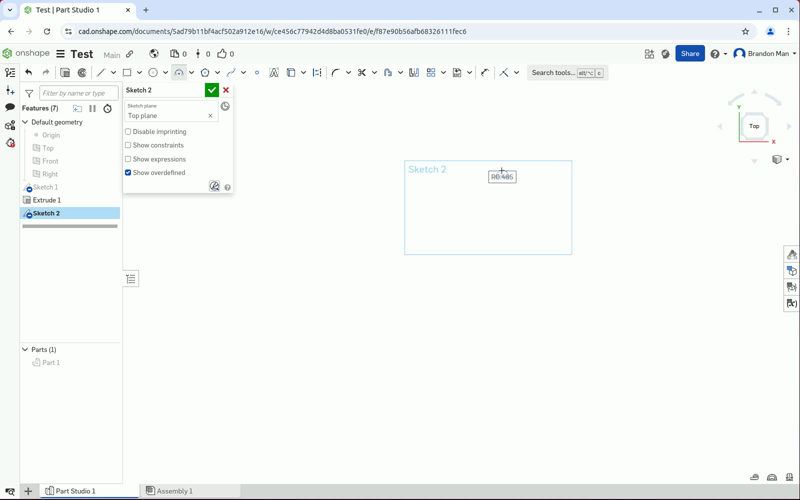
scroll(-6)
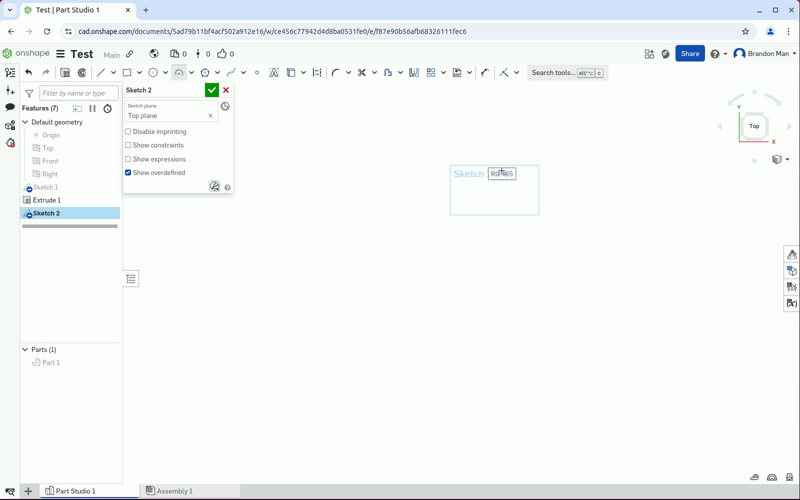
scroll(-6)
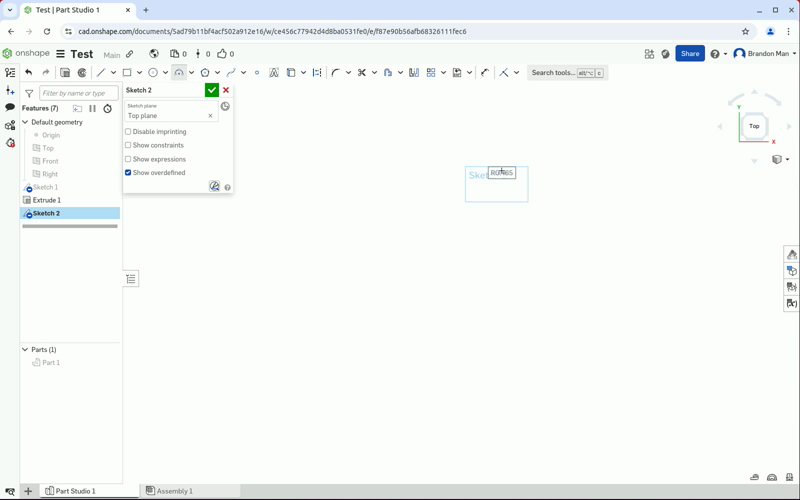
key_up(shift)
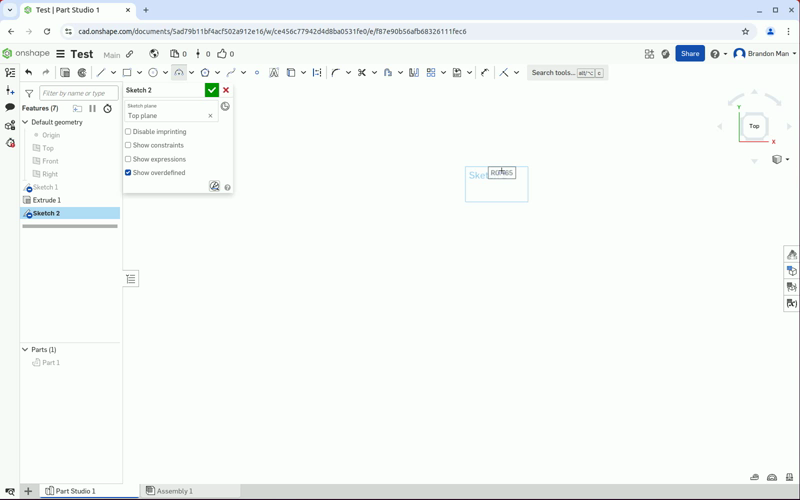
key(esc)
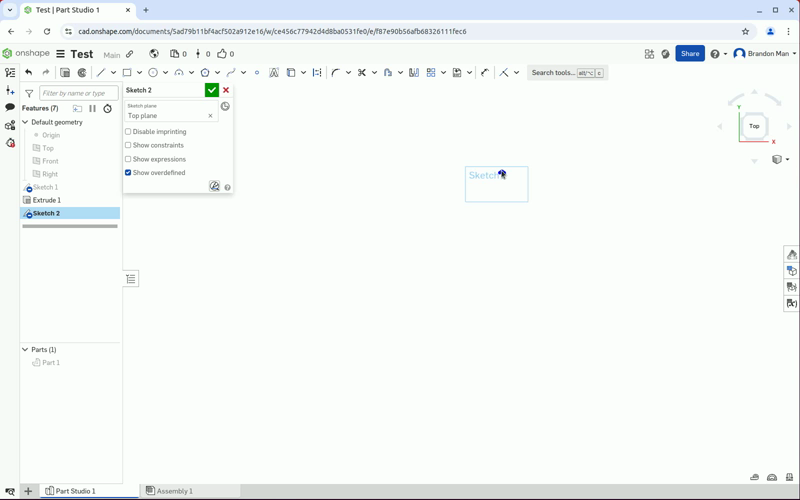
mouse_move(501, 170)
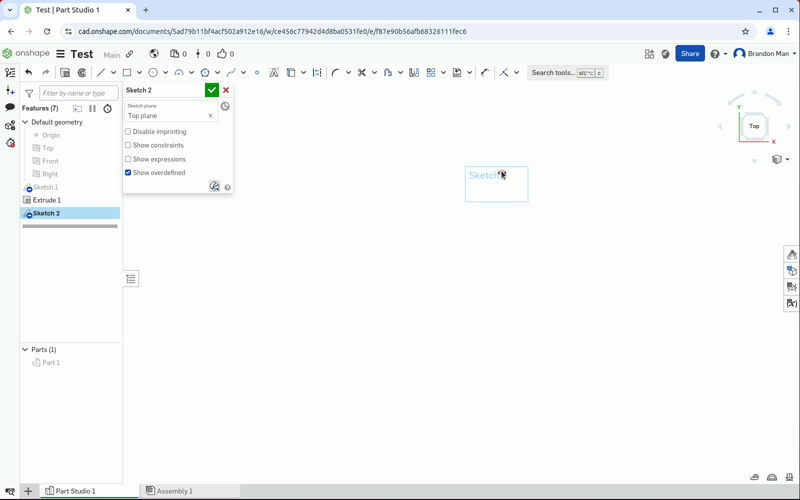
scroll(6)
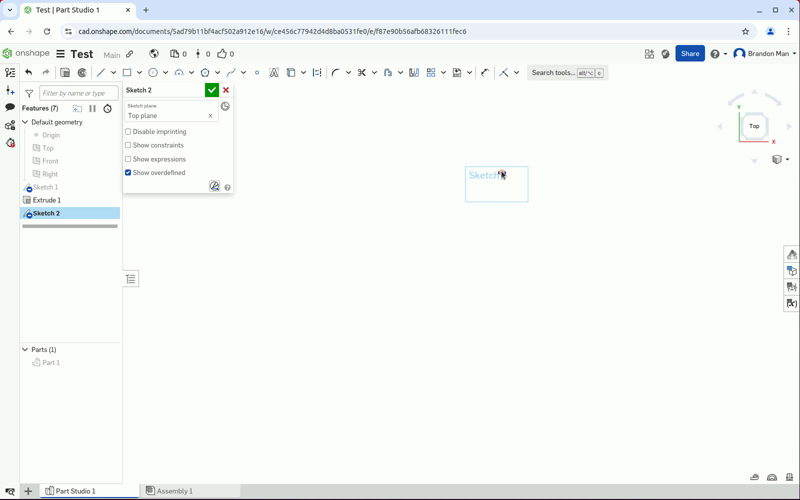
scroll(6)
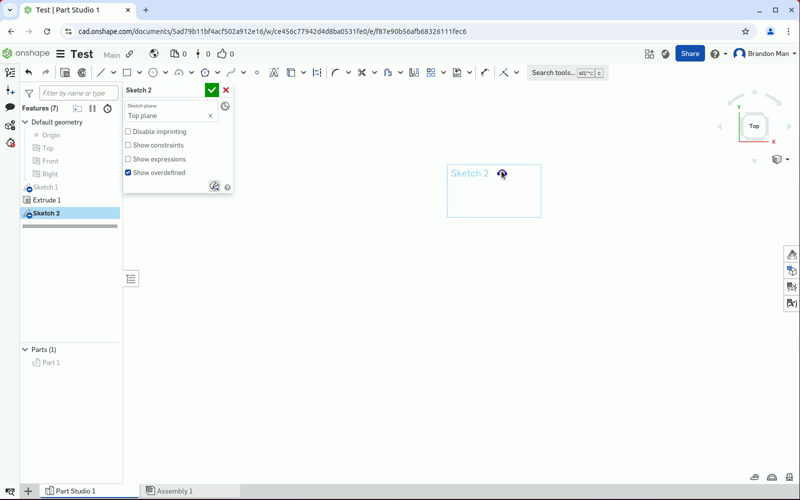
scroll(6)
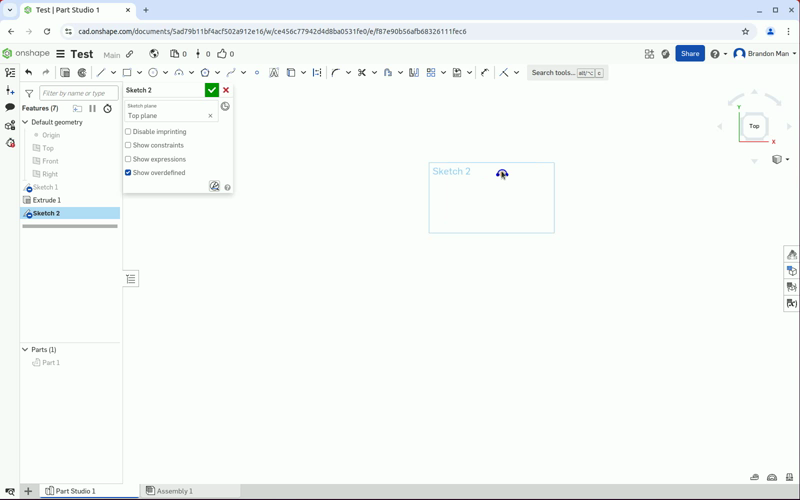
scroll(6)
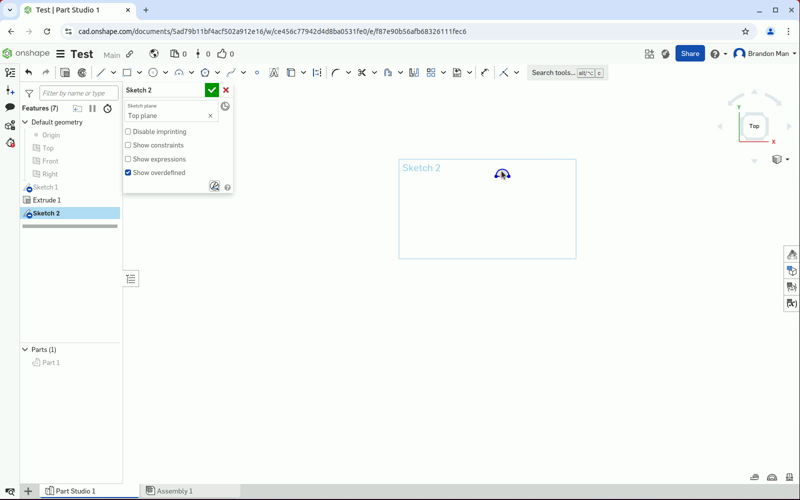
scroll(6)
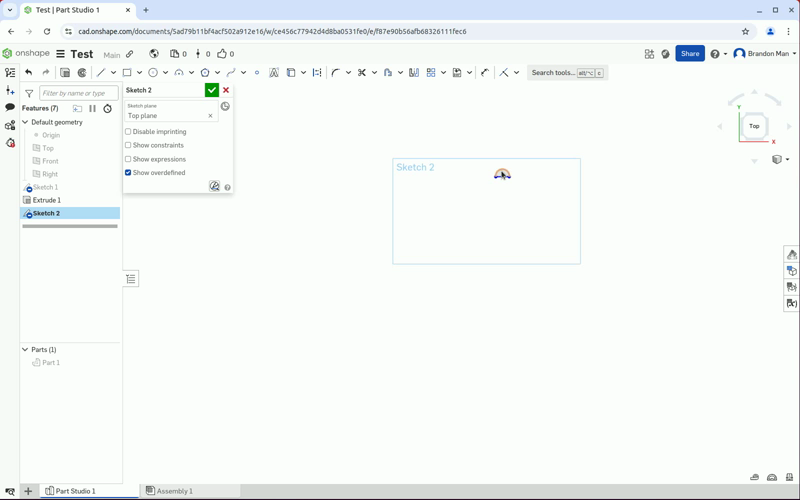
scroll(6)
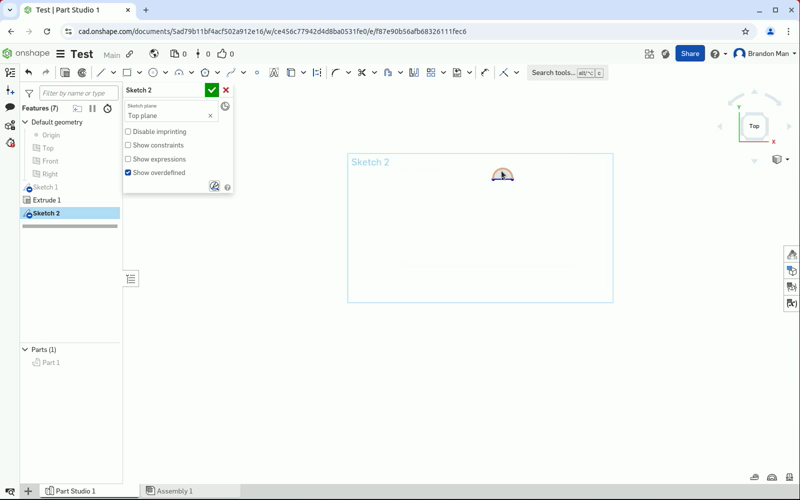
scroll(6)
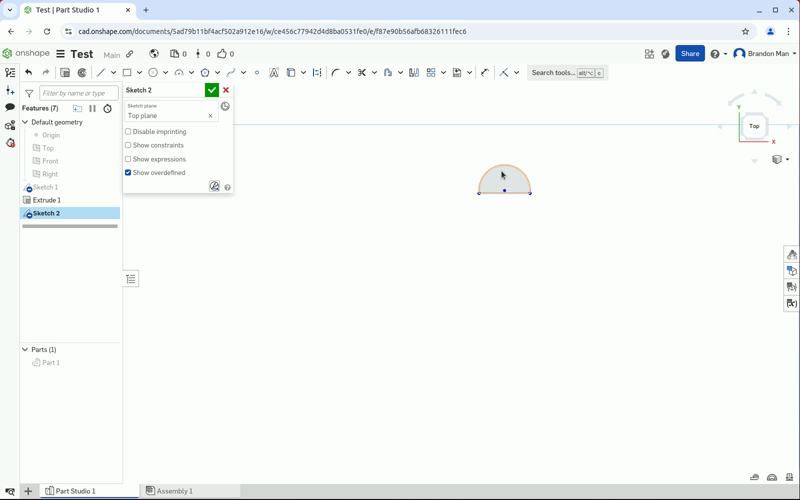
click(501, 170)
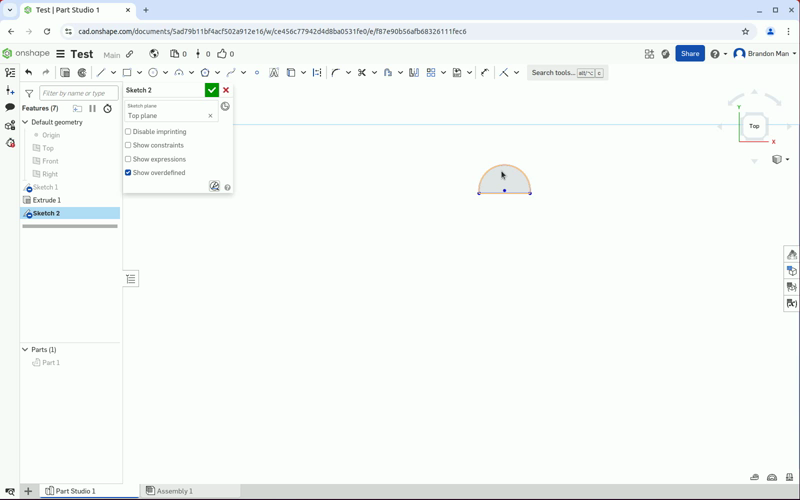
scroll(-6)
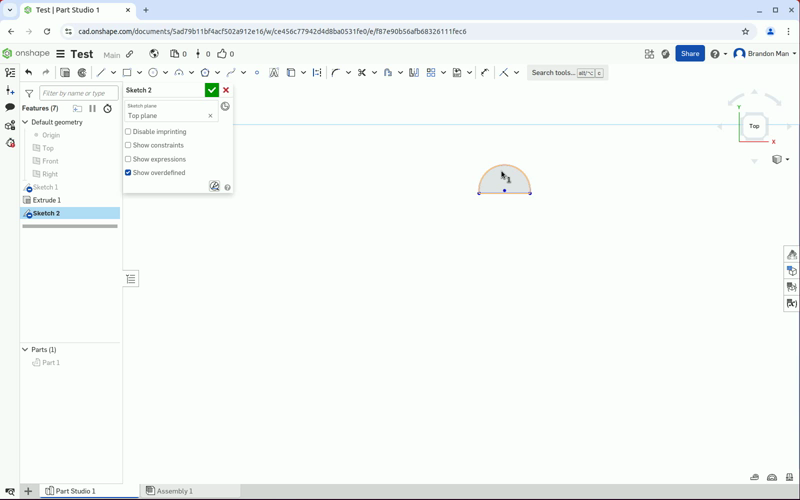
scroll(-6)
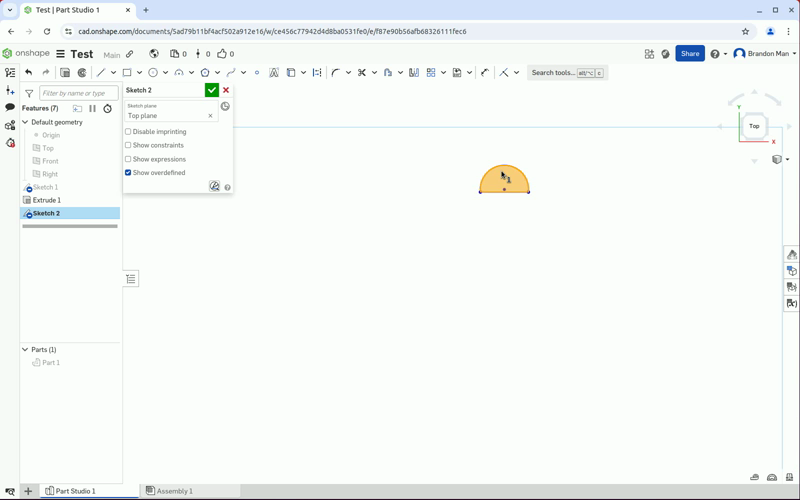
scroll(-6)
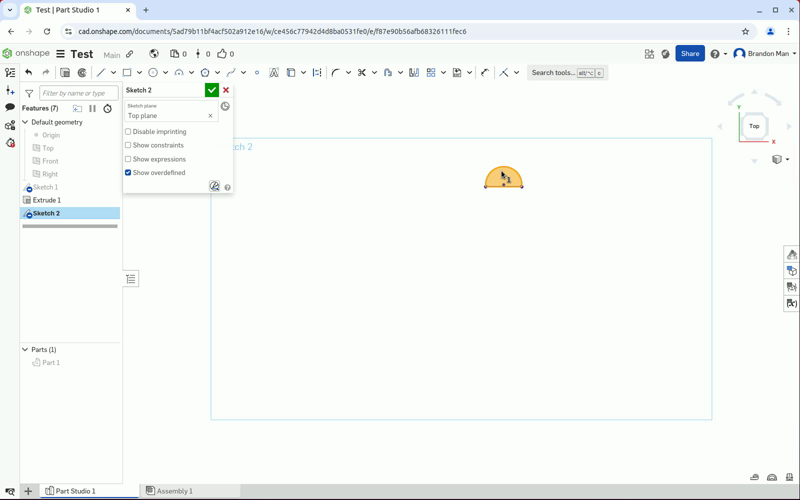
scroll(-6)
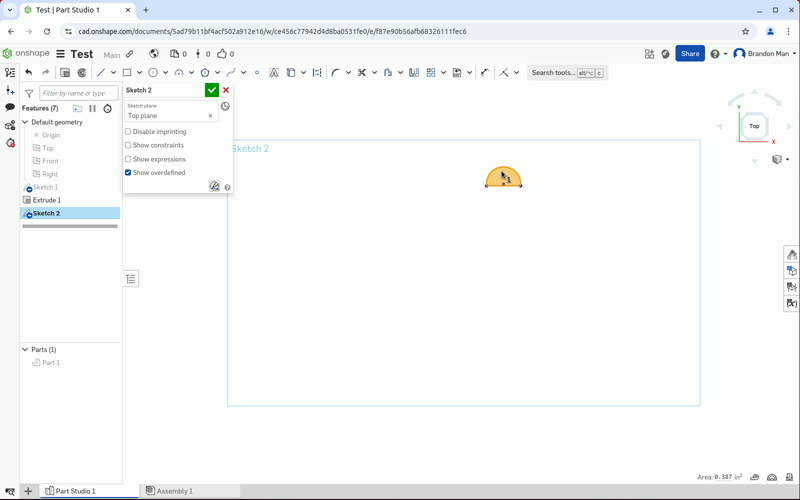
scroll(-6)
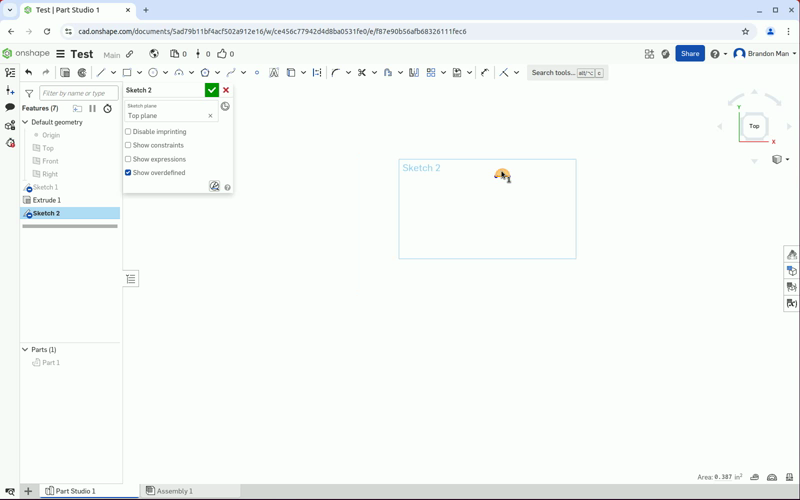
scroll(-6)
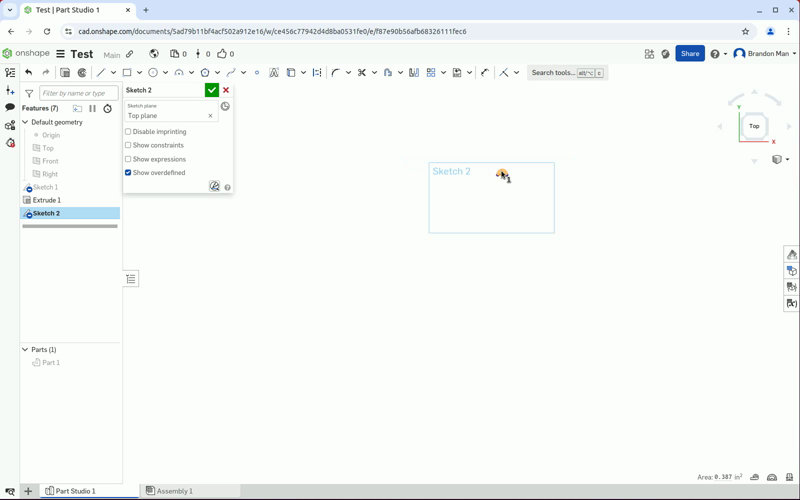
scroll(-6)
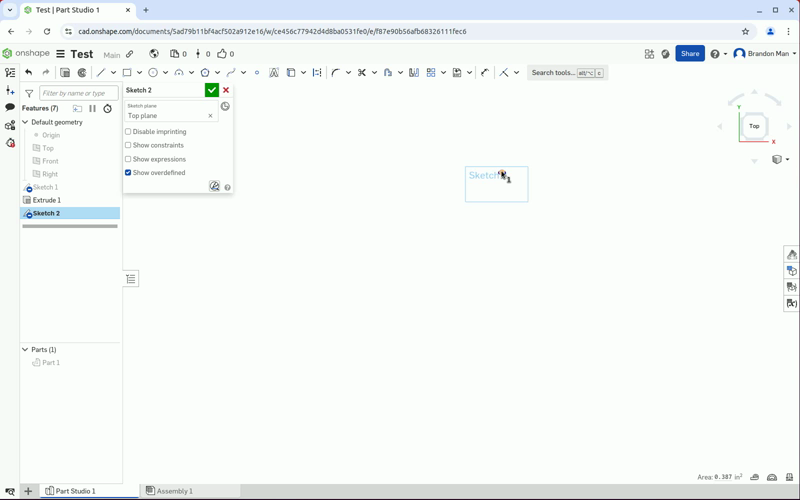
mouse_move(73, 352)
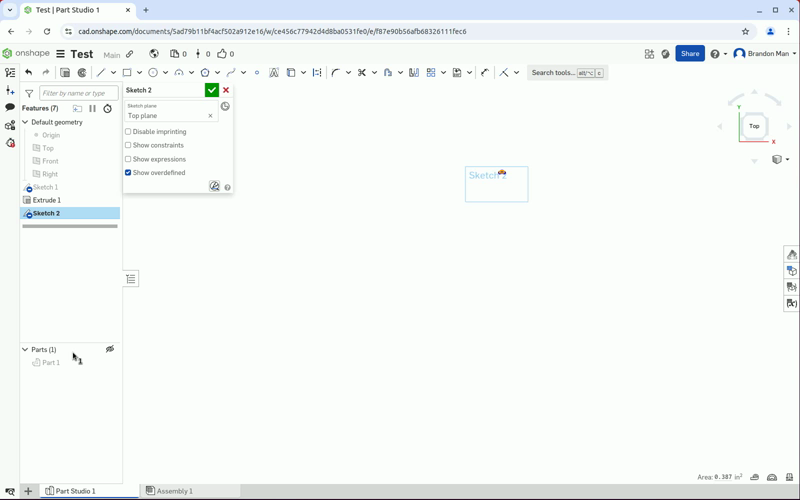
key(shift+y)
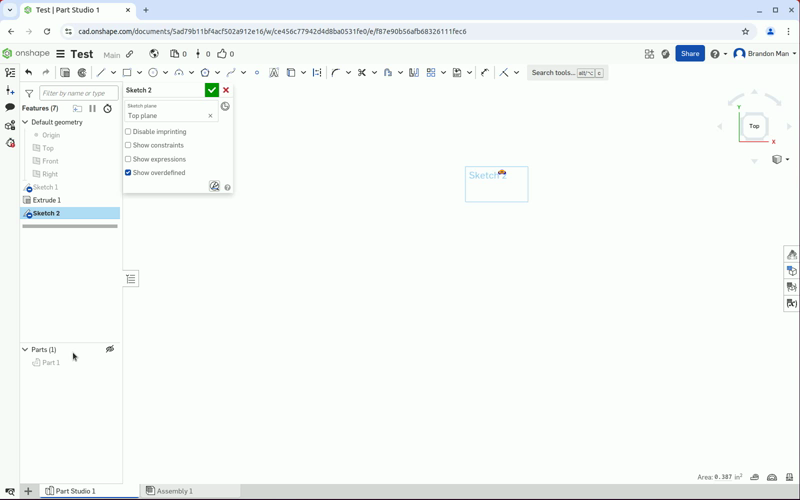
key(shift+e)
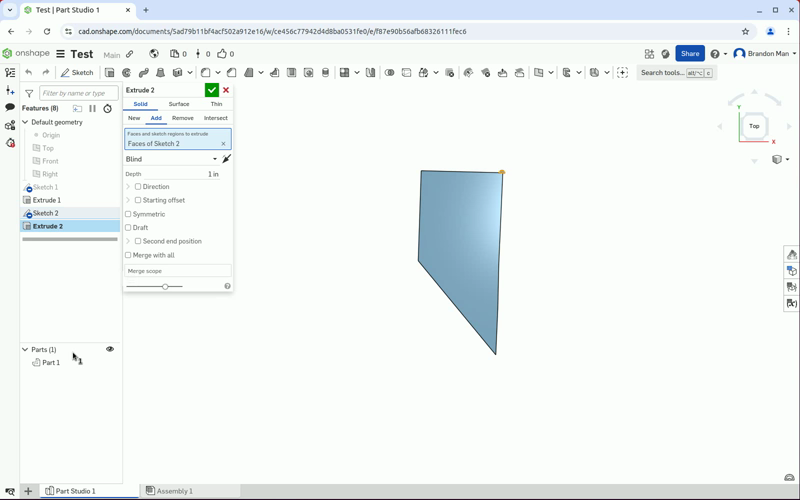
mouse_move(143, 106)
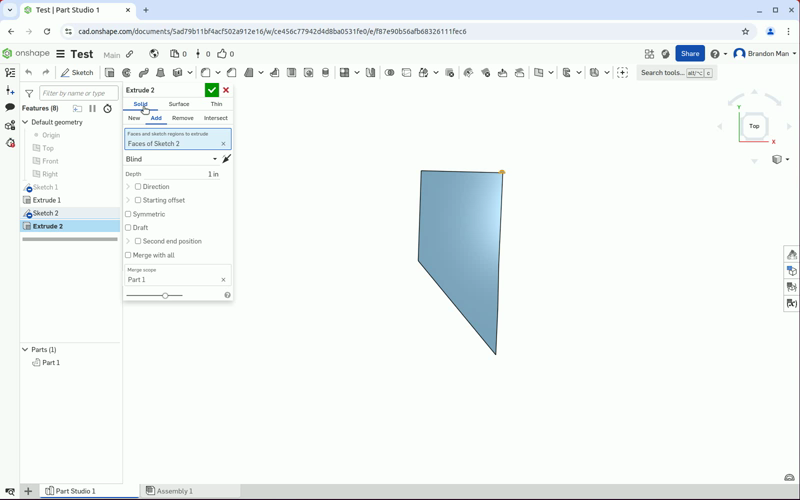
click(143, 106)
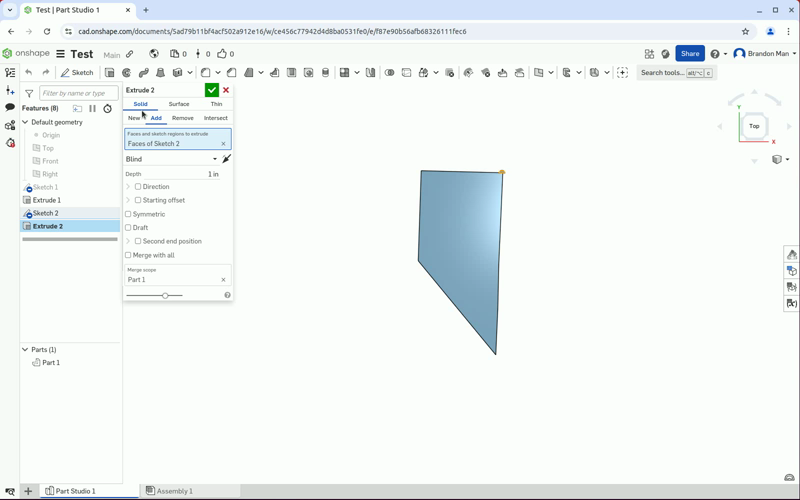
mouse_move(137, 120)
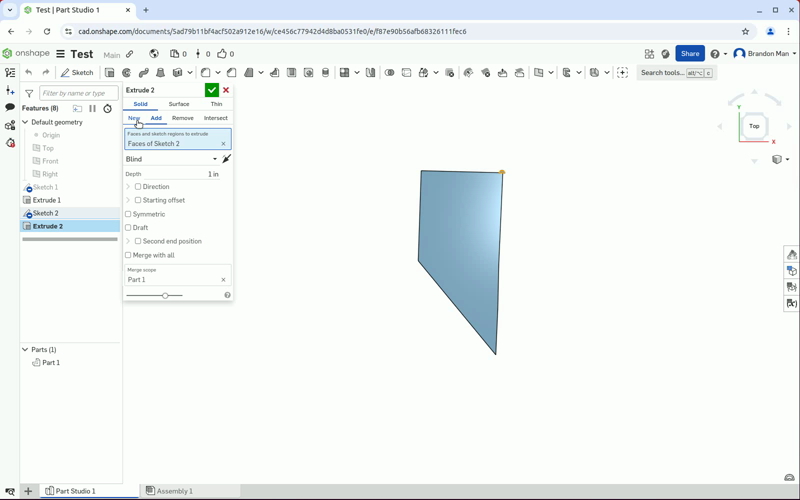
click(137, 120)
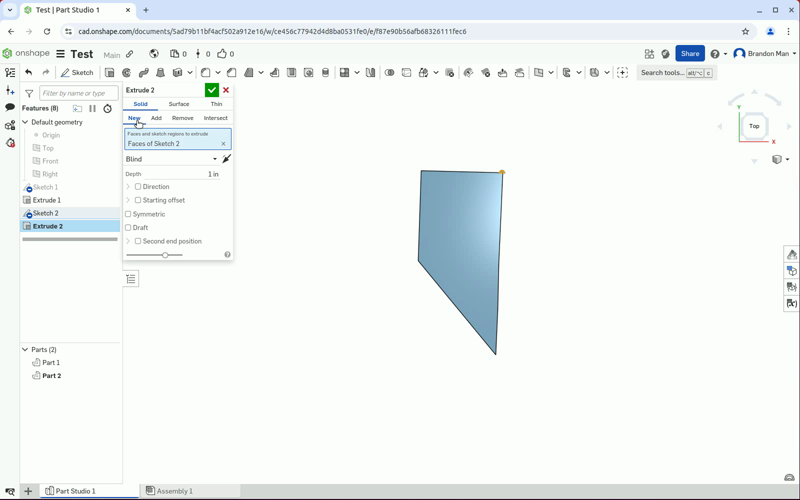
key(tab, 4)
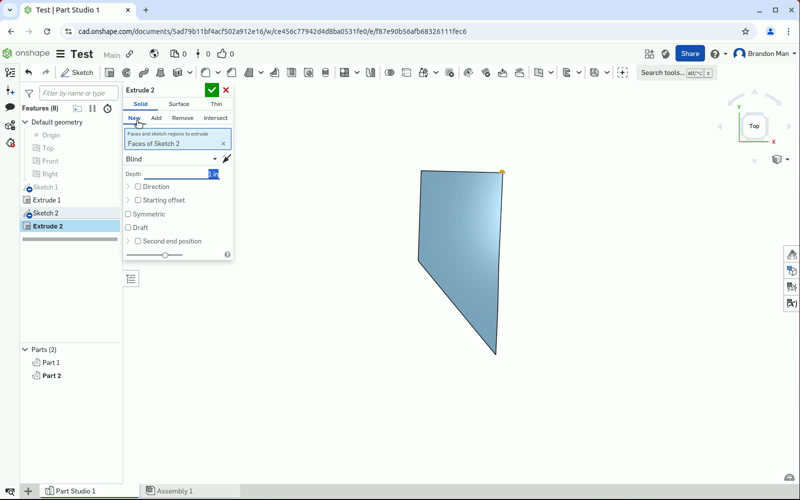
text(1.204)
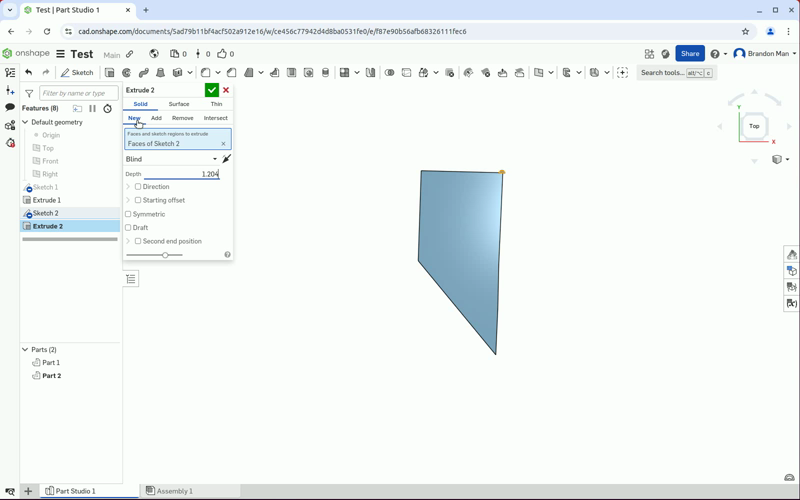
key(enter)
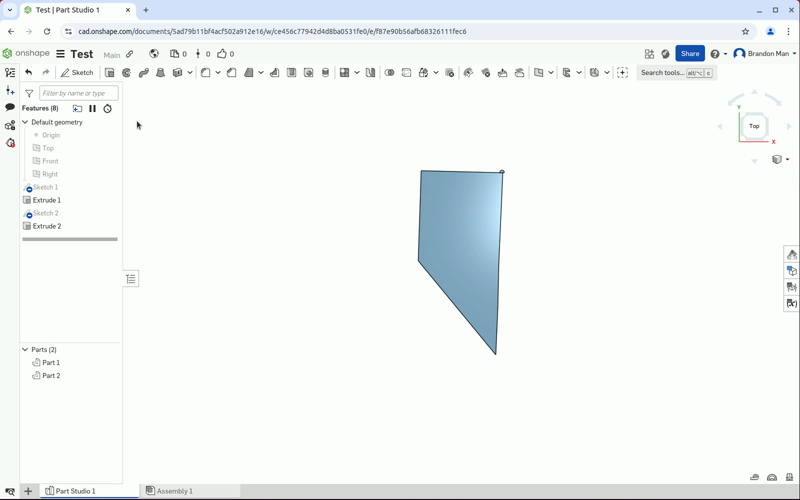
key(shift+h)
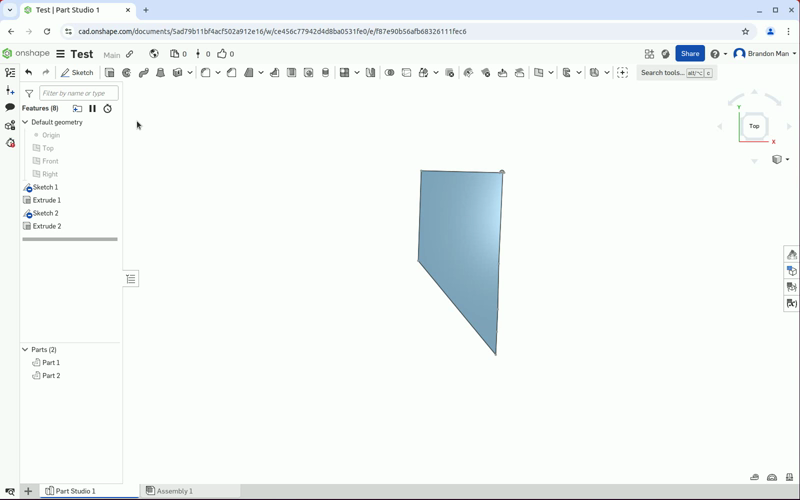
key(shift+h)
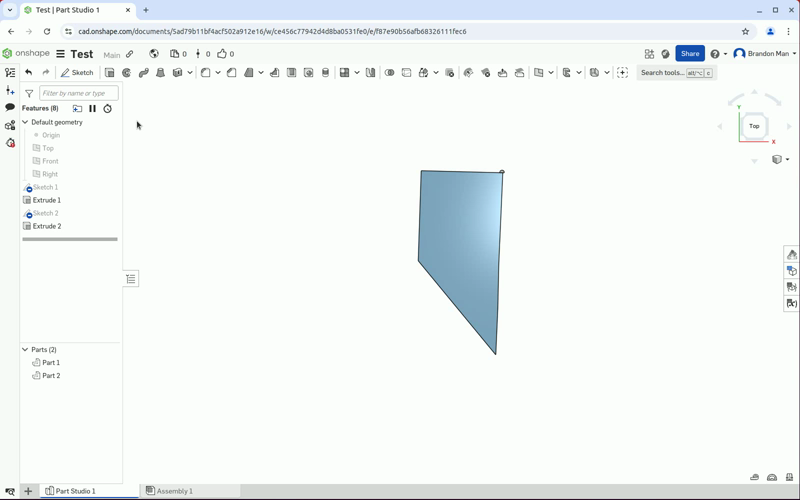
mouse_move(73, 189)
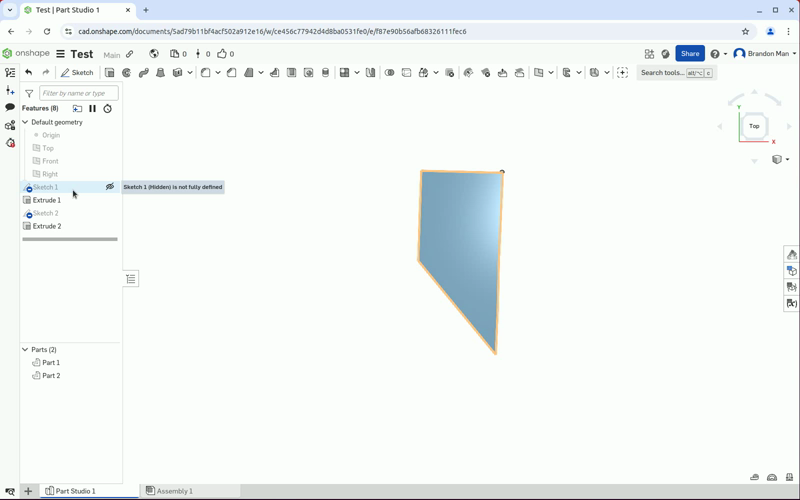
click(73, 189)
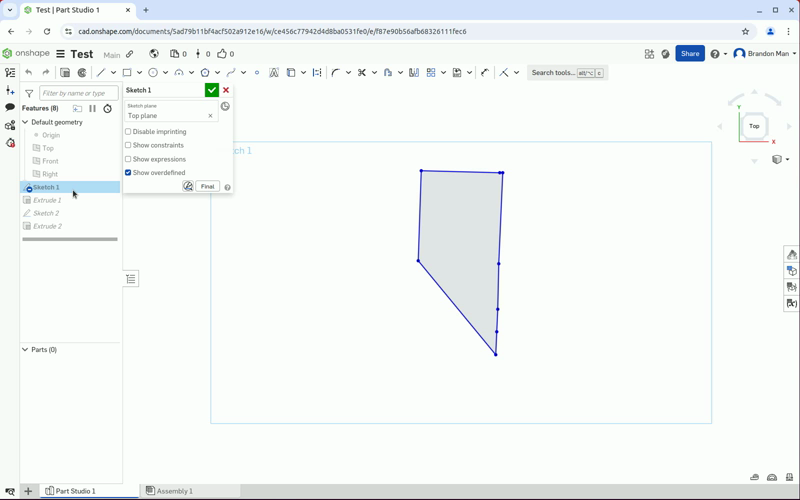
mouse_move(229, 92)
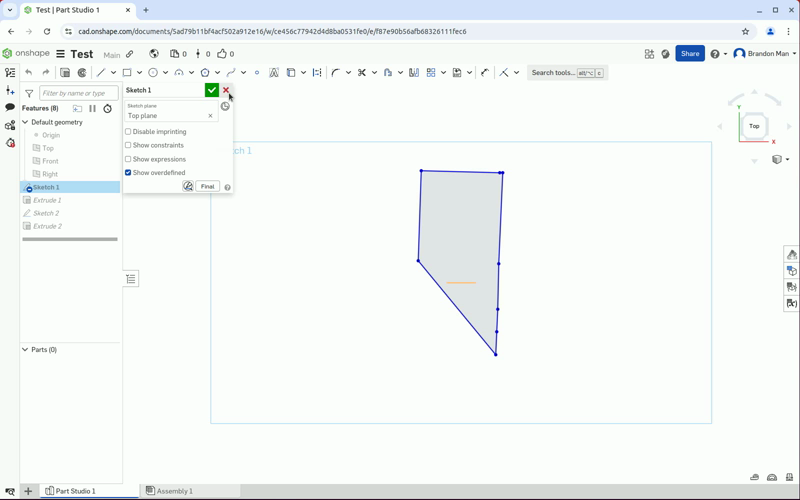
click(229, 92)
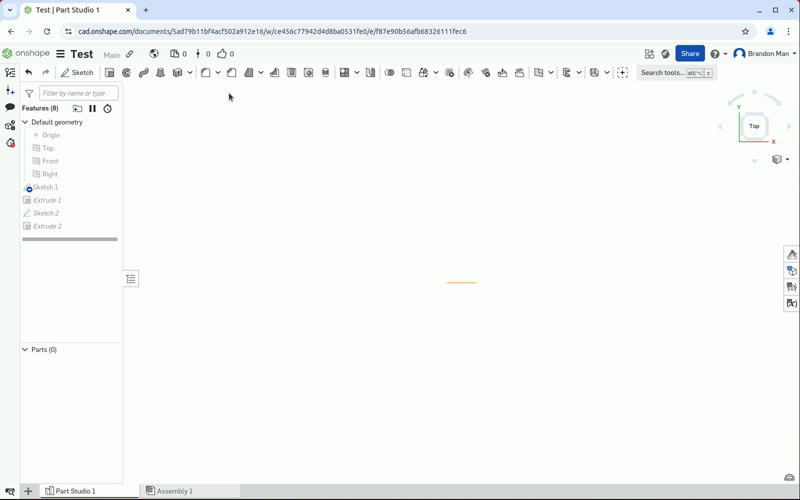
mouse_move(73, 352)
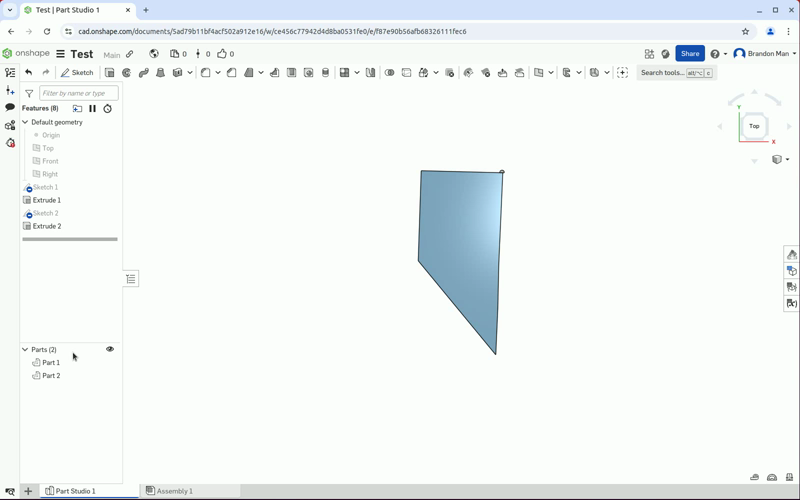
key(y)
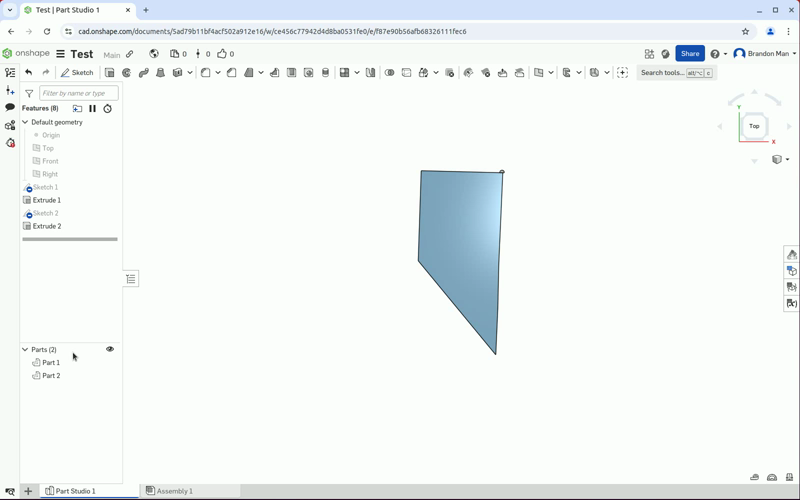
key(shift+p)
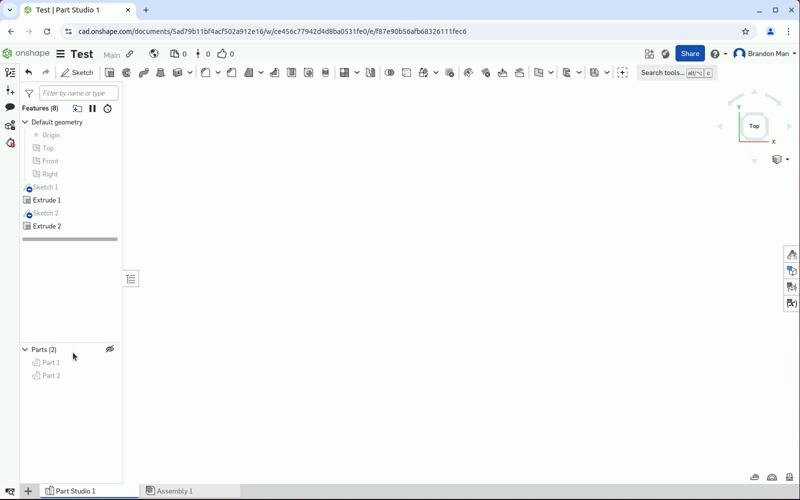
key(space)
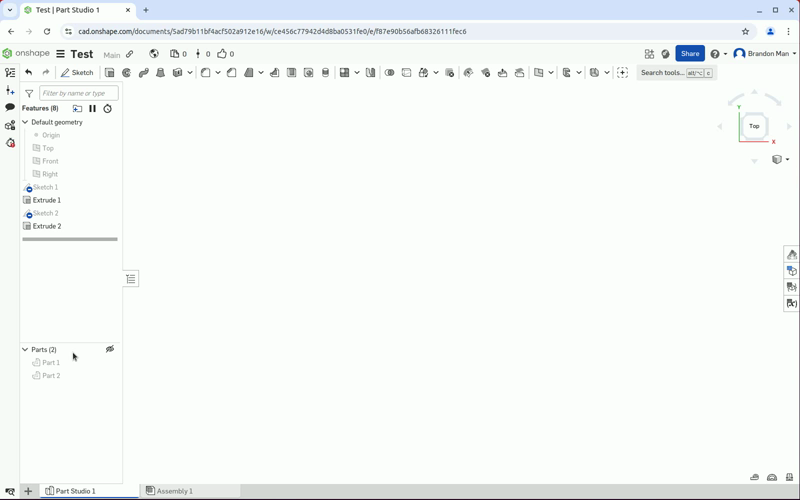
key_down(shift)
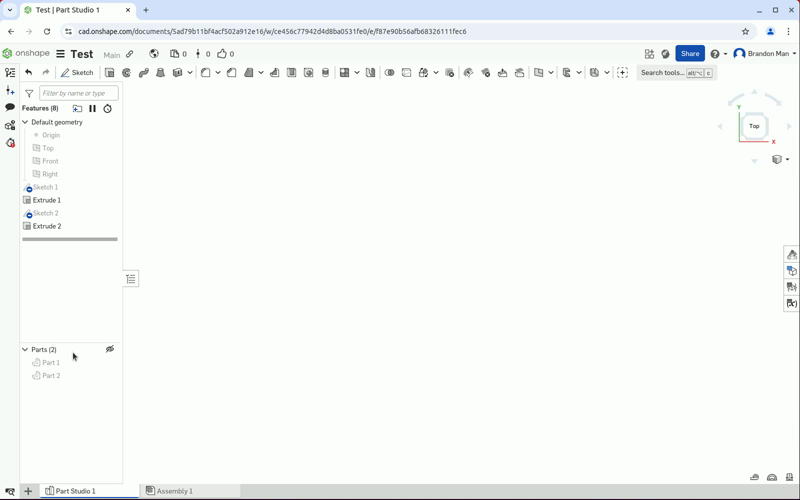
key(up)
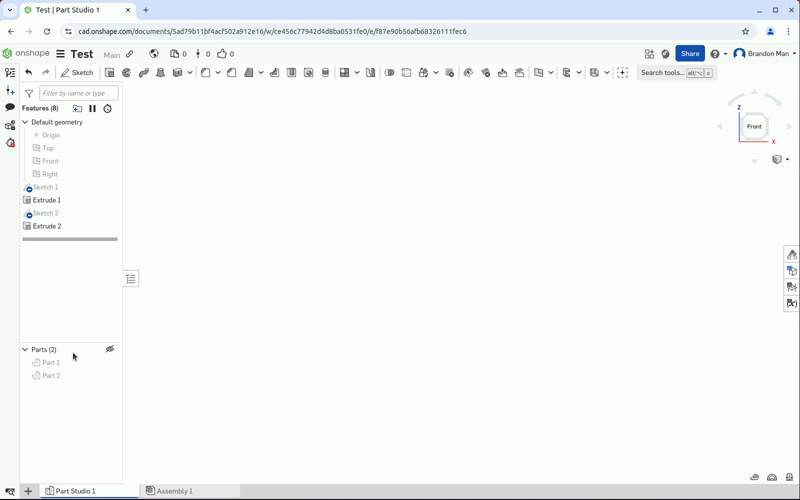
key_up(shift)
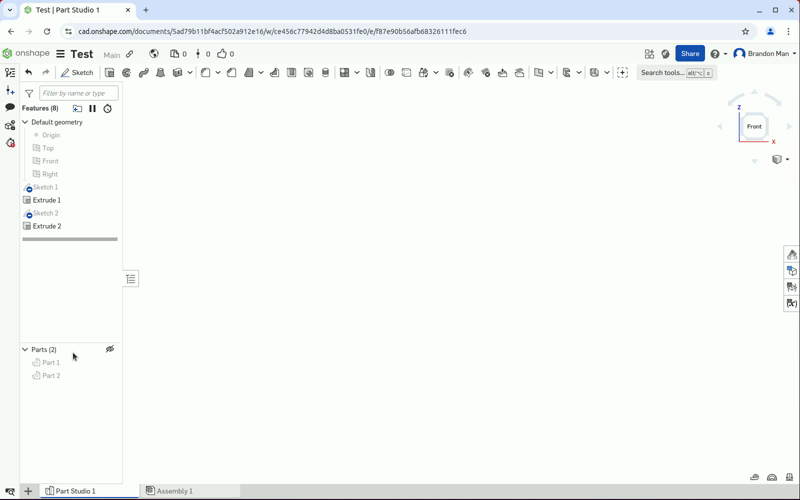
mouse_move(73, 352)
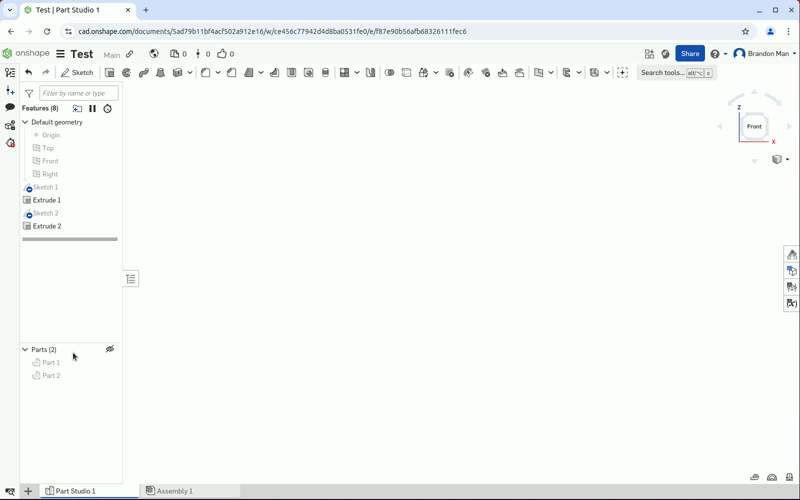
key(shift+y)
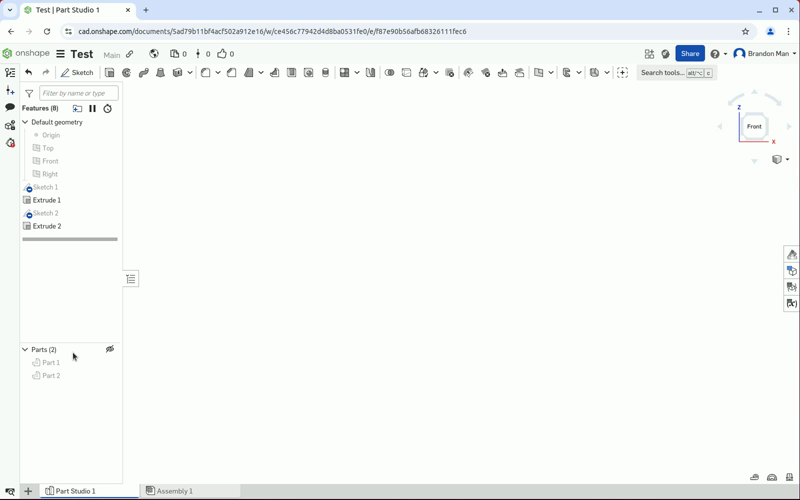
key(shift+s)
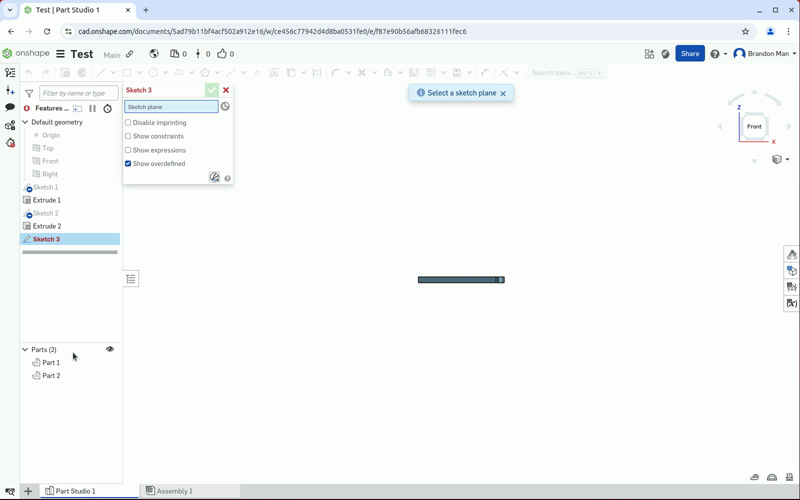
mouse_move(73, 163)
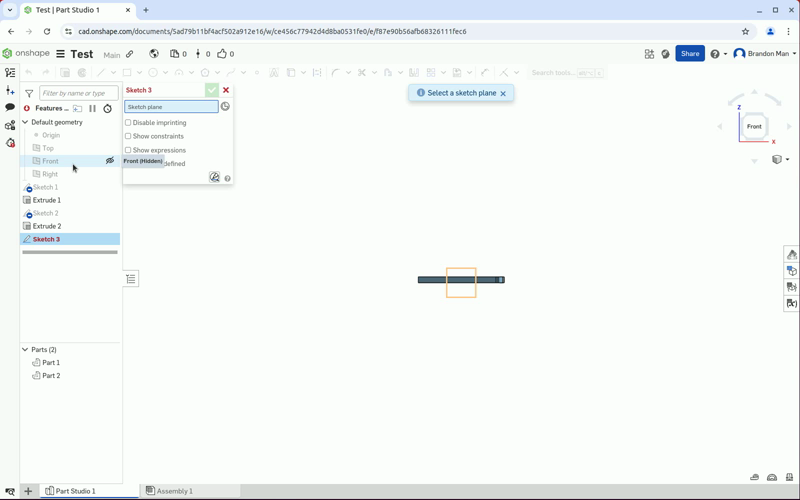
click(73, 163)
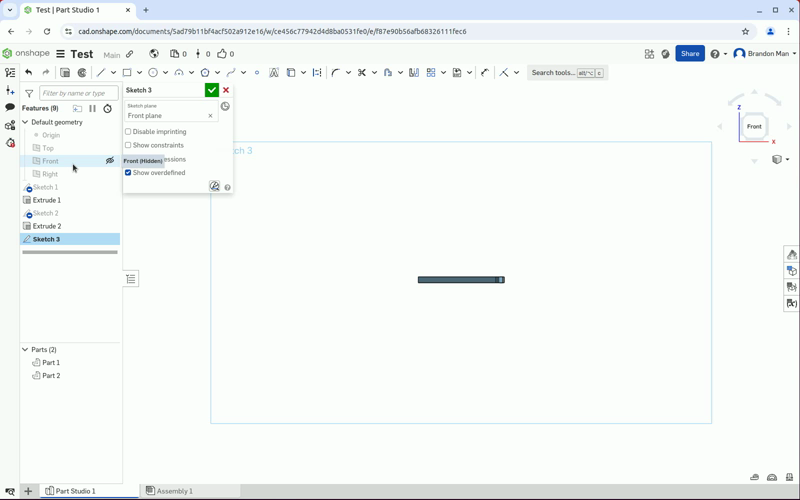
mouse_move(73, 352)
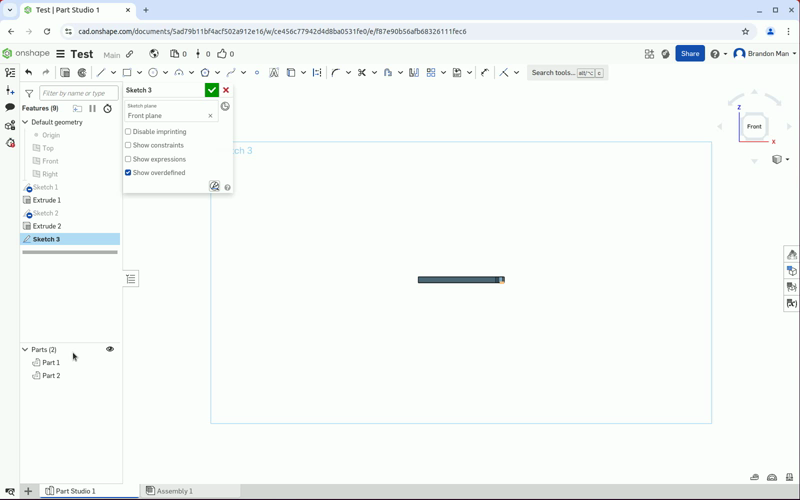
key(y)
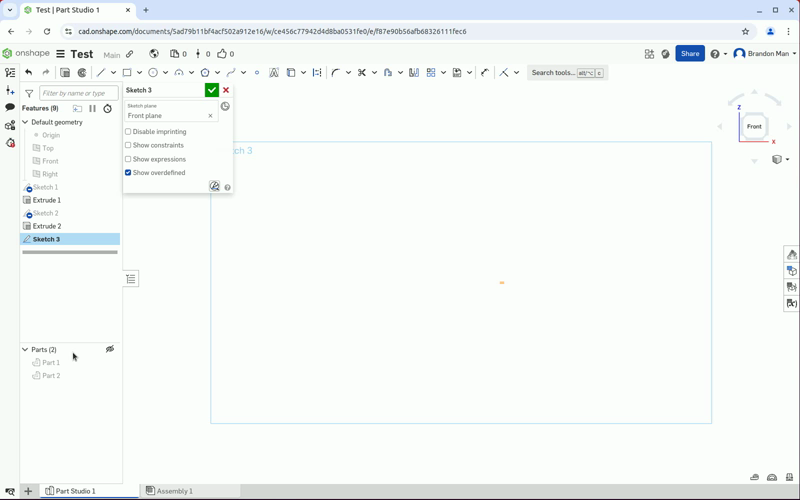
key(l)
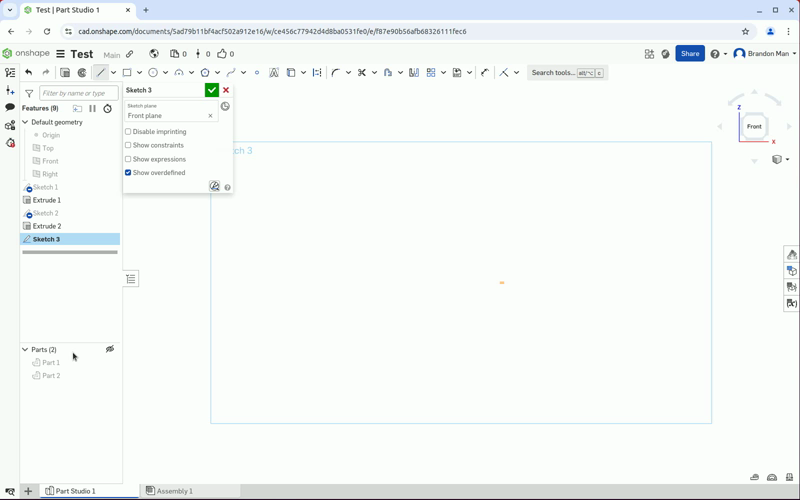
key_down(shift)
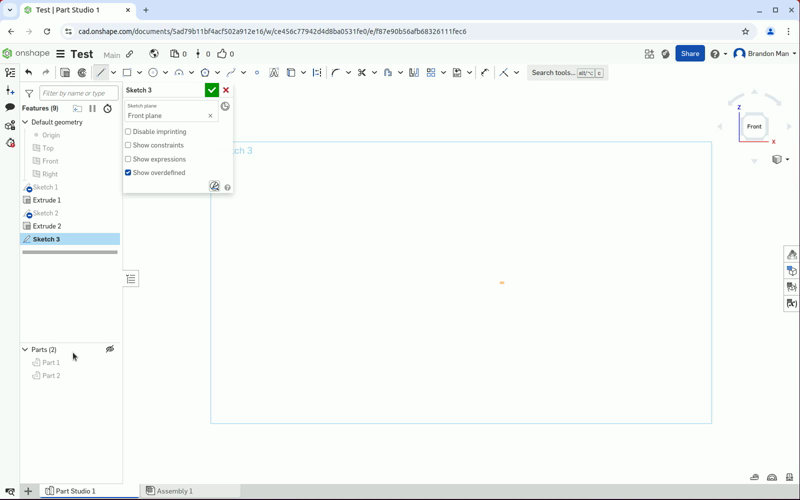
mouse_move(436, 318)
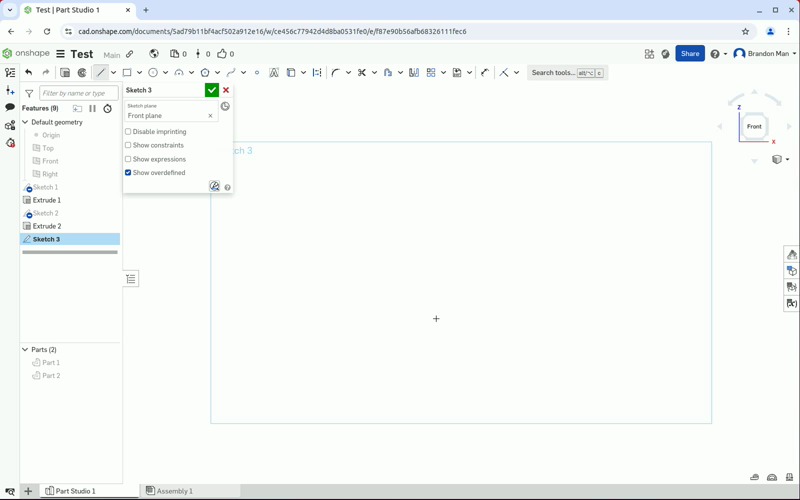
click(436, 318)
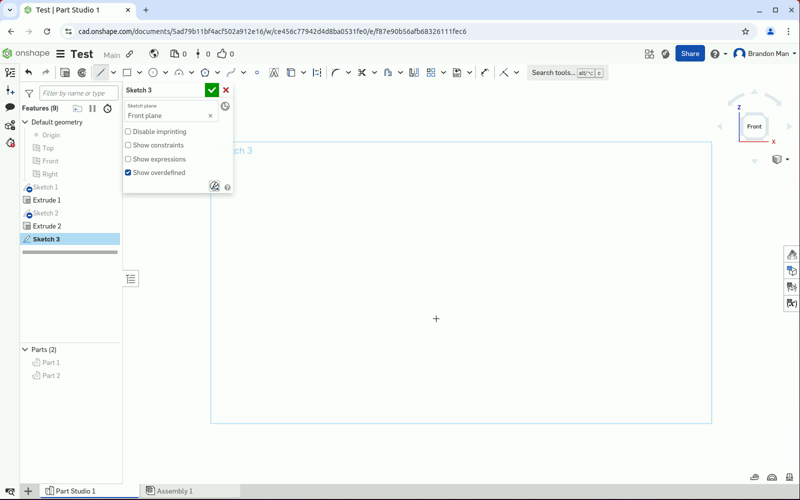
key_up(shift)
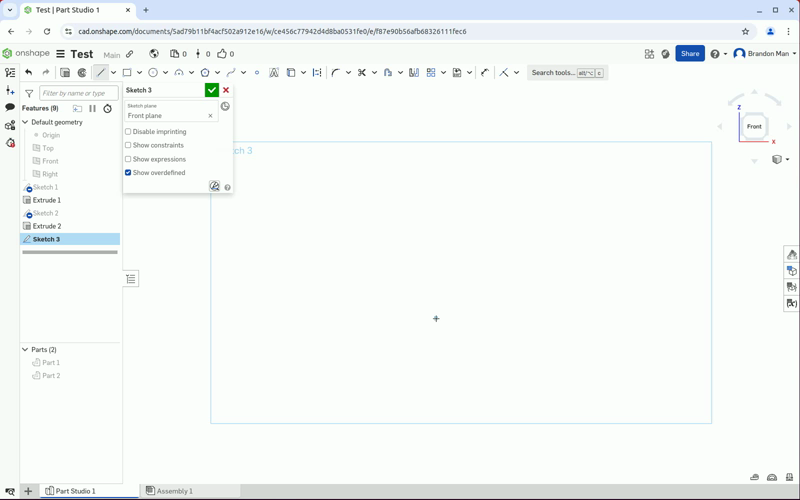
key_down(shift)
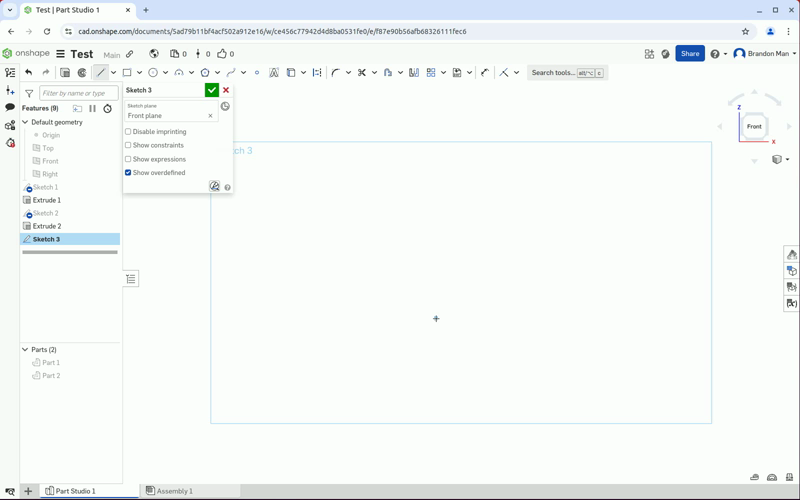
mouse_move(466, 318)
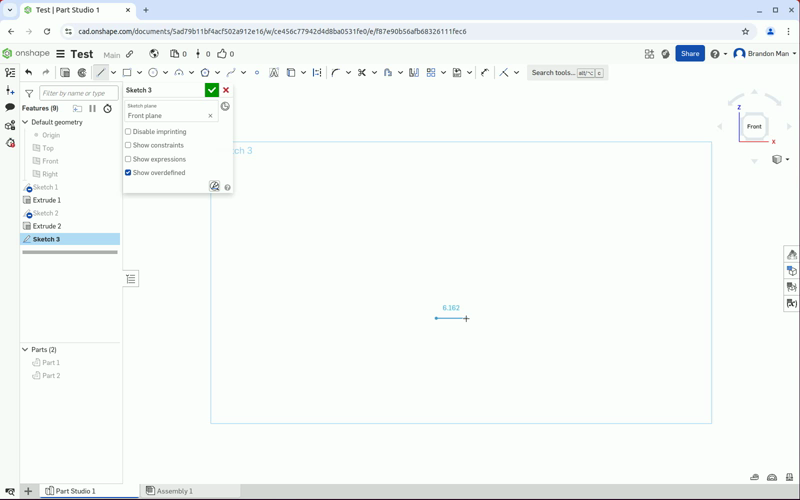
mouse_move(483, 318)
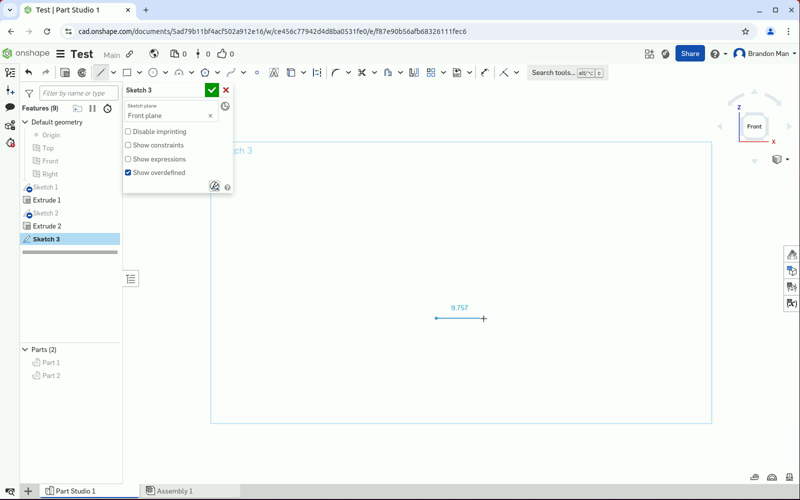
click(483, 318)
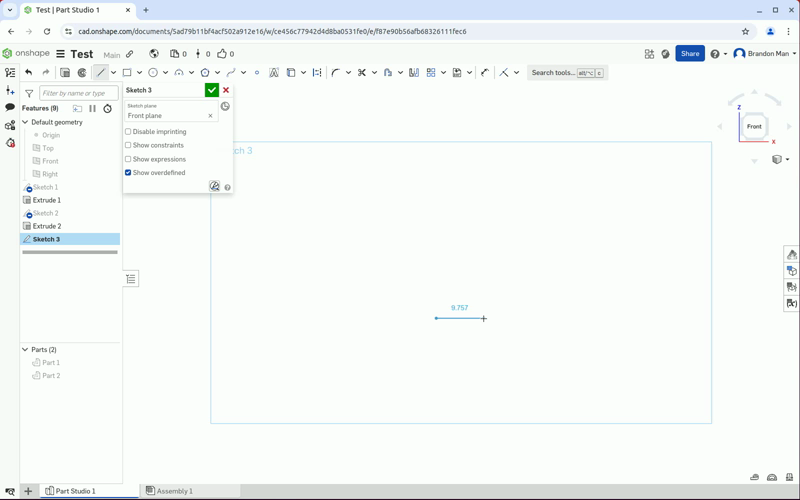
key_up(shift)
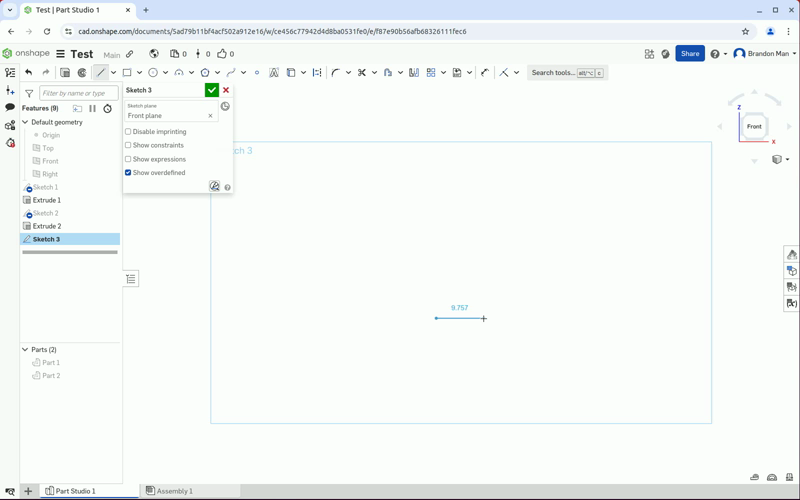
key_down(shift)
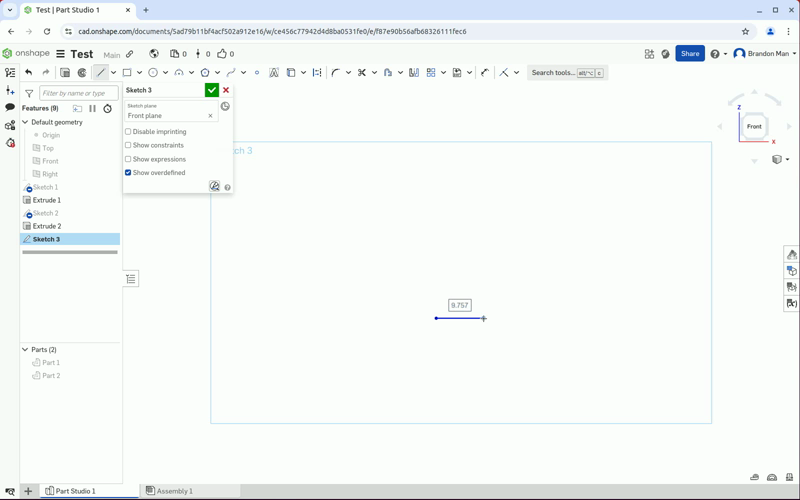
mouse_move(483, 241)
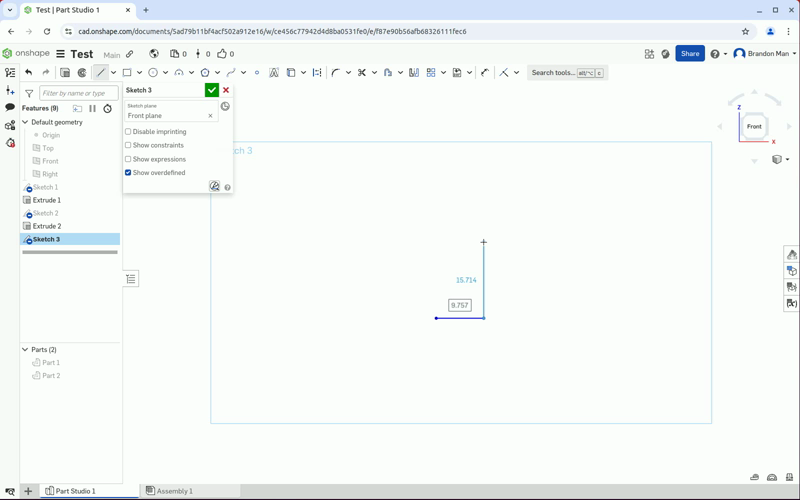
click(483, 241)
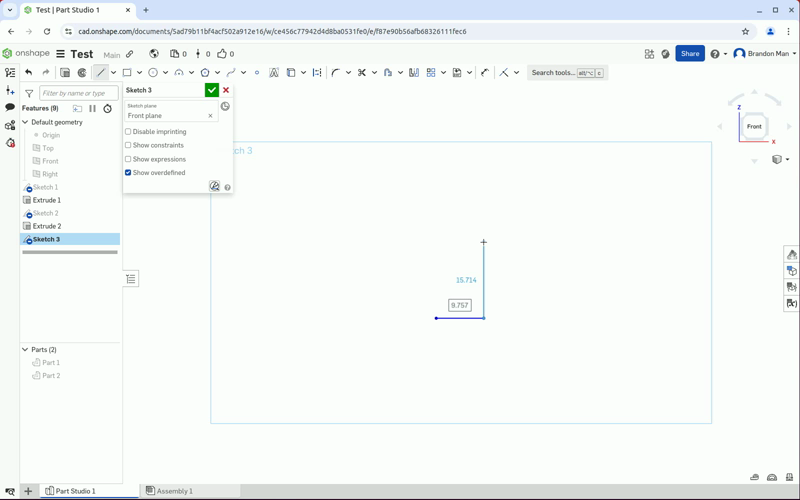
key_up(shift)
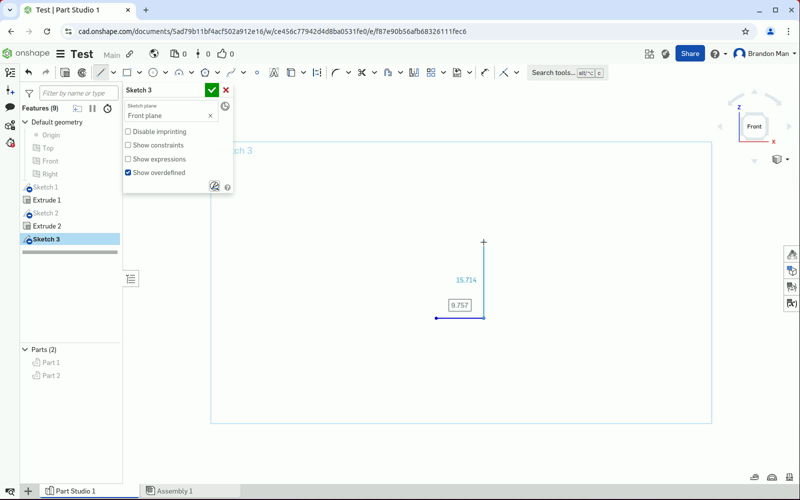
key_down(shift)
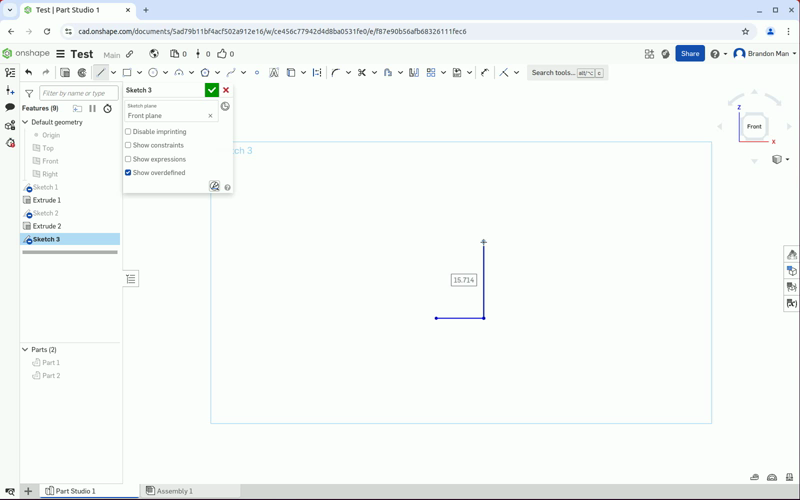
mouse_move(513, 241)
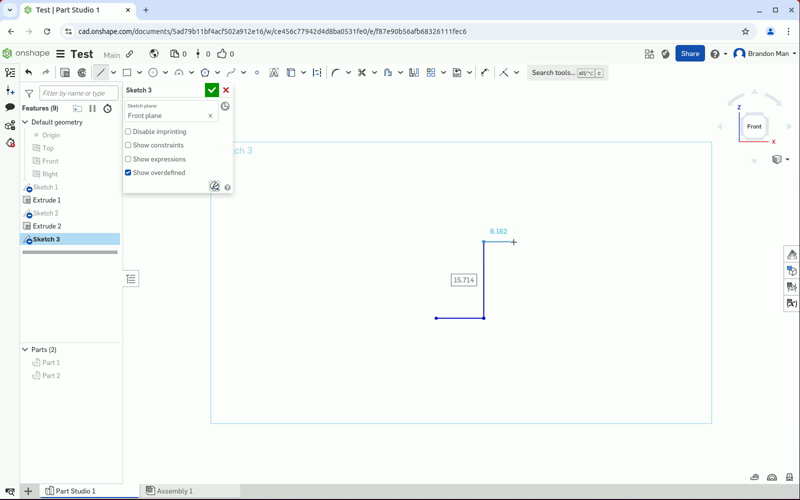
mouse_move(436, 241)
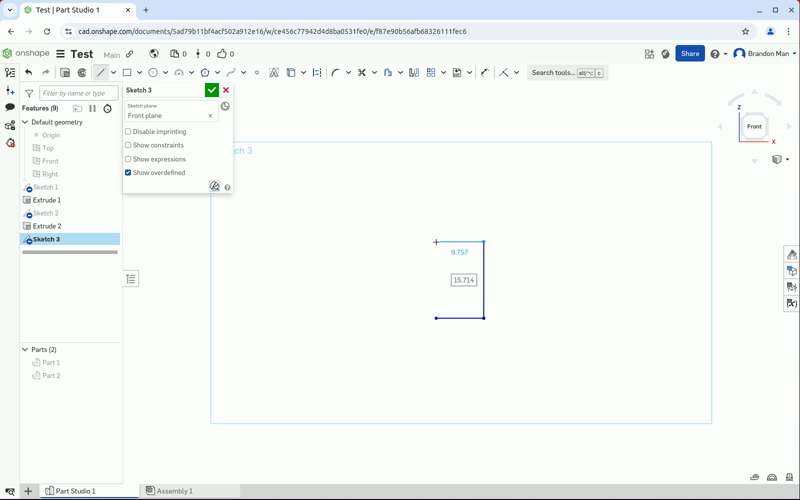
click(436, 241)
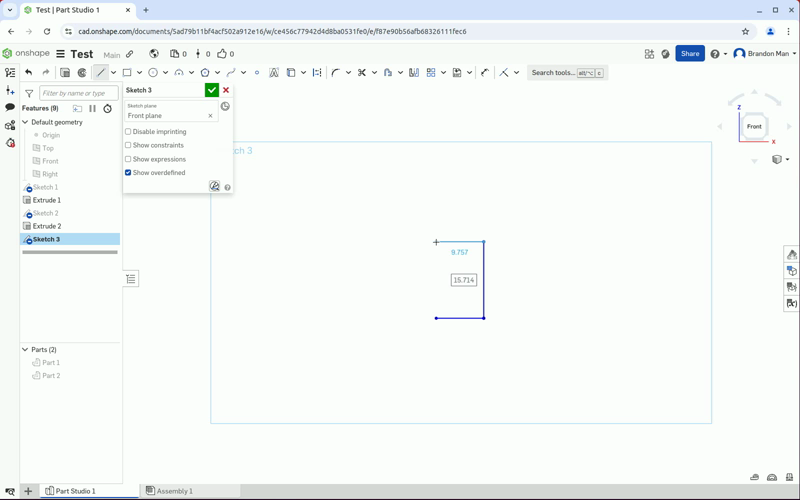
key_up(shift)
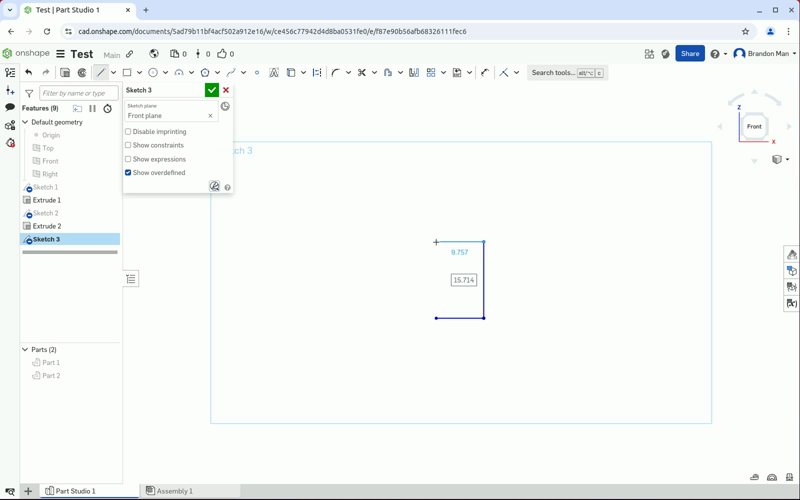
key_down(shift)
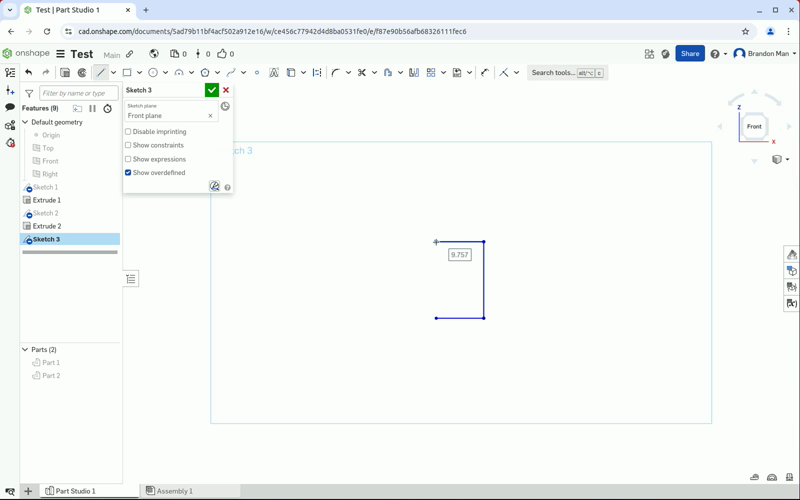
mouse_move(436, 318)
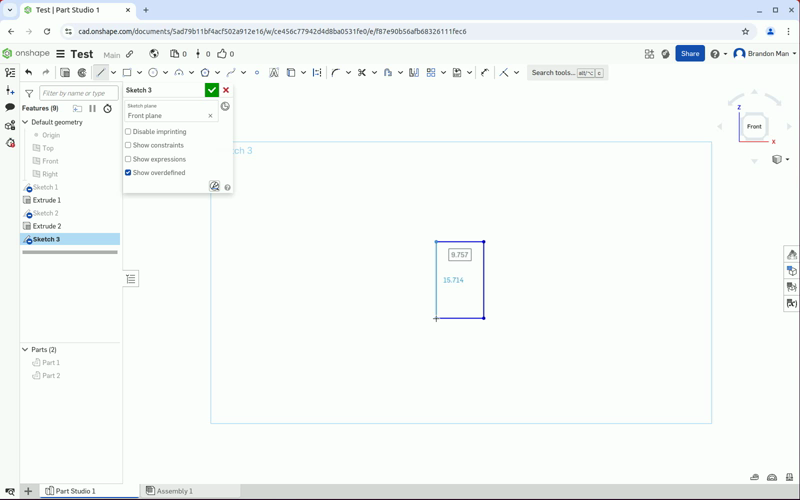
key_up(shift)
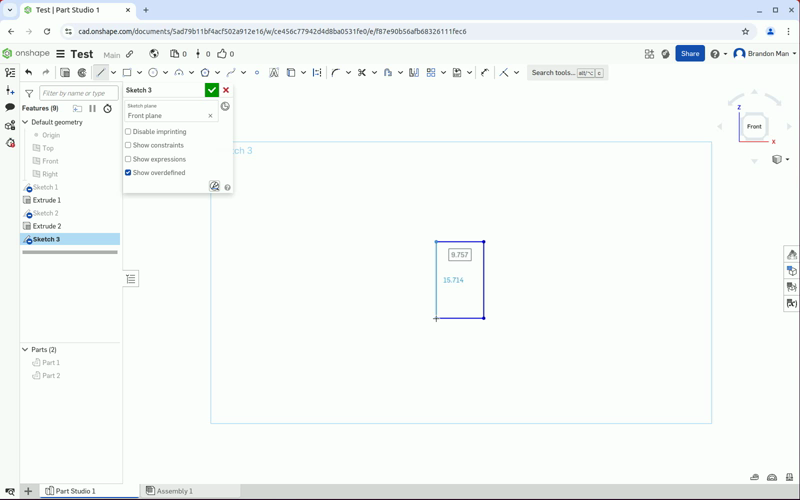
click(436, 318)
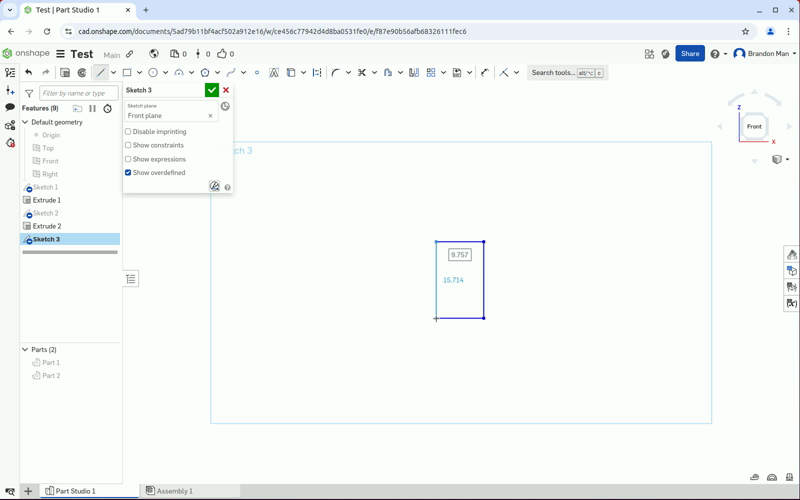
key(esc)
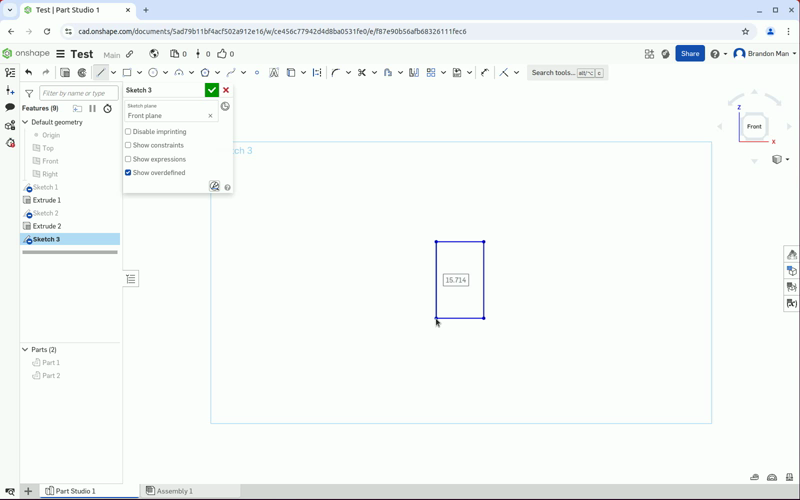
mouse_move(463, 295)
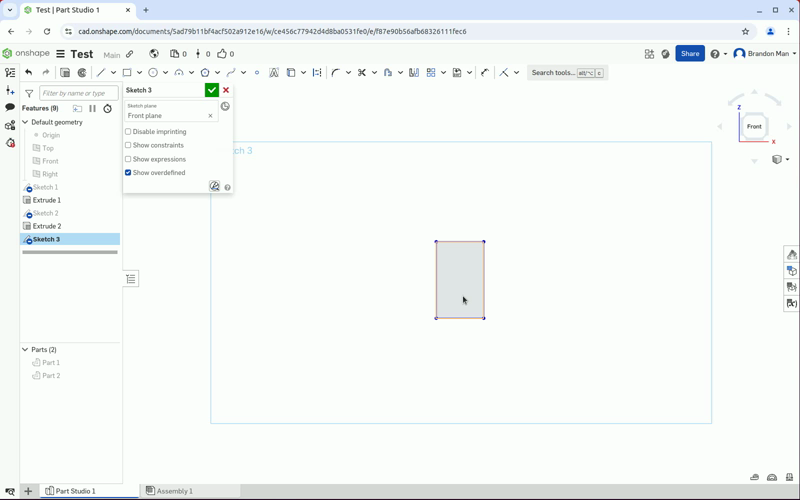
click(463, 295)
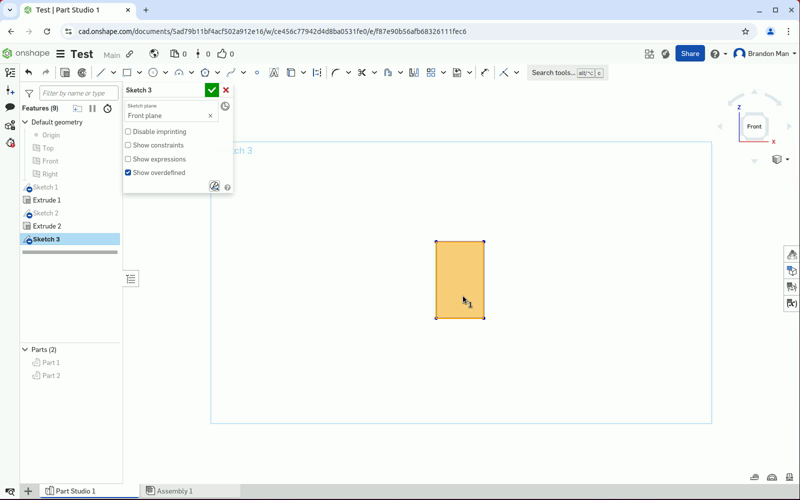
mouse_move(73, 352)
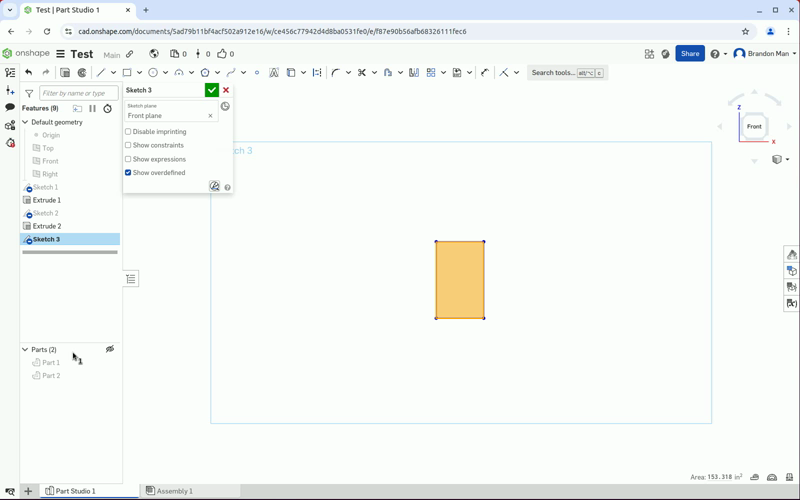
key(shift+y)
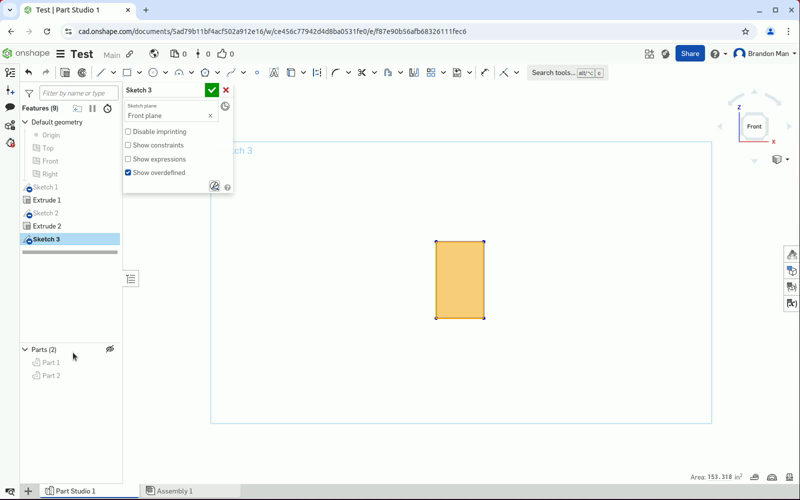
key(shift+e)
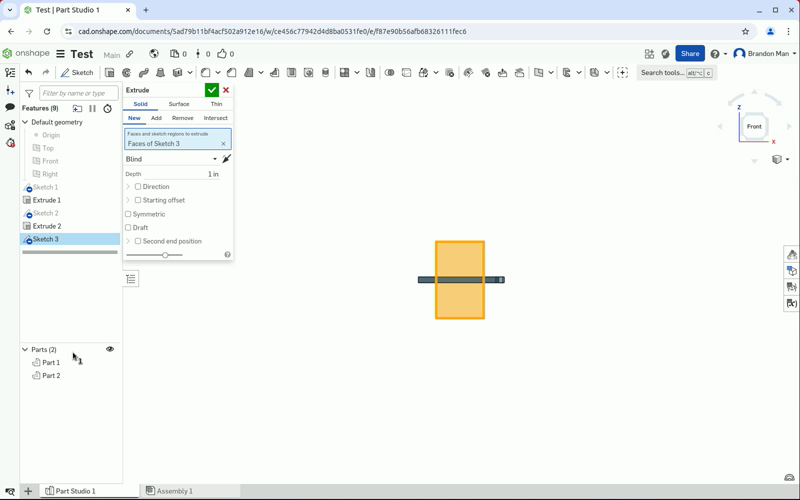
mouse_move(143, 106)
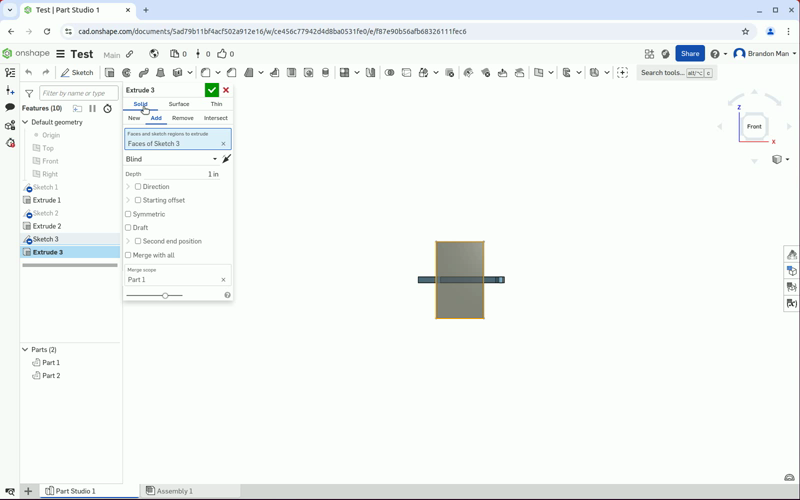
click(143, 106)
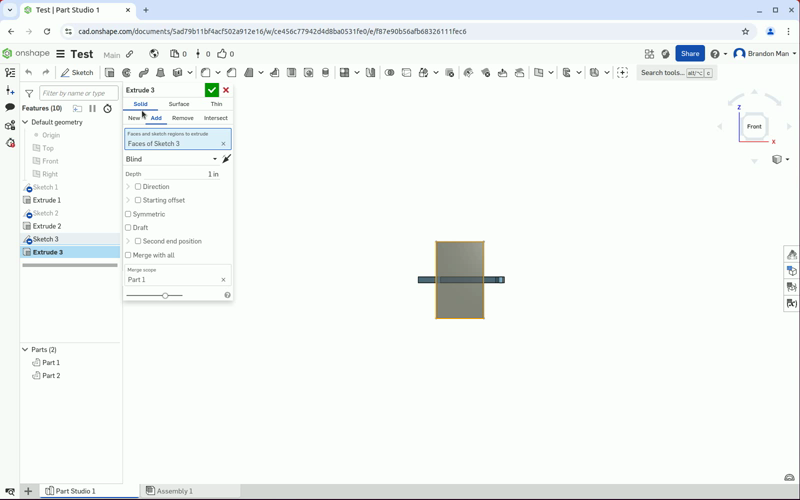
mouse_move(137, 120)
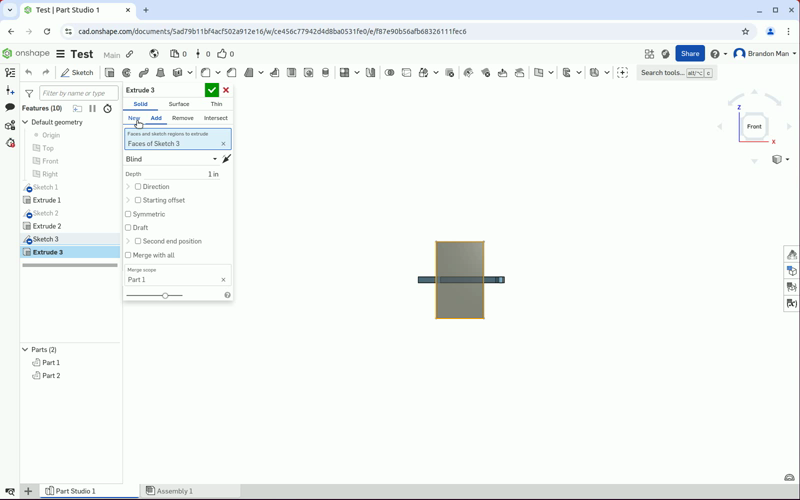
click(137, 120)
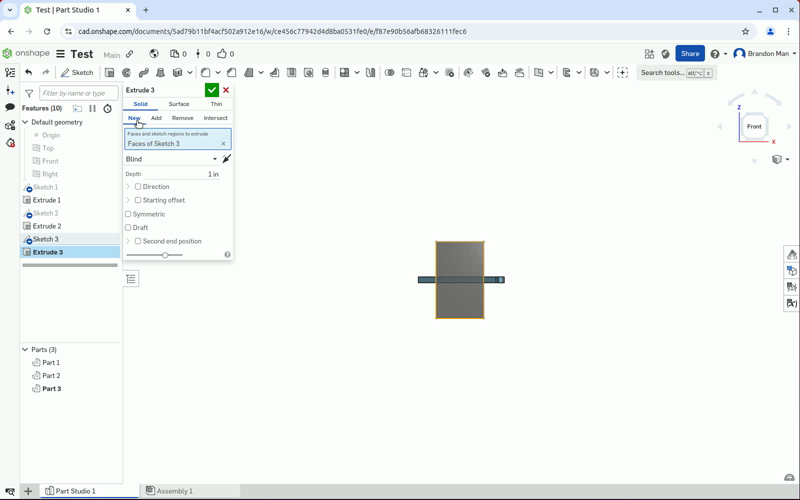
key(tab, 4)
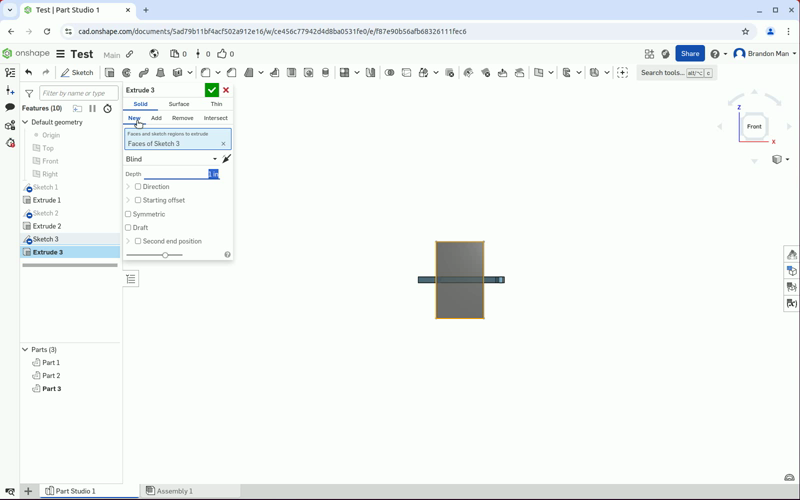
text(1.204)
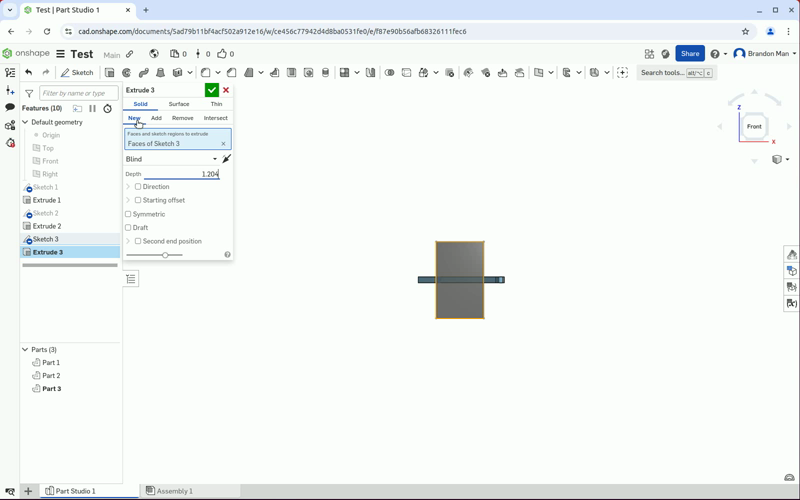
key(enter)
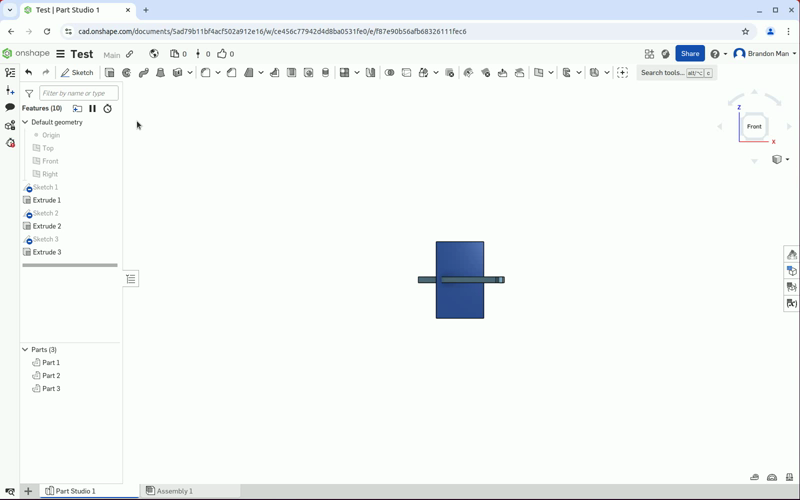
key(shift+h)
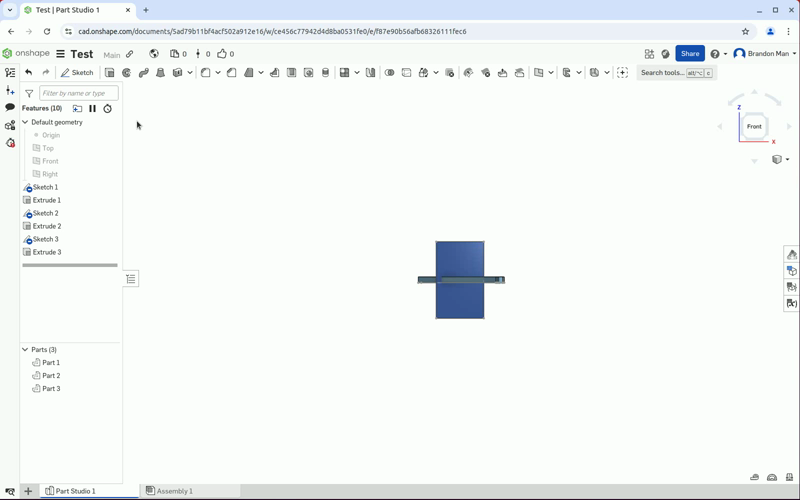
key(shift+h)
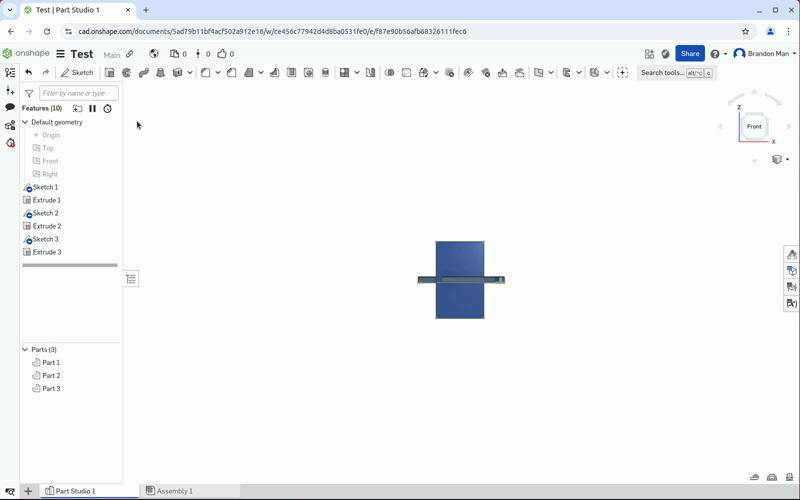
key(shift+7)
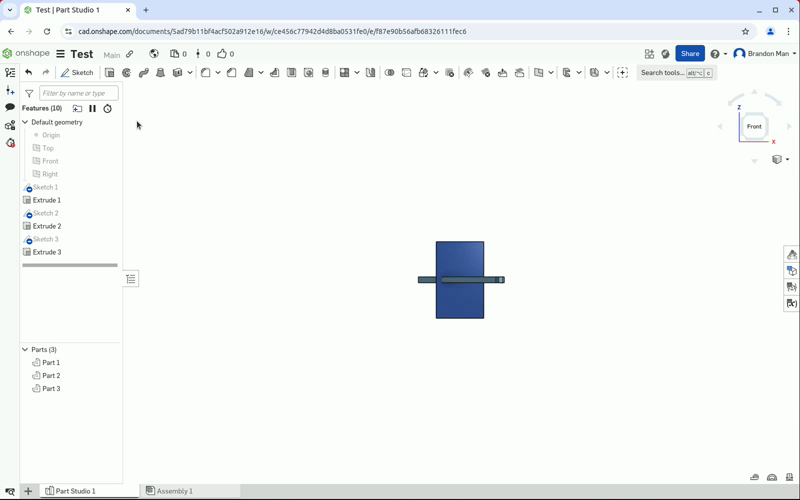
key(left, 2)
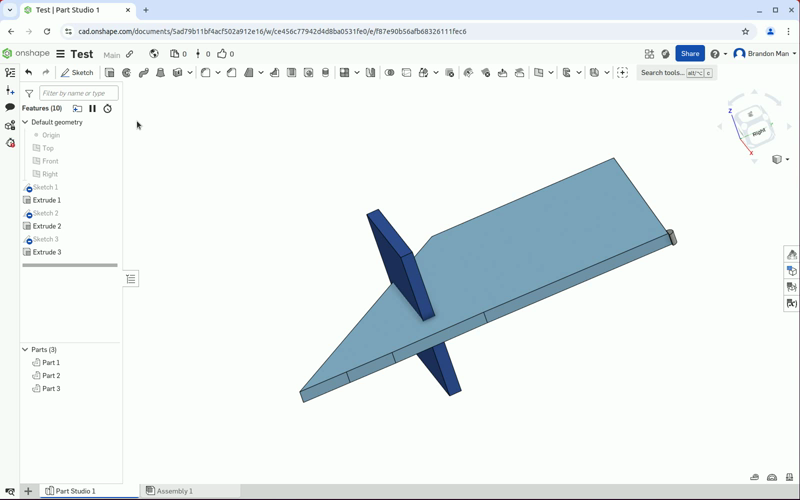
key(down, 2)
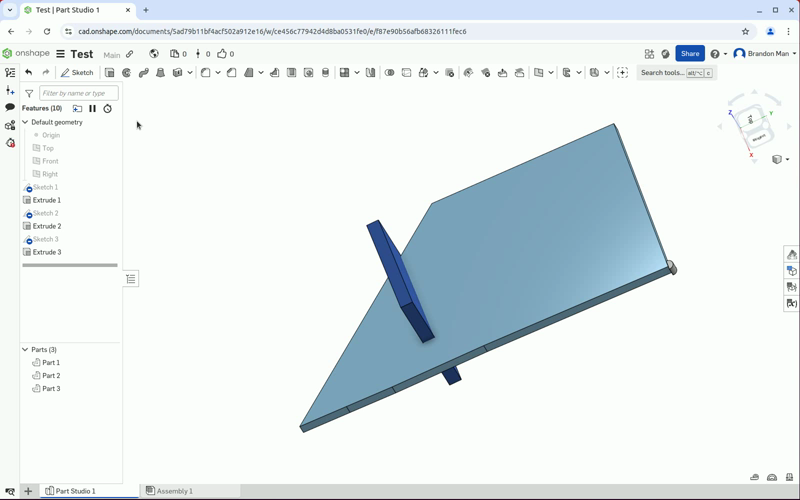
key(up, 2)
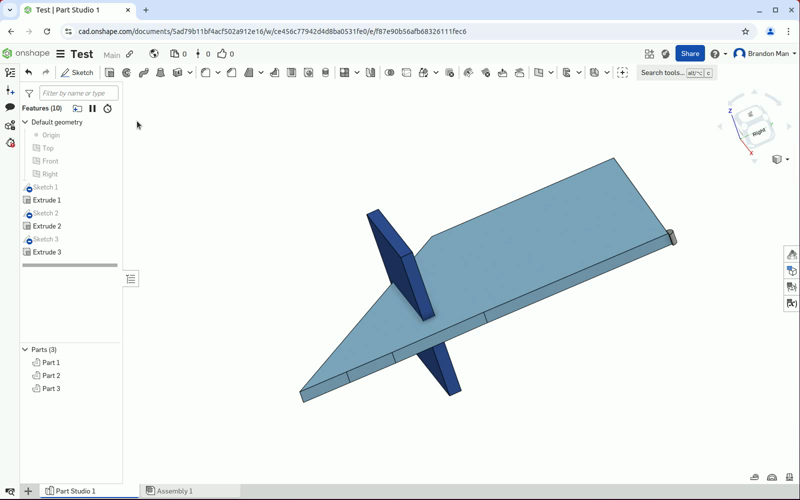
key(right, 2)
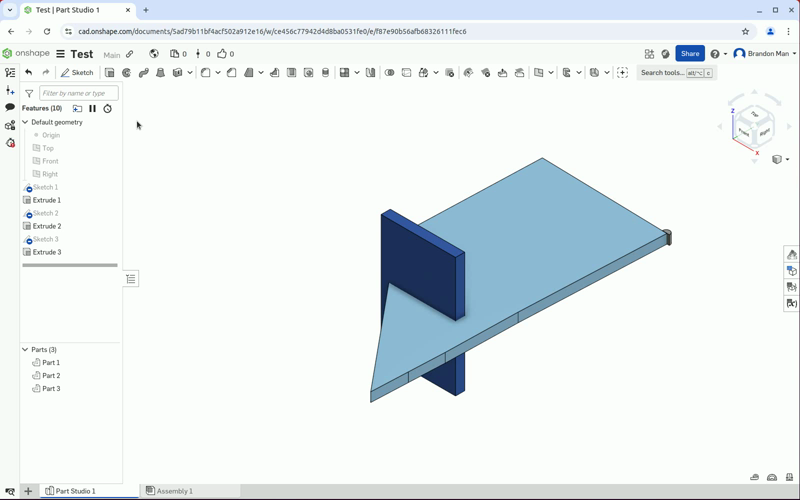
mouse_move(73, 189)
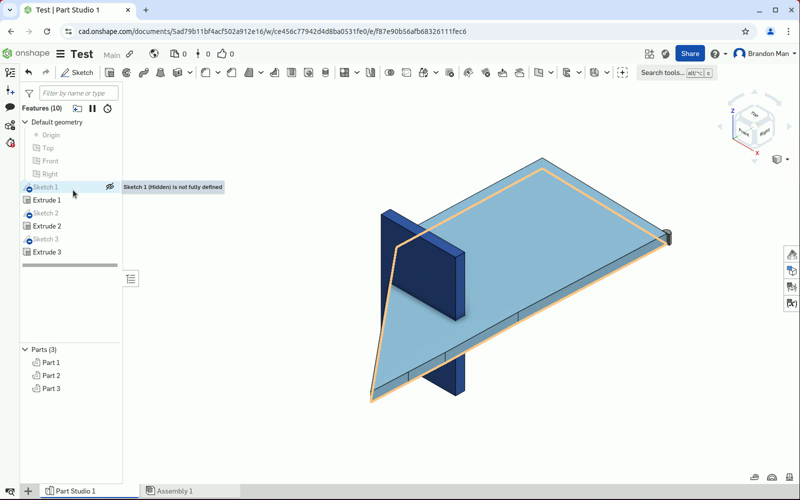
click(73, 189)